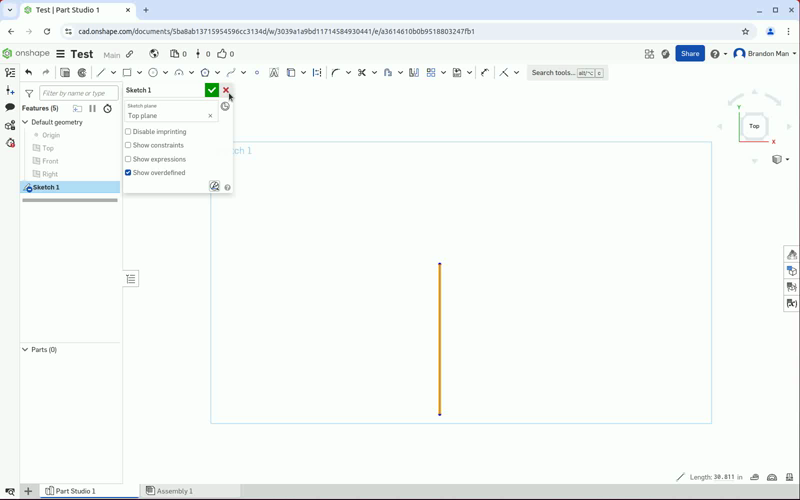
key(shift+h)
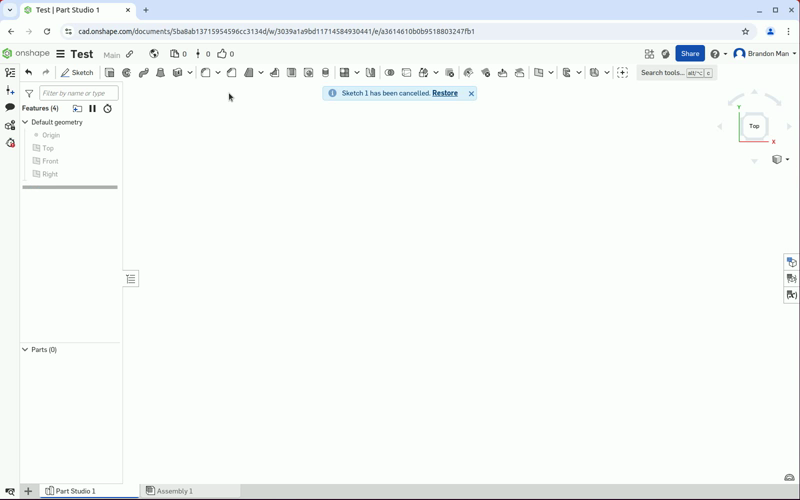
mouse_move(73, 352)
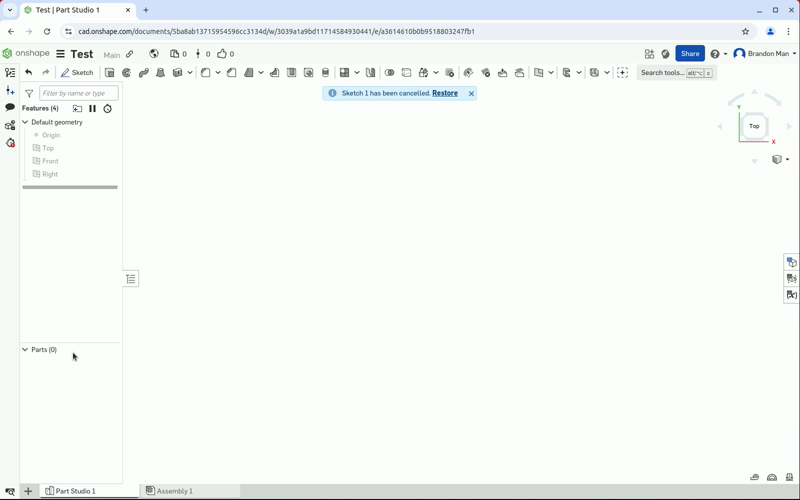
key(y)
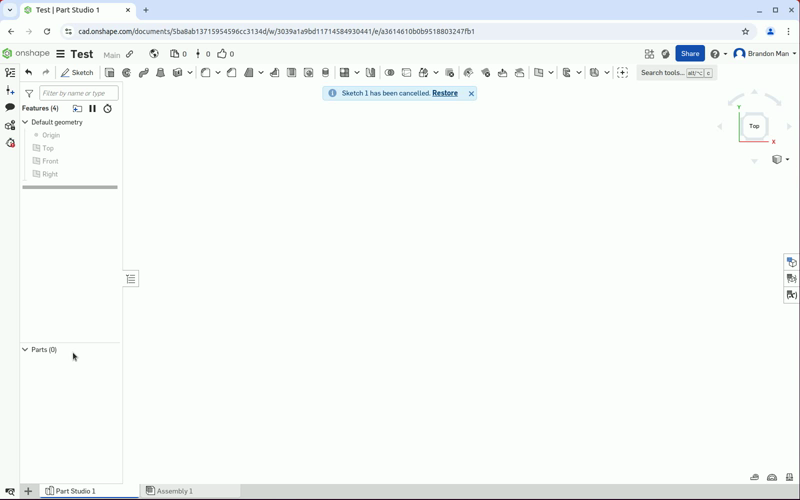
key(shift+p)
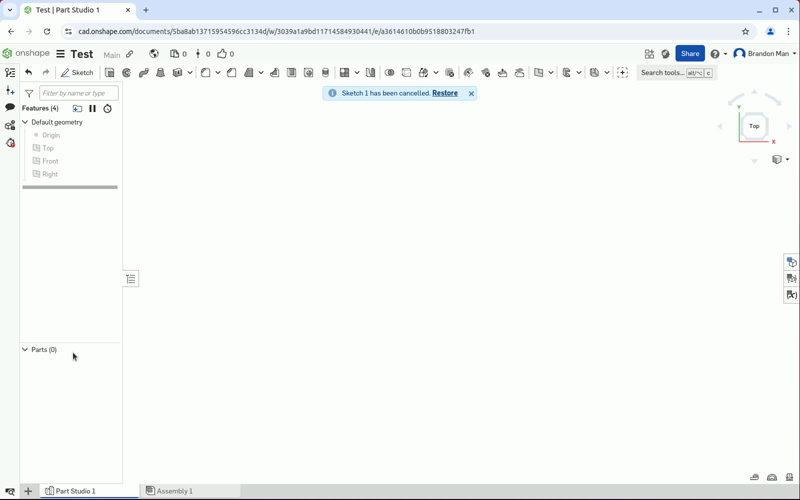
key(space)
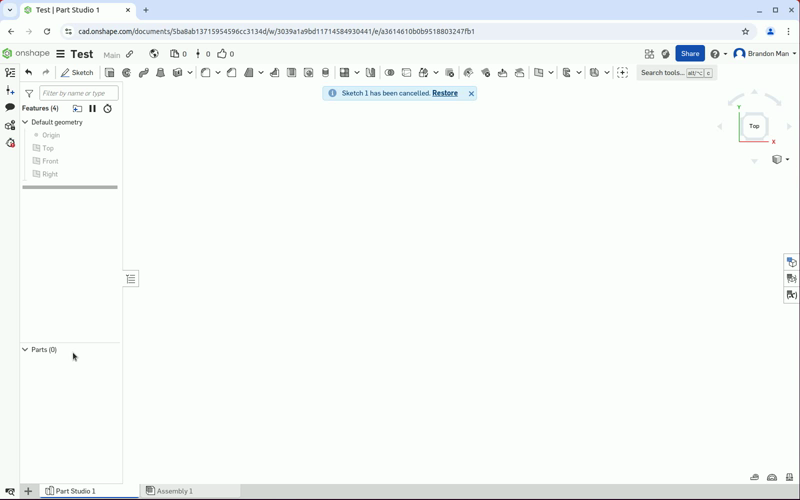
key_down(shift)
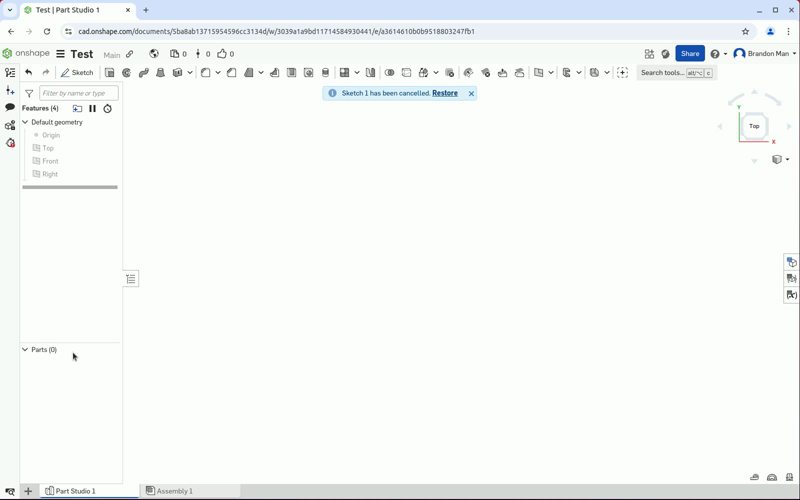
key(up)
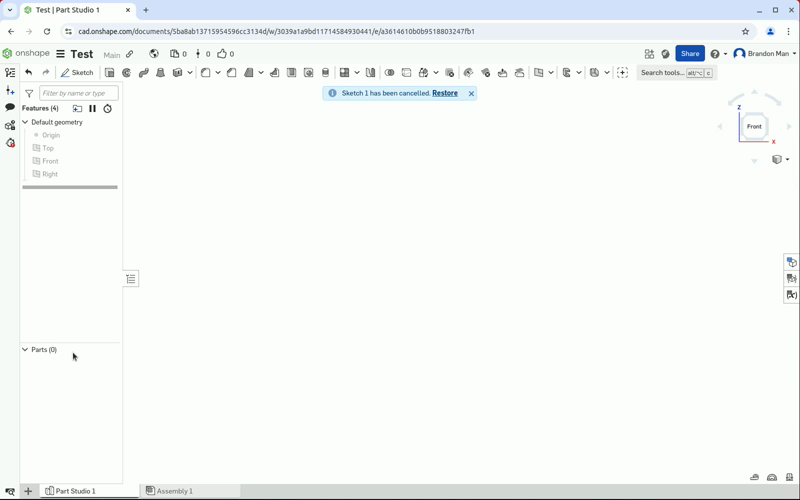
key_up(shift)
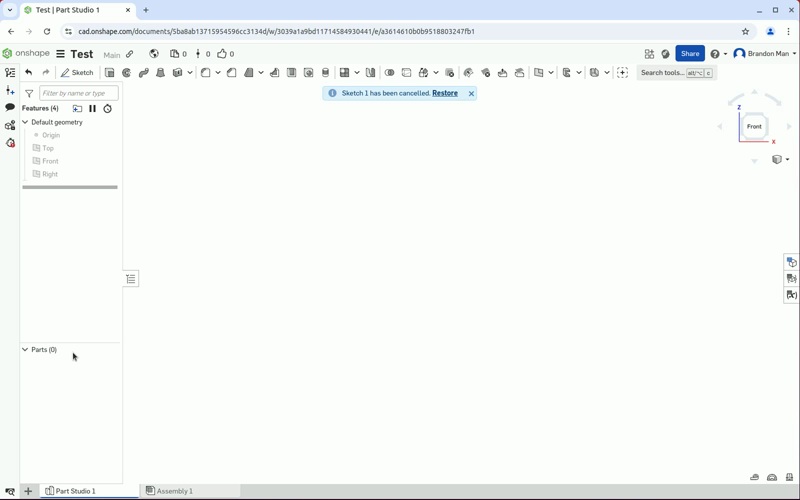
mouse_move(73, 352)
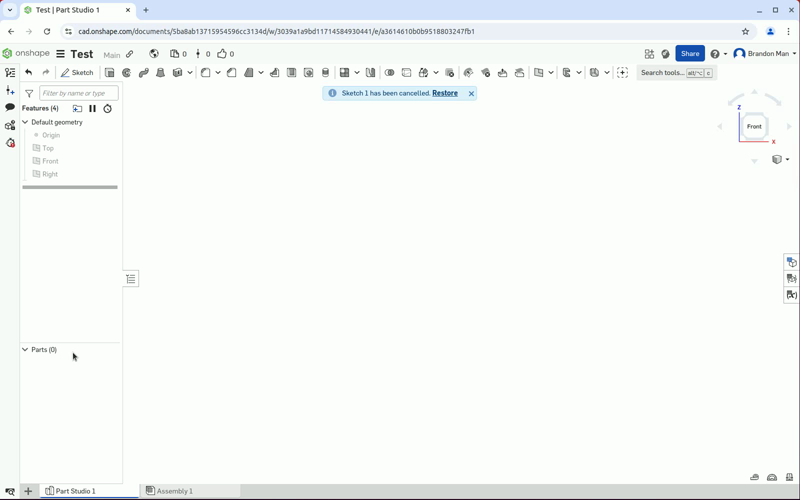
key(shift+y)
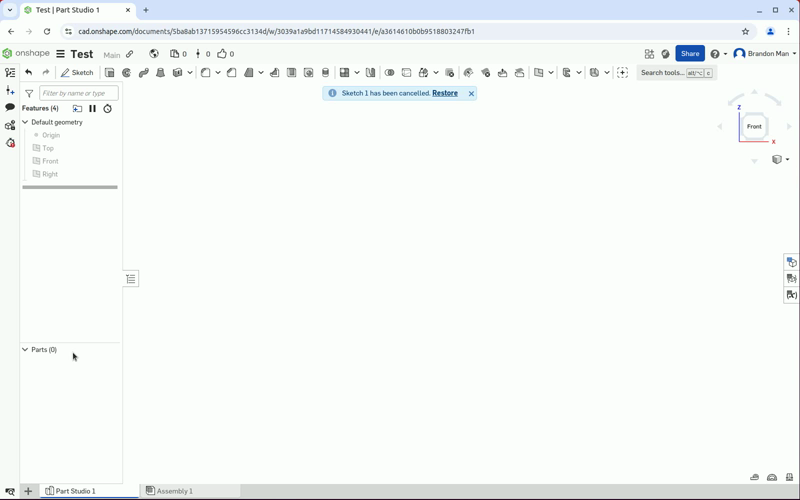
key(shift+s)
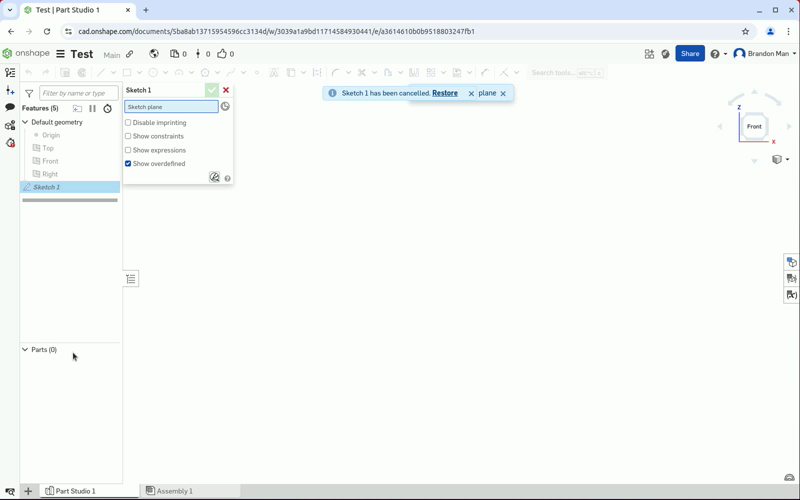
mouse_move(73, 163)
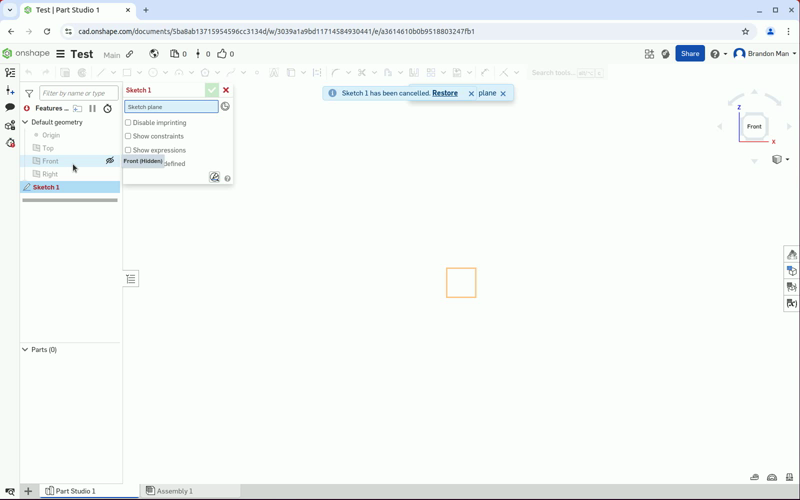
click(73, 163)
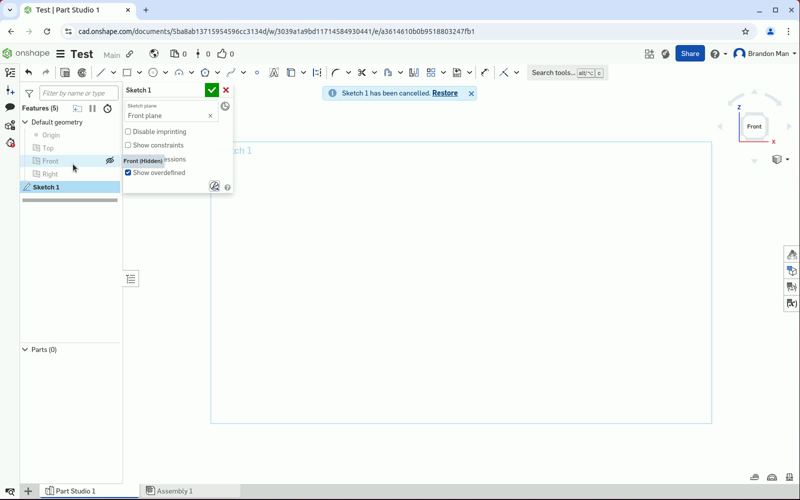
mouse_move(73, 352)
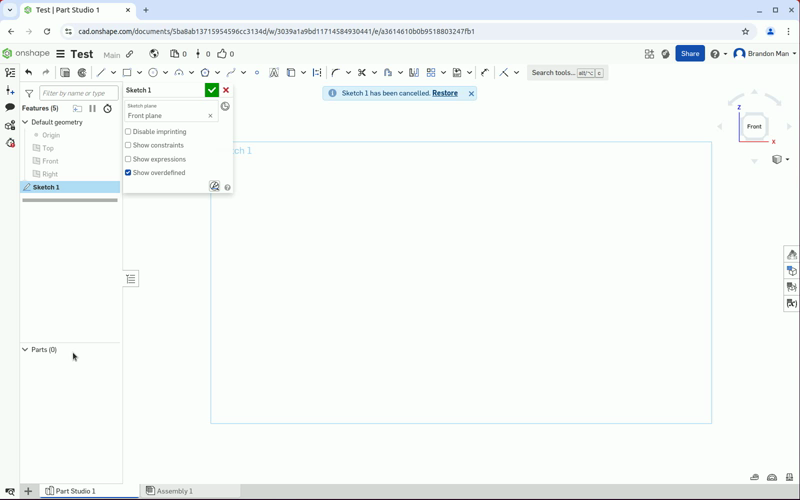
key(y)
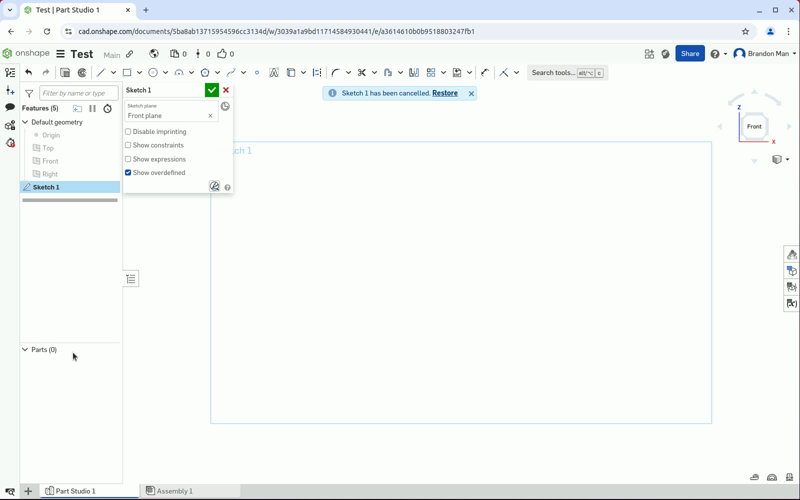
key(l)
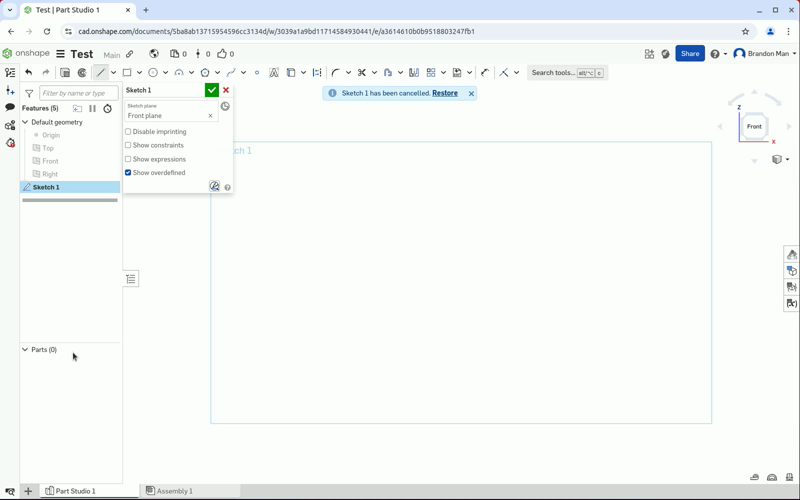
key_down(shift)
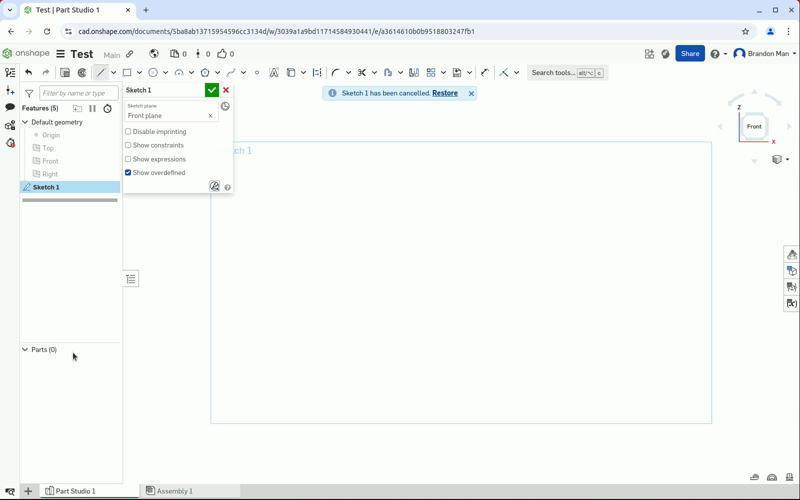
mouse_move(356, 271)
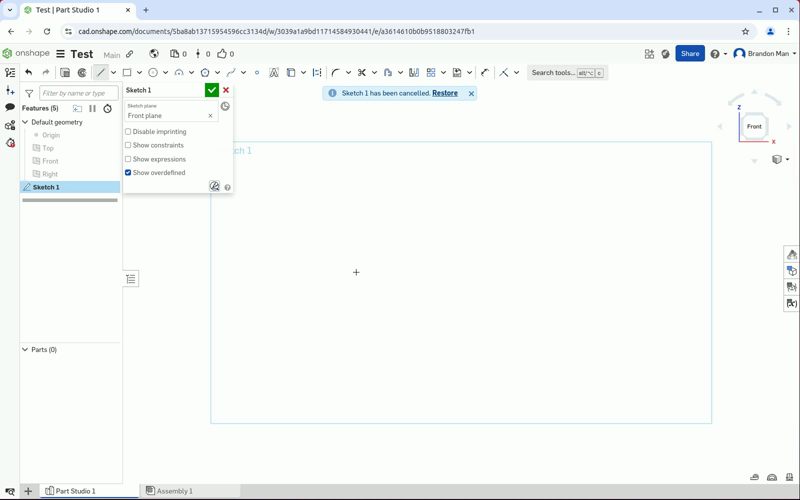
click(356, 271)
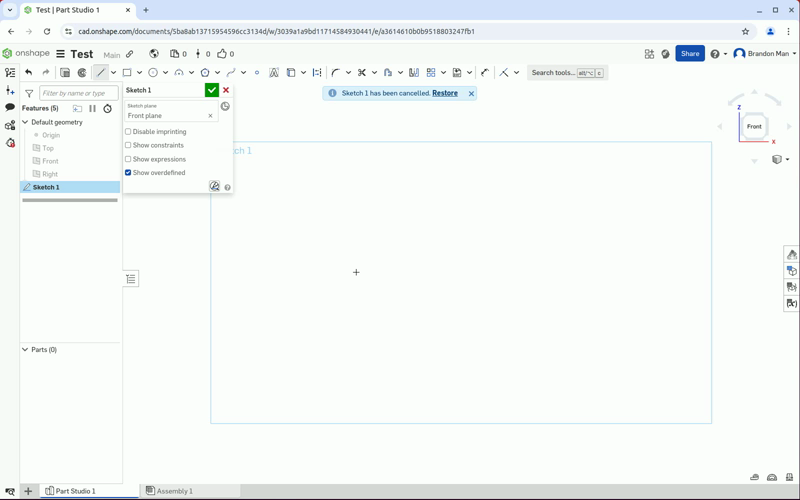
key_up(shift)
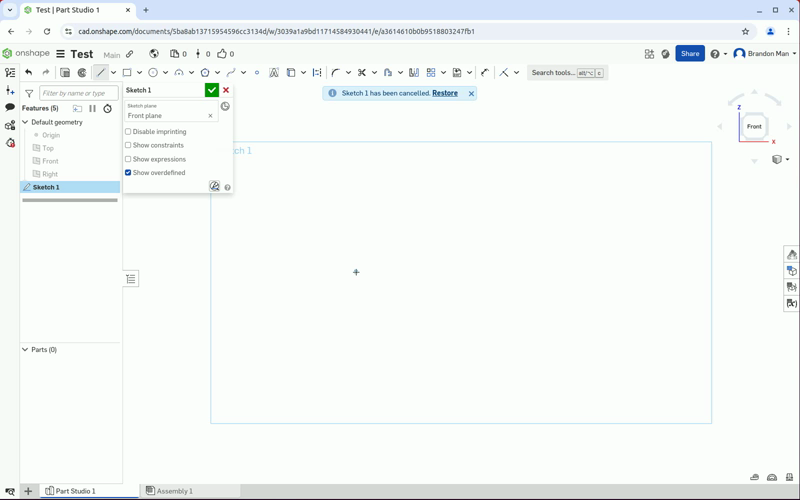
key_down(shift)
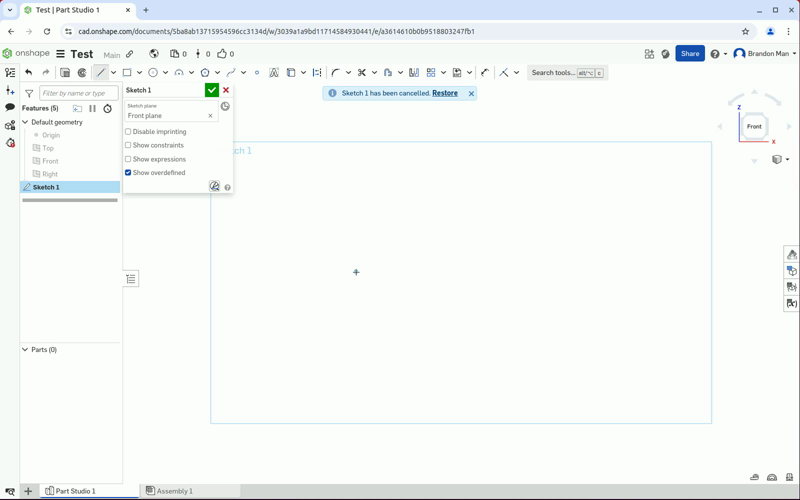
mouse_move(386, 271)
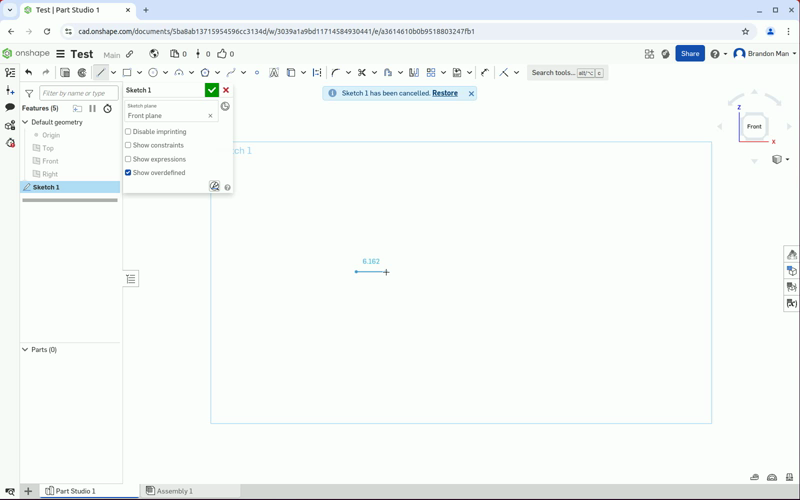
mouse_move(384, 272)
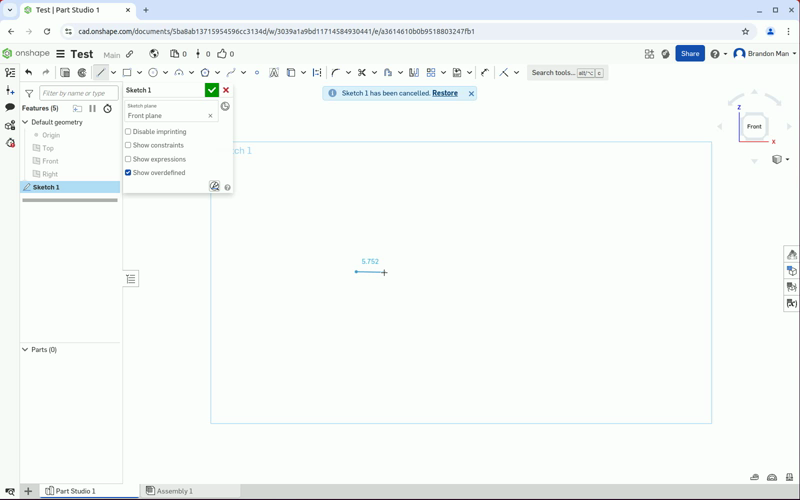
click(384, 272)
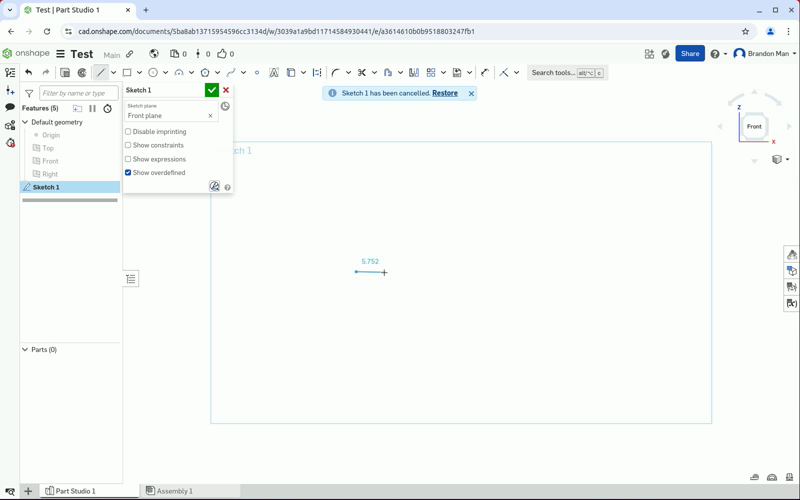
key_up(shift)
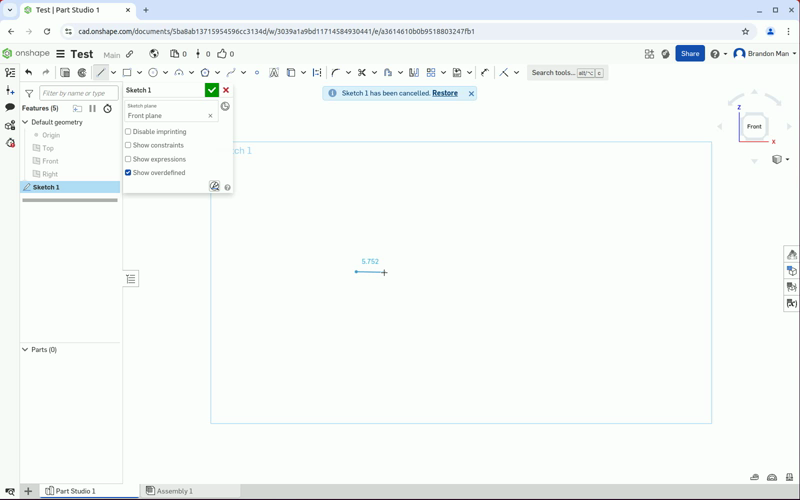
key(esc)
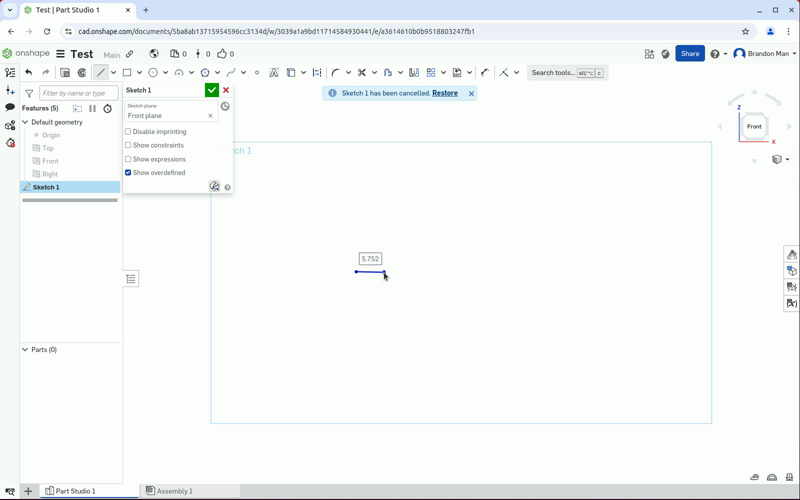
key(a)
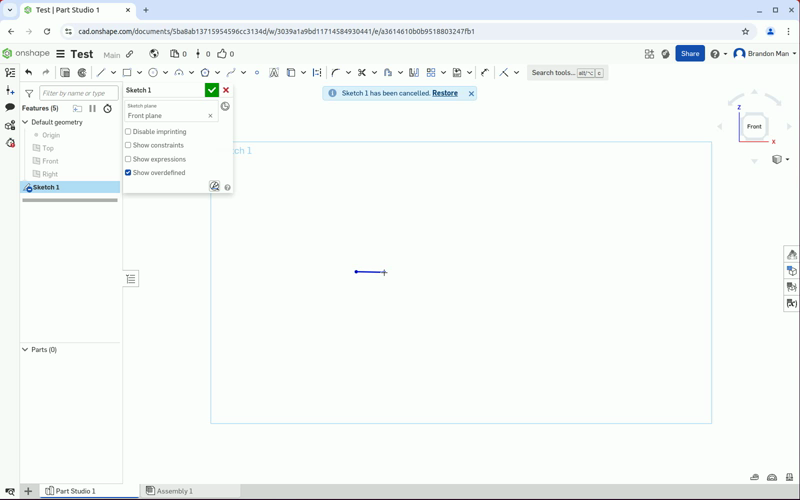
mouse_move(384, 272)
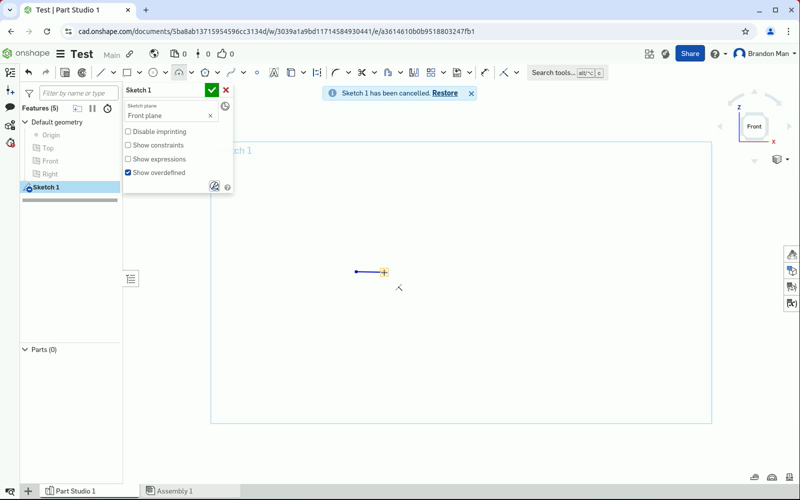
click(384, 272)
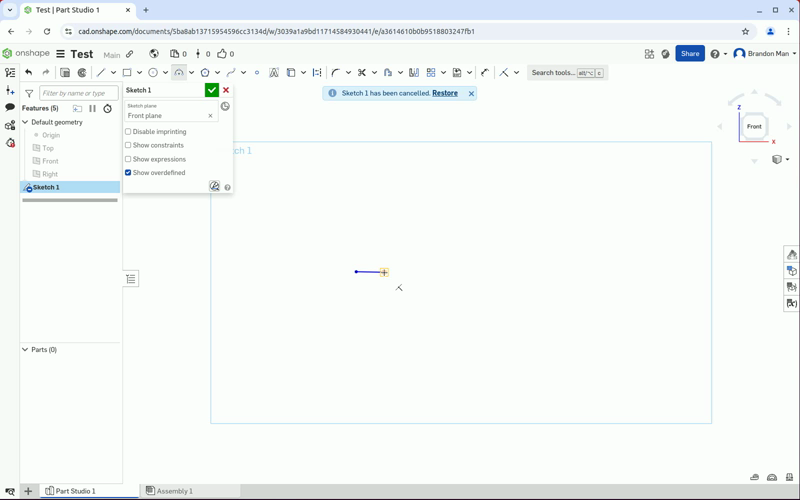
key_down(shift)
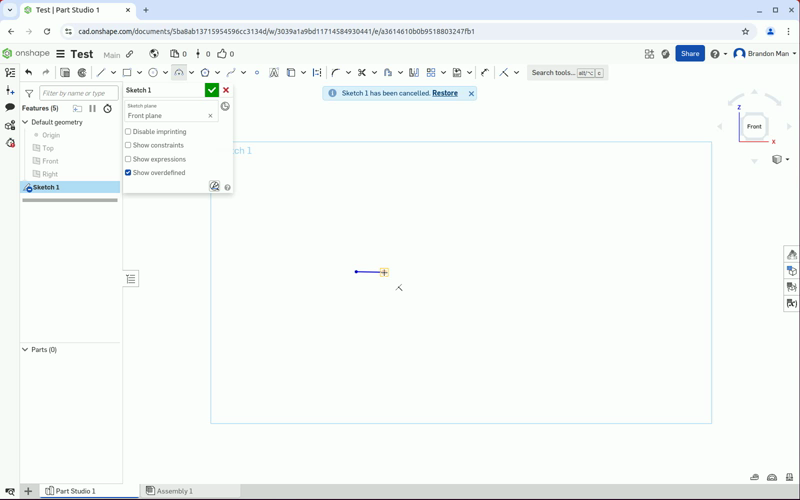
mouse_move(384, 263)
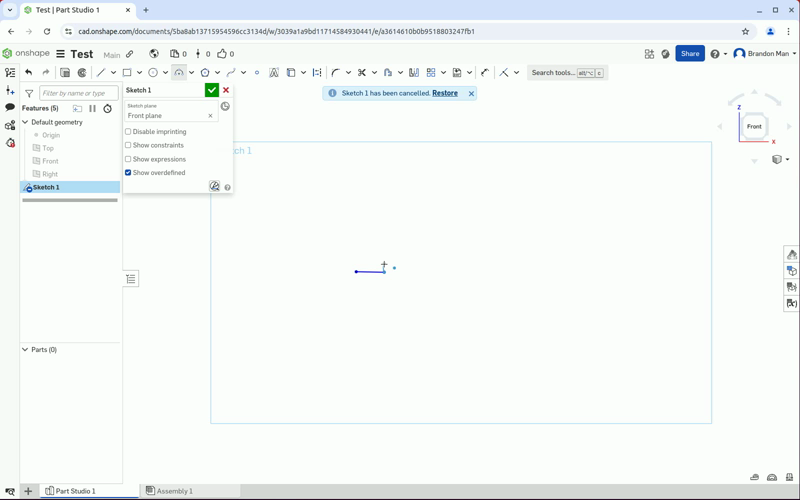
click(384, 263)
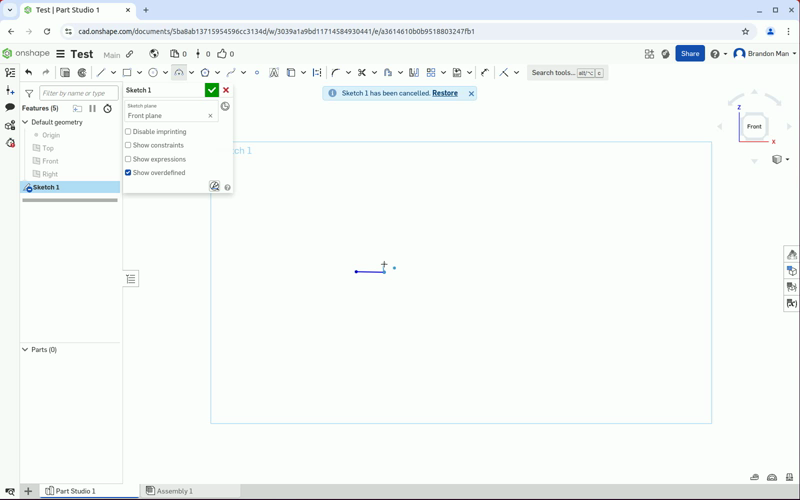
mouse_move(383, 267)
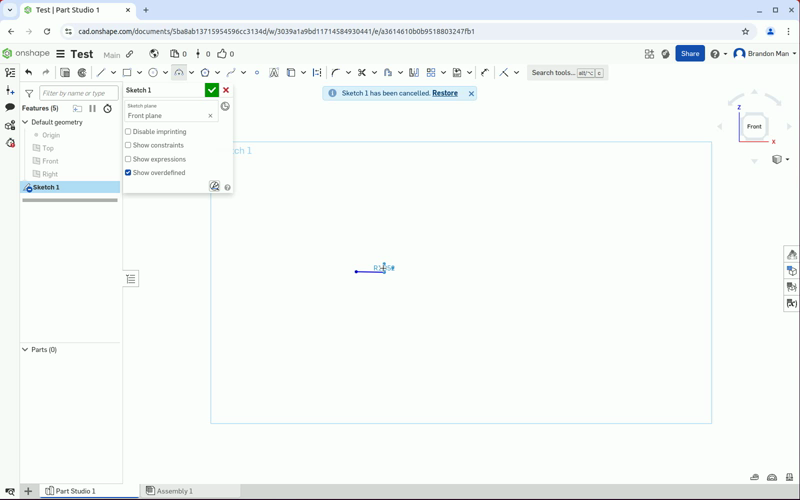
click(383, 267)
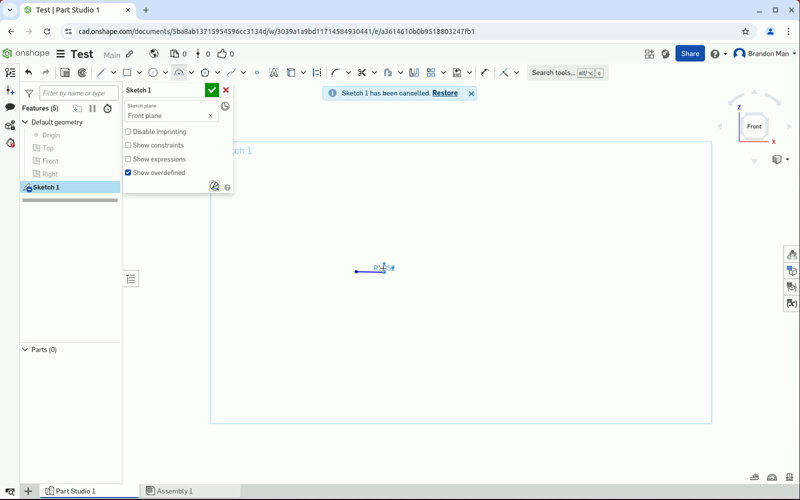
key_up(shift)
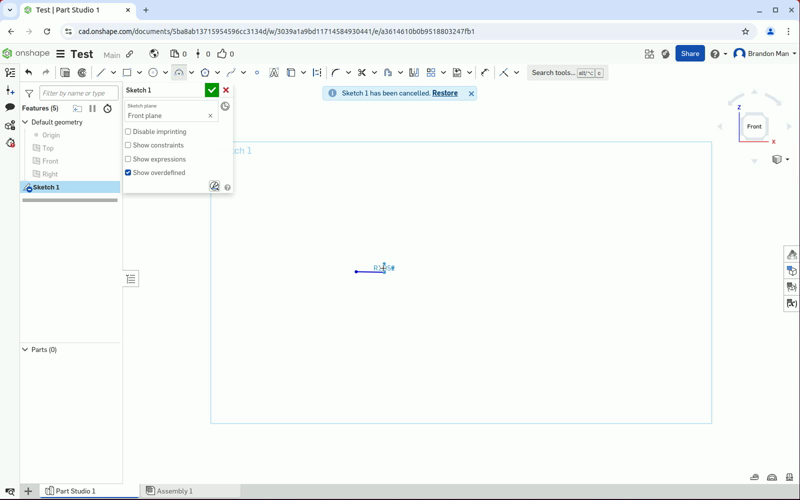
key(esc)
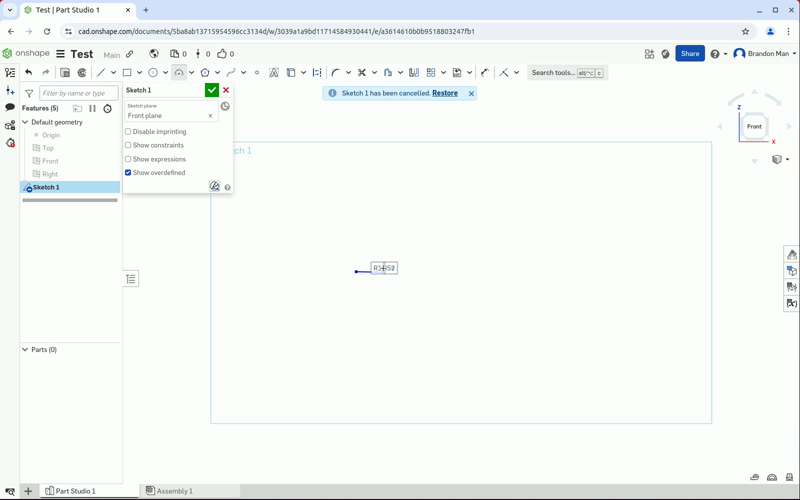
key(l)
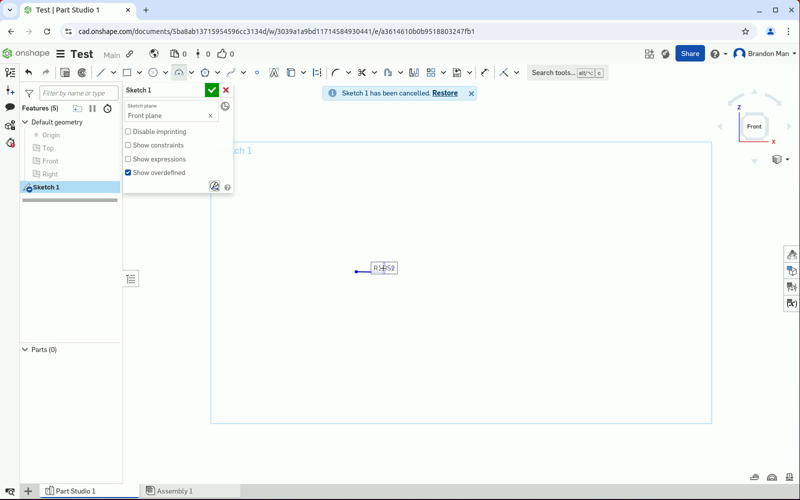
mouse_move(384, 263)
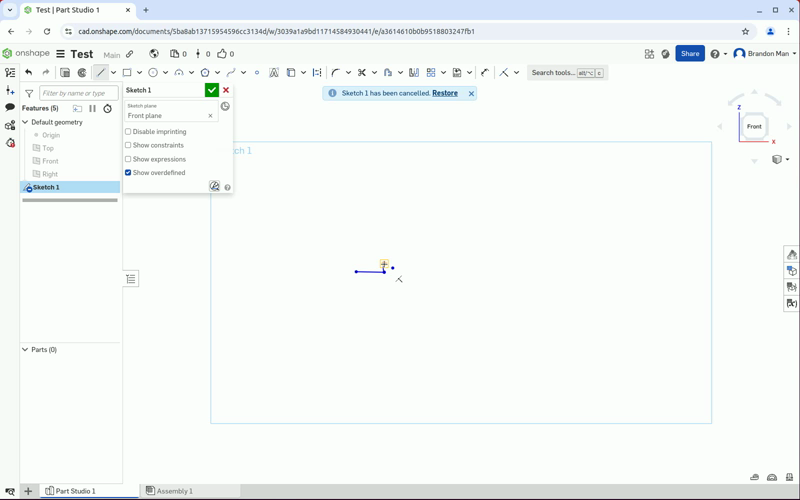
scroll(6)
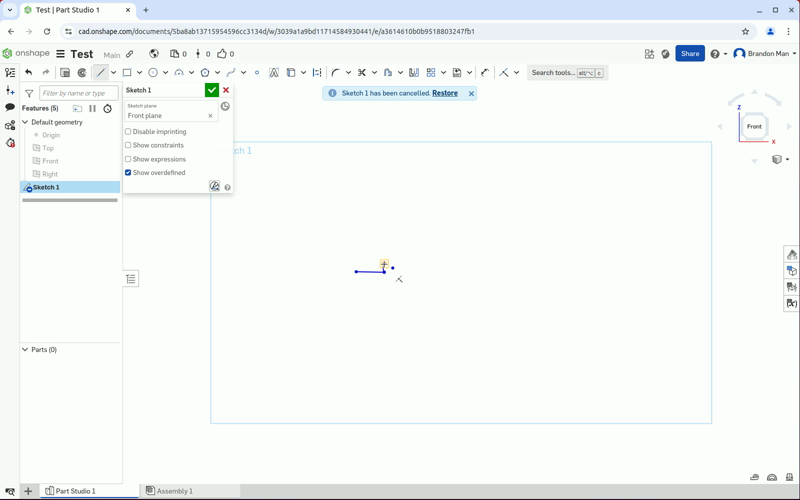
scroll(6)
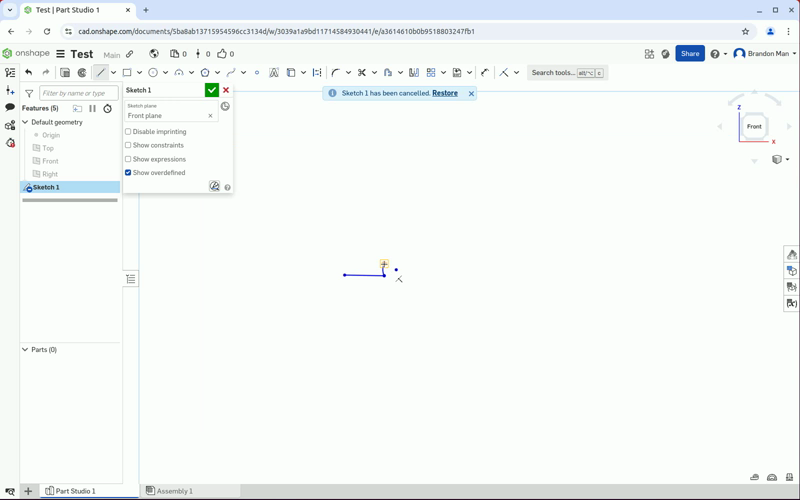
scroll(6)
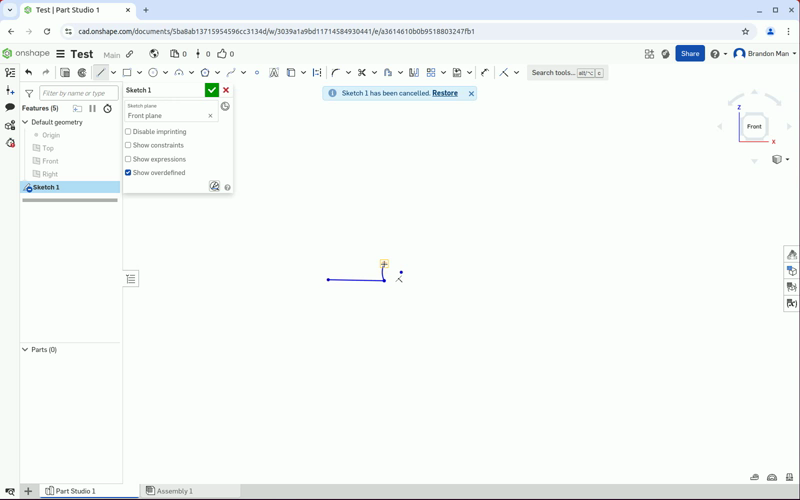
scroll(6)
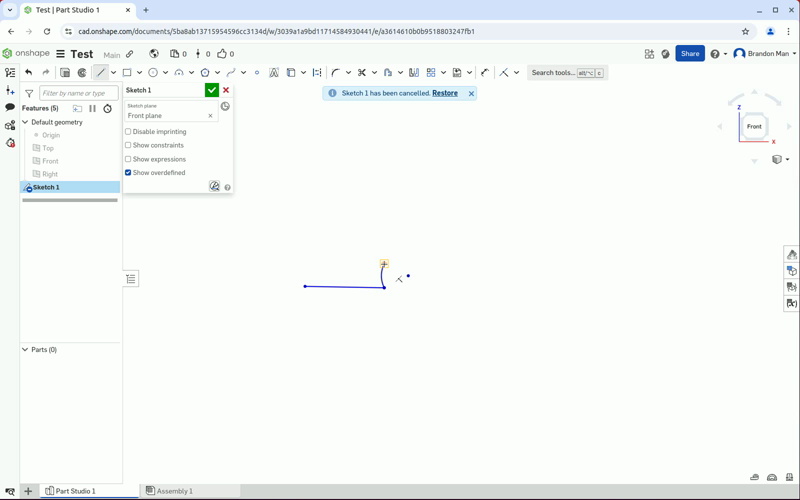
scroll(6)
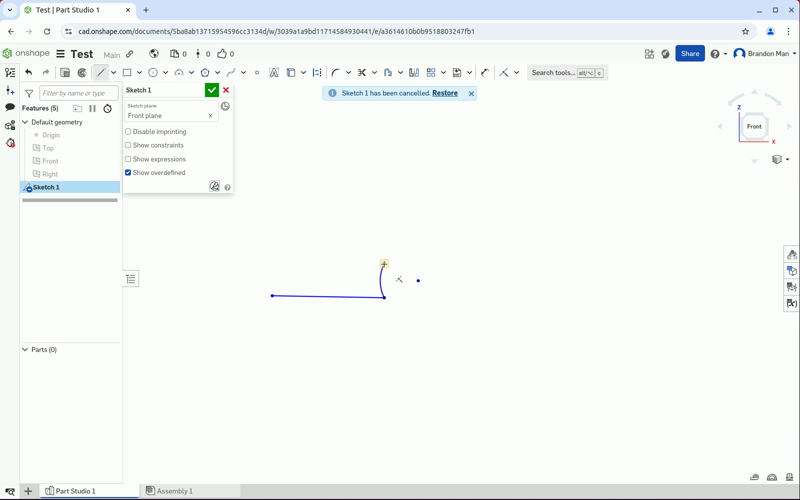
scroll(6)
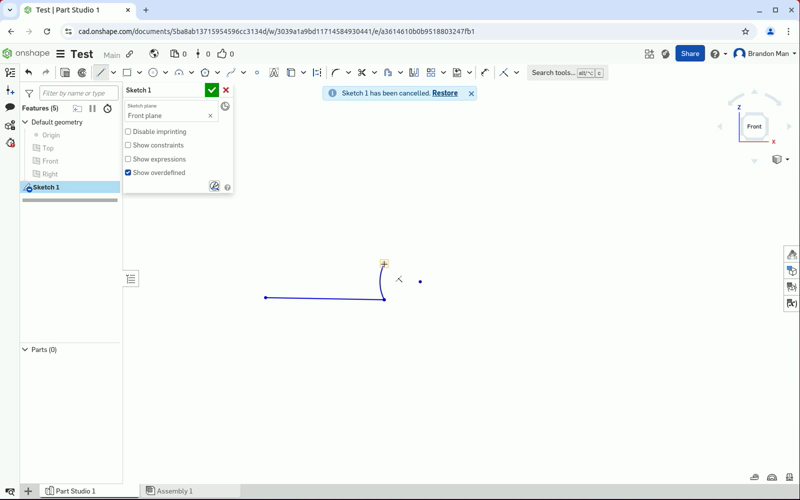
scroll(6)
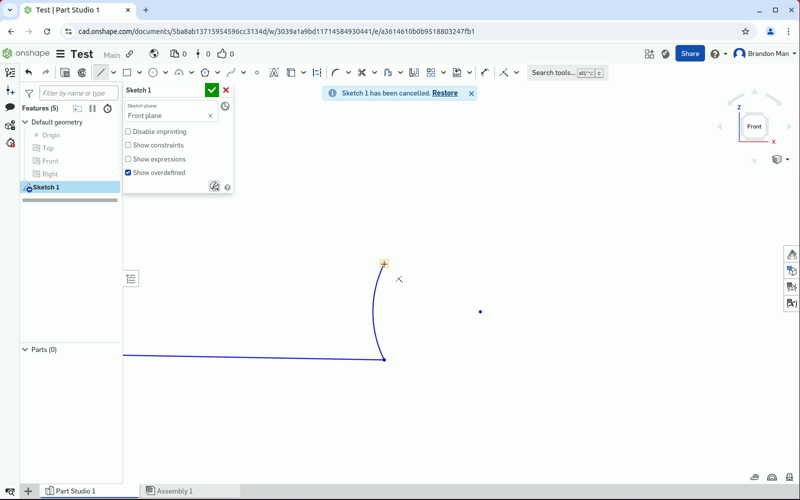
click(384, 263)
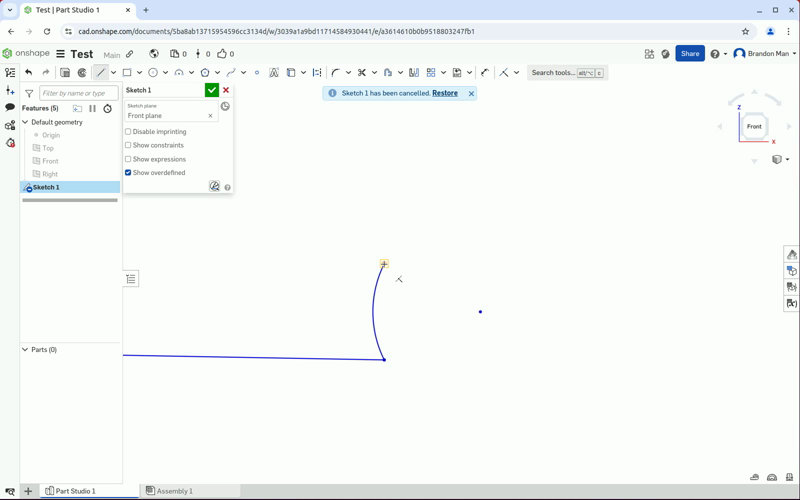
scroll(-6)
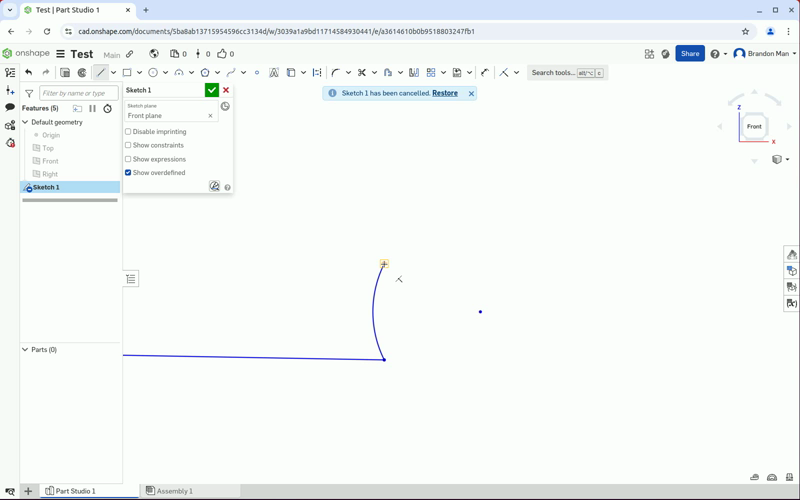
scroll(-6)
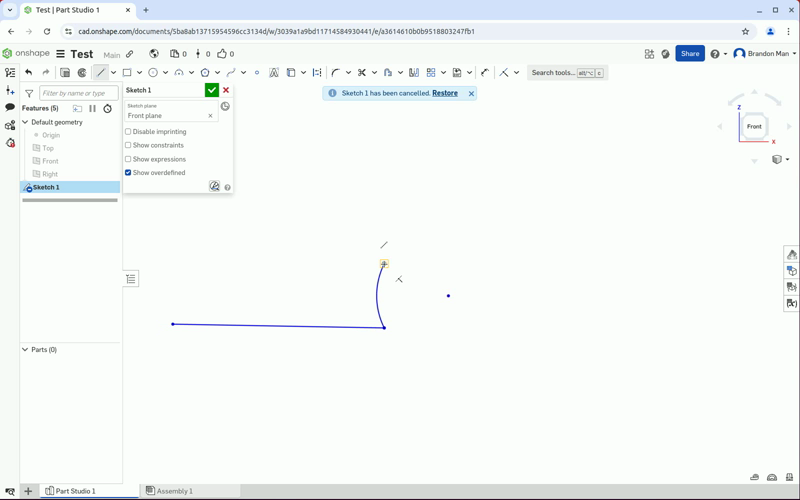
scroll(-6)
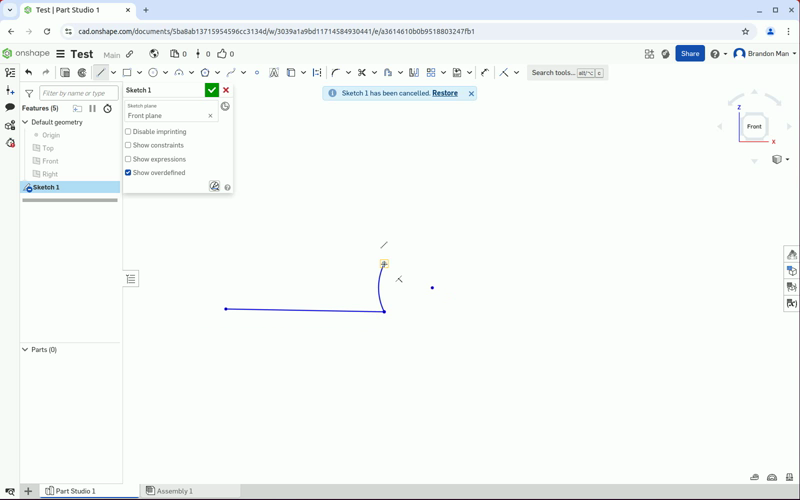
scroll(-6)
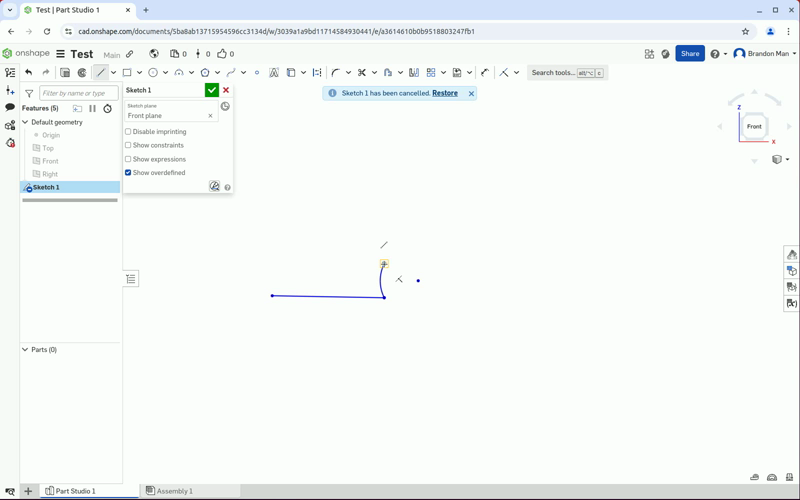
scroll(-6)
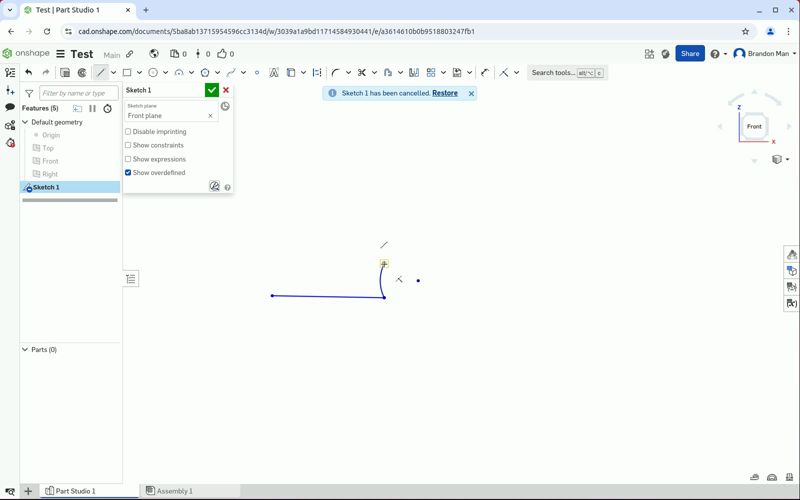
scroll(-6)
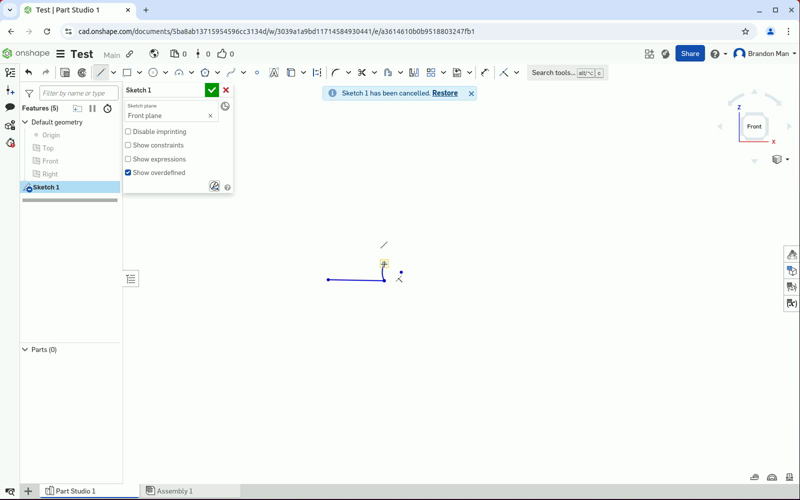
scroll(-6)
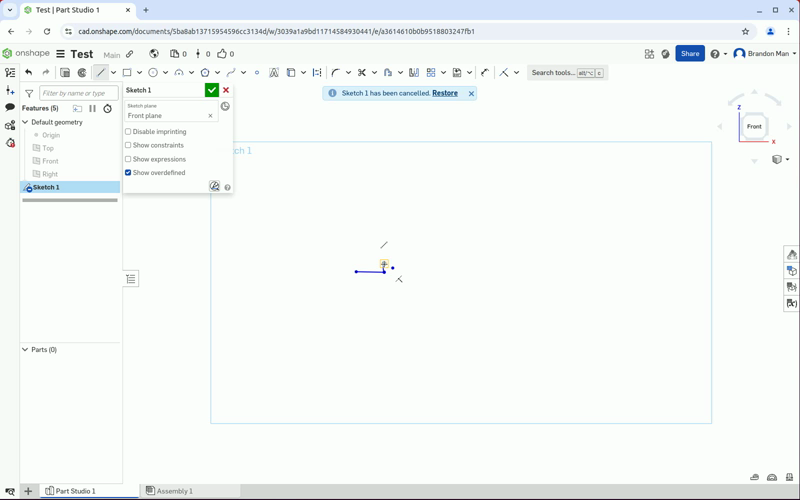
key_down(shift)
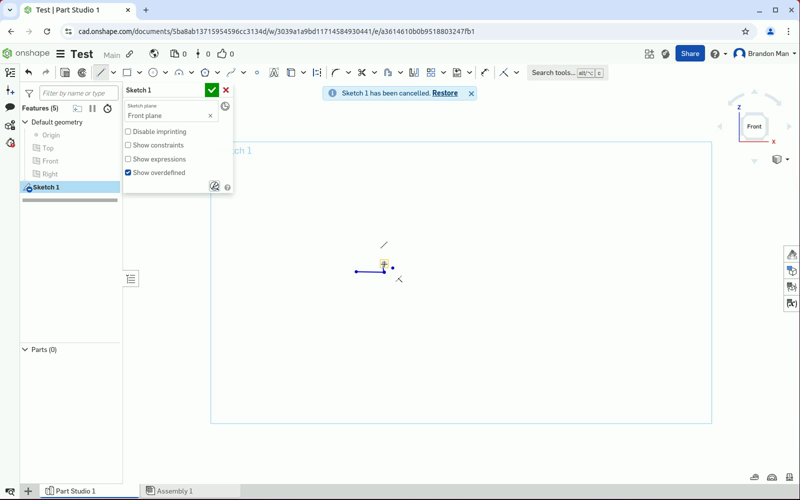
mouse_move(414, 263)
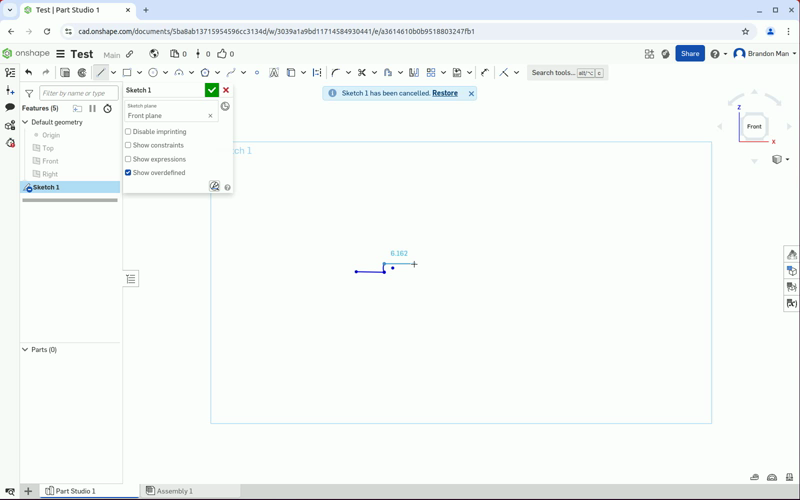
mouse_move(356, 264)
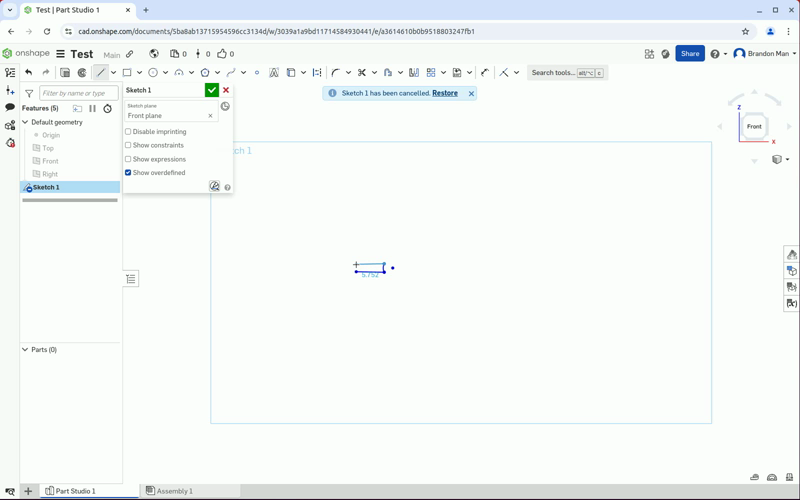
click(356, 264)
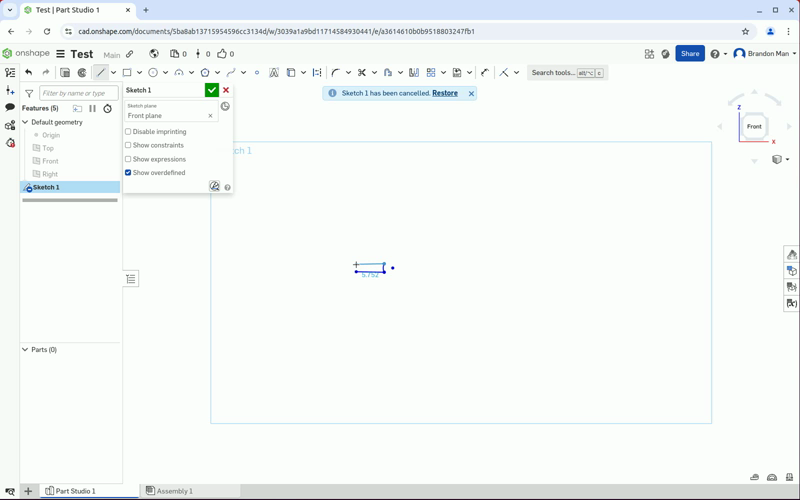
key_up(shift)
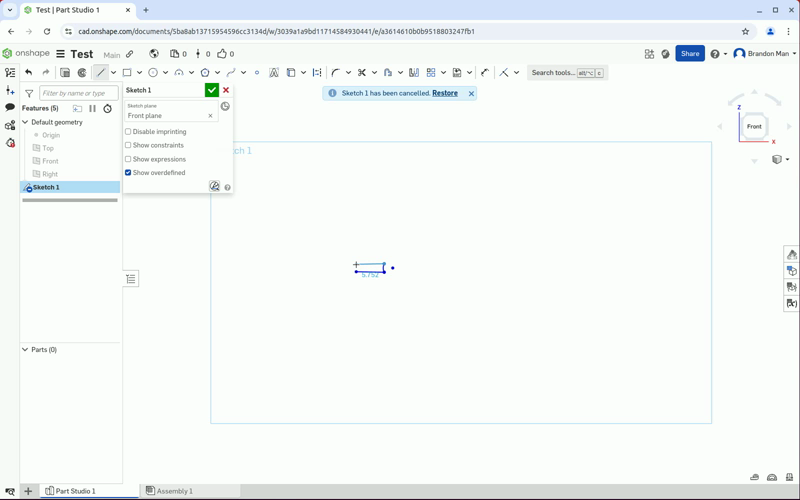
key(esc)
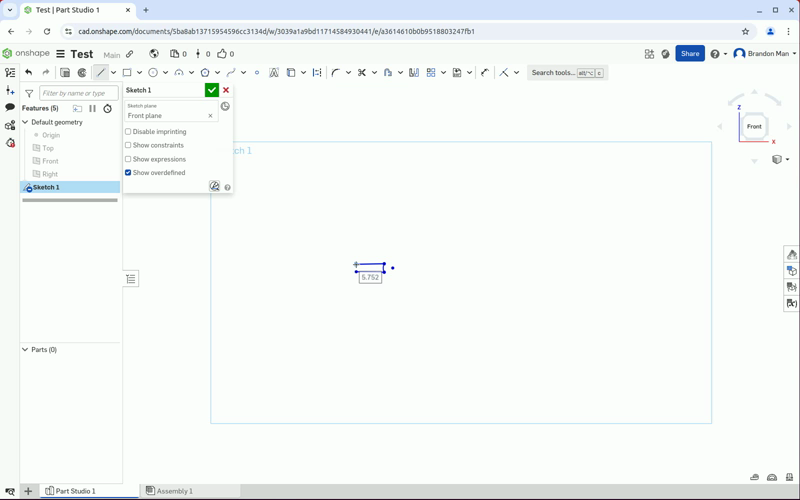
key(a)
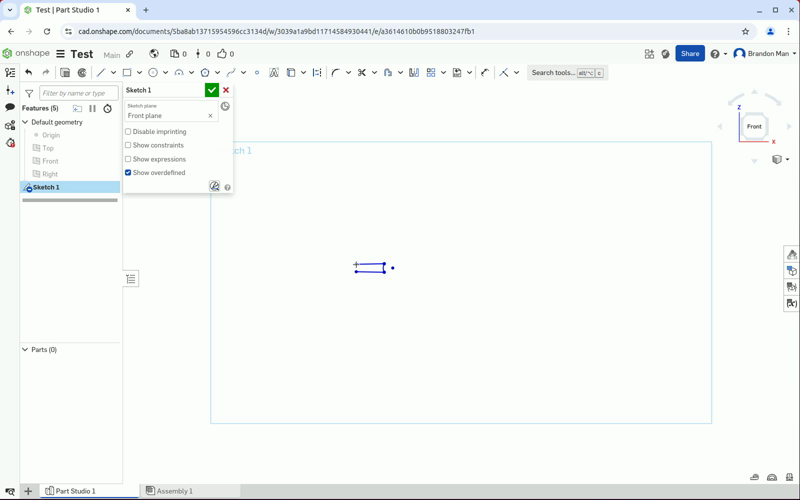
mouse_move(356, 264)
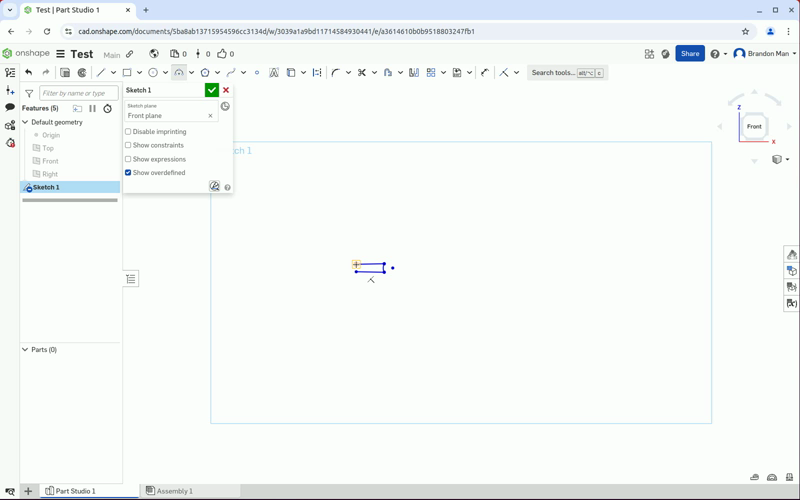
click(356, 264)
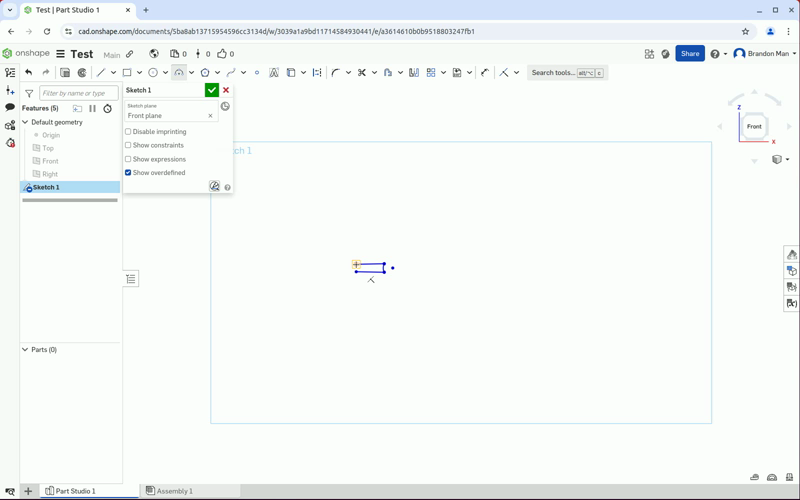
mouse_move(356, 271)
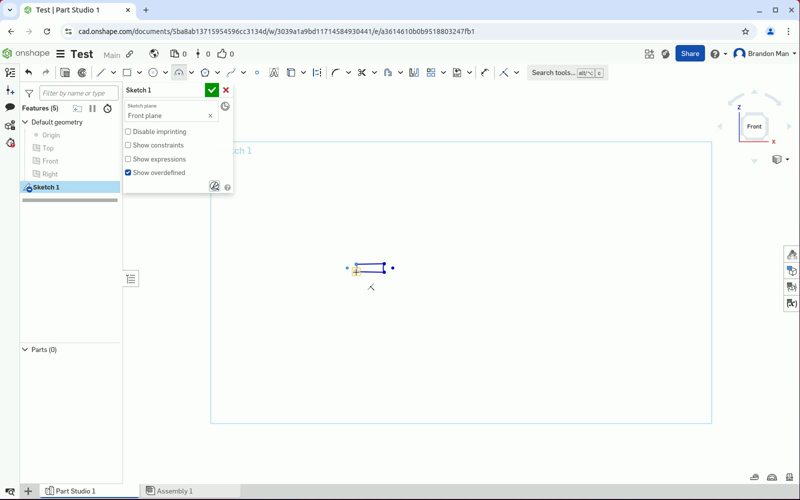
scroll(6)
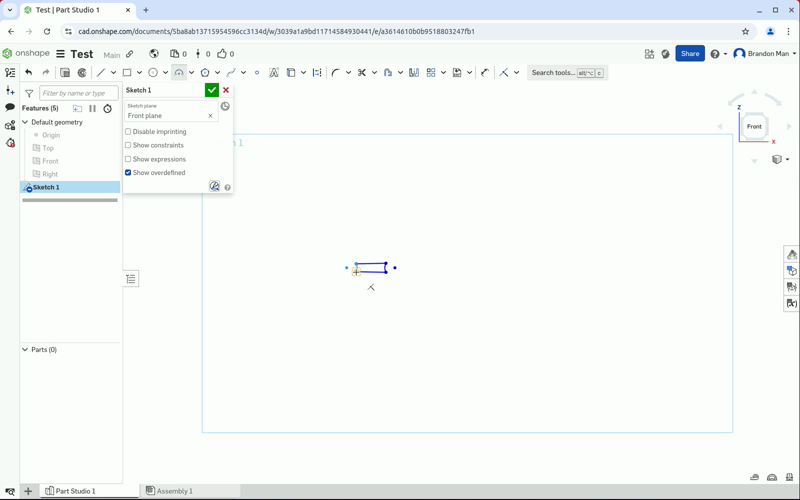
scroll(6)
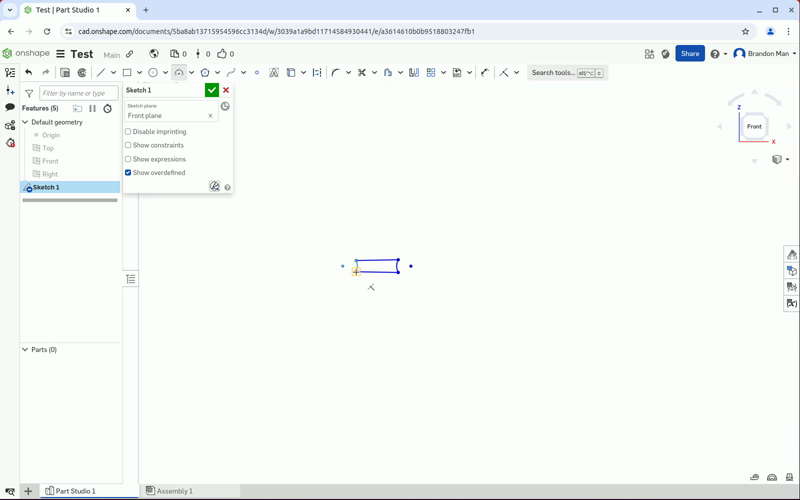
scroll(6)
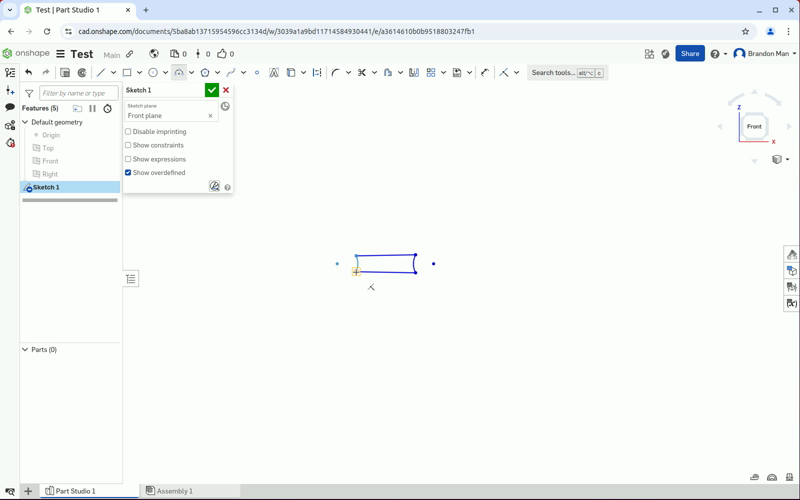
scroll(6)
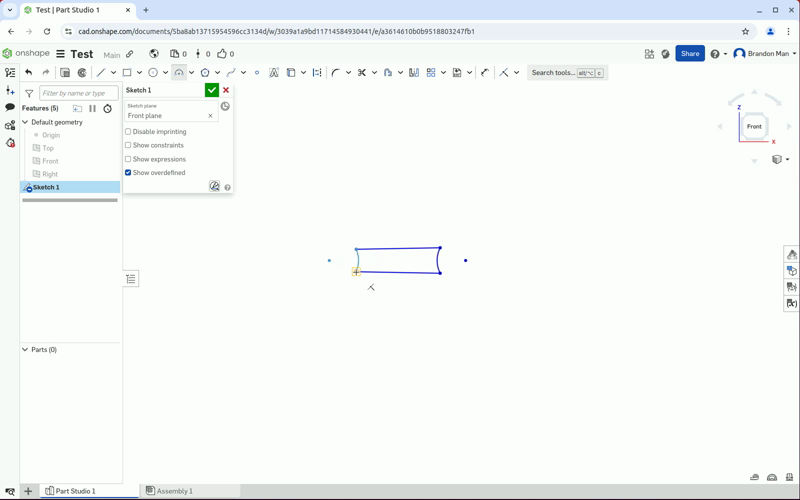
scroll(6)
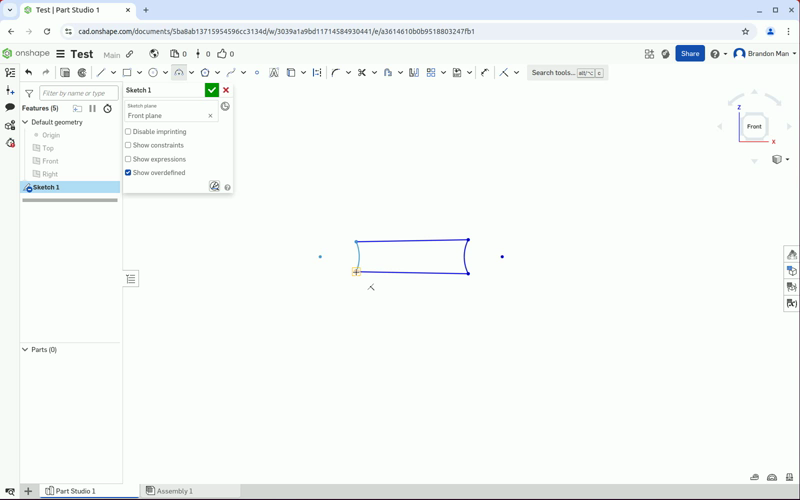
scroll(6)
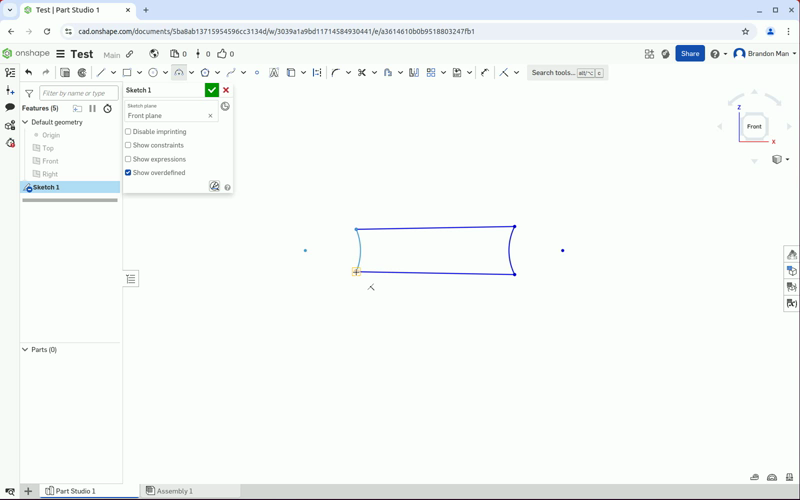
scroll(6)
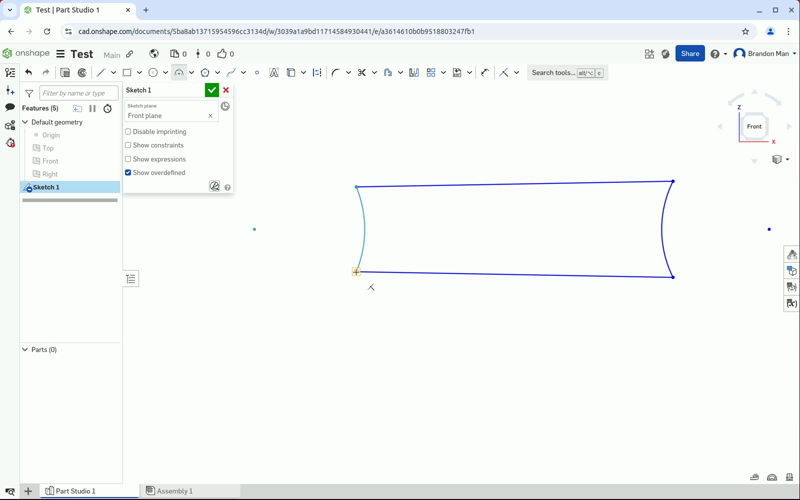
click(356, 271)
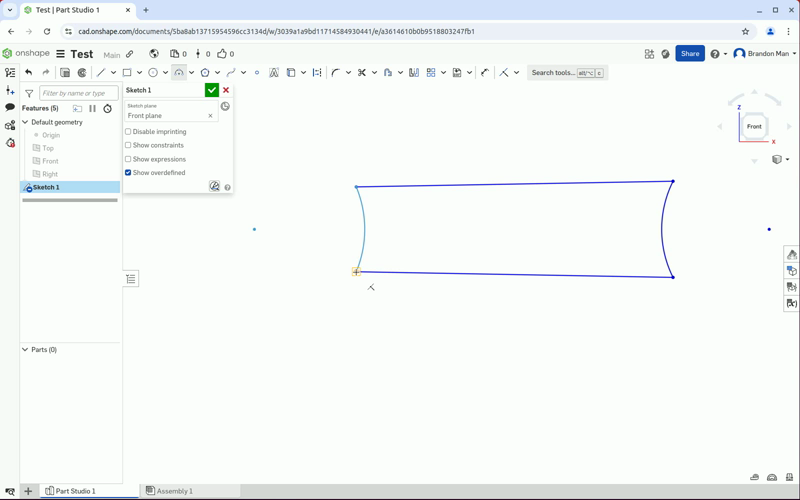
scroll(-6)
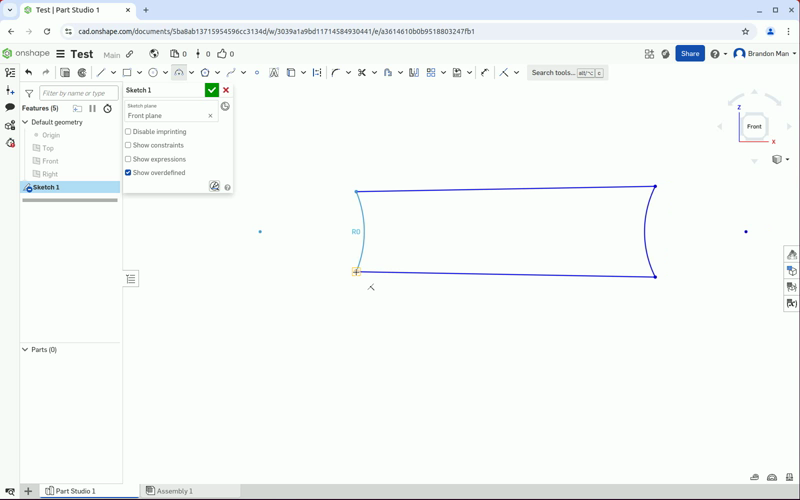
scroll(-6)
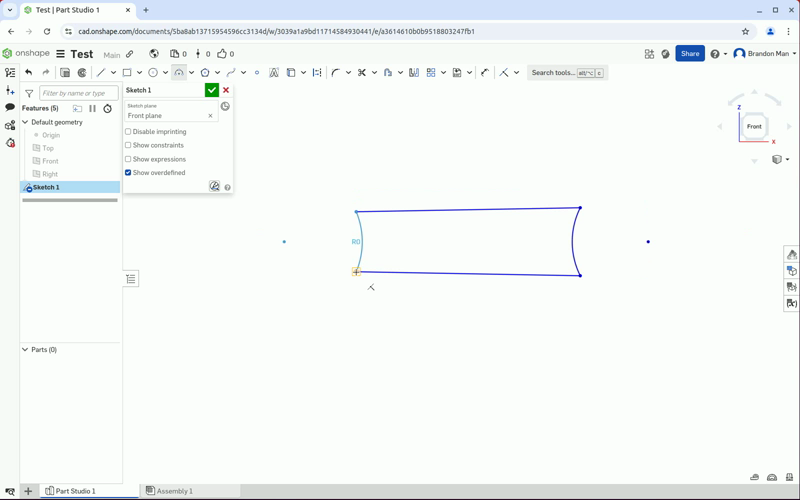
scroll(-6)
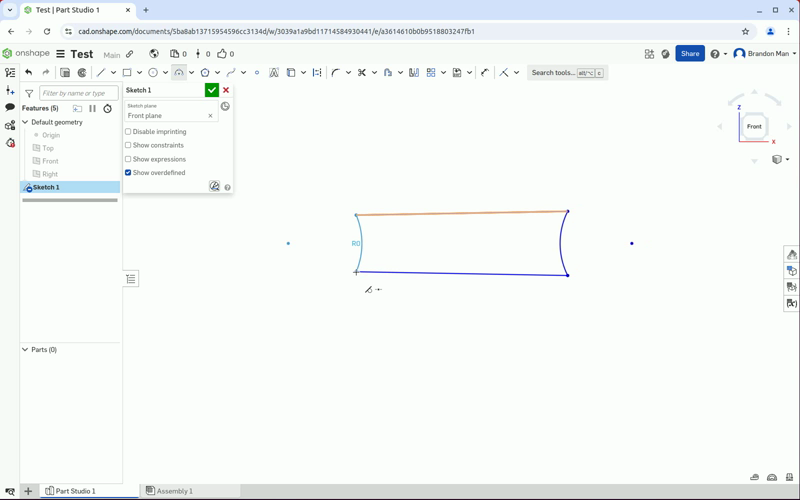
scroll(-6)
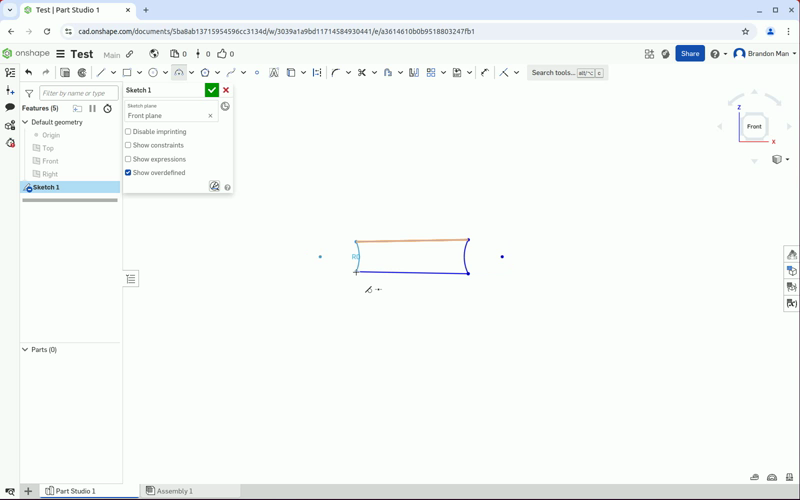
scroll(-6)
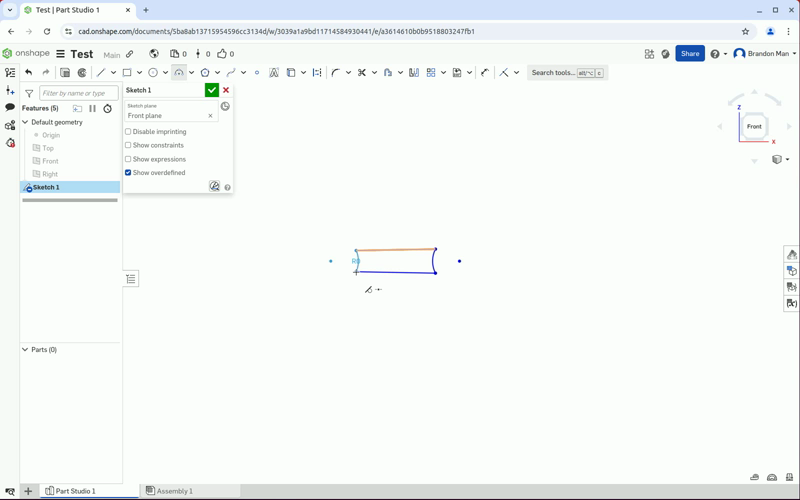
scroll(-6)
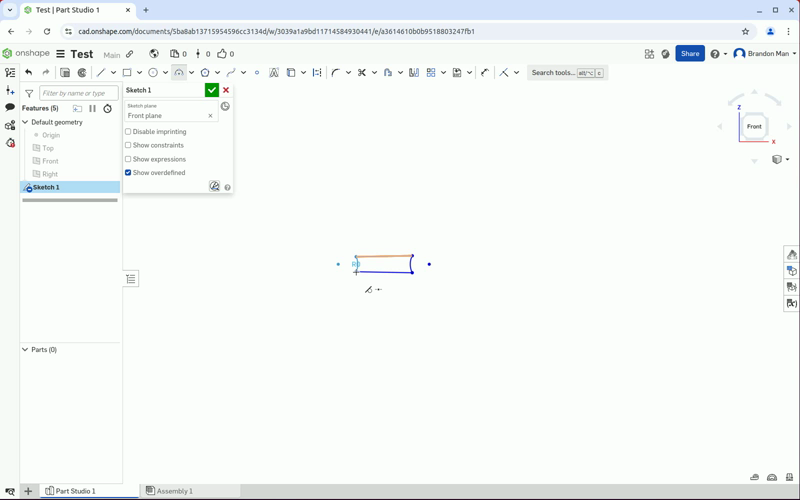
scroll(-6)
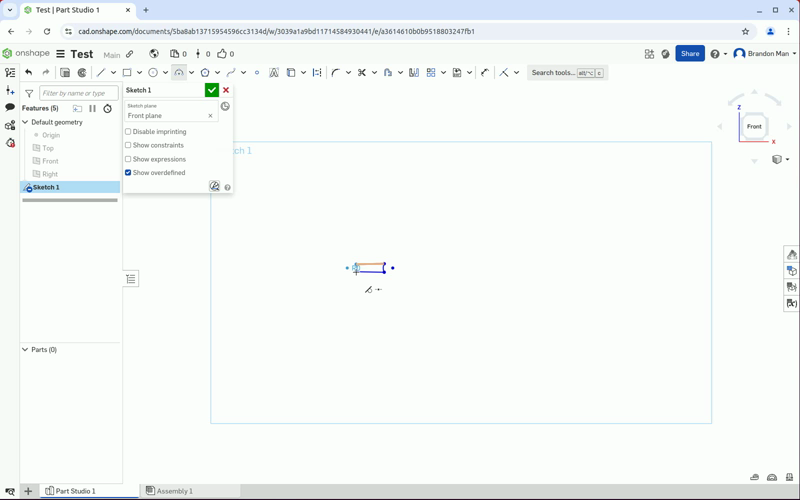
key_down(shift)
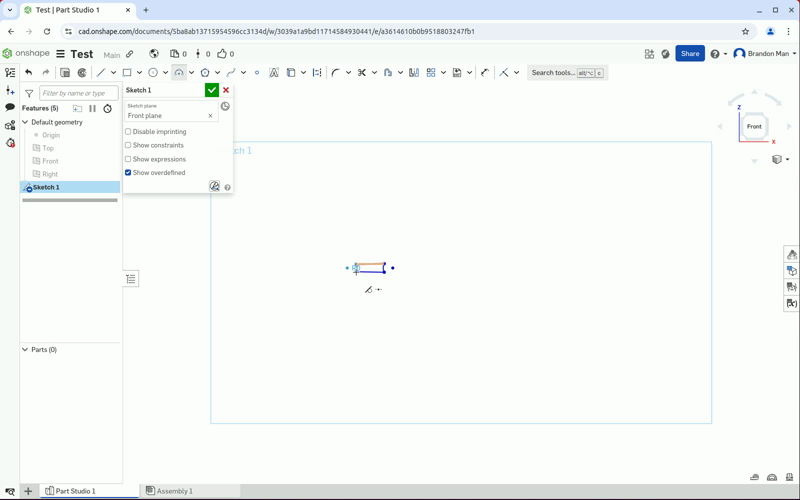
mouse_move(358, 267)
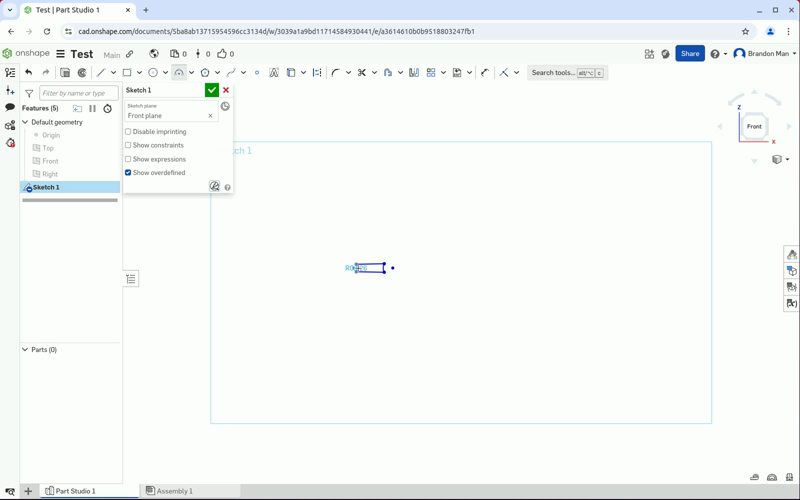
scroll(6)
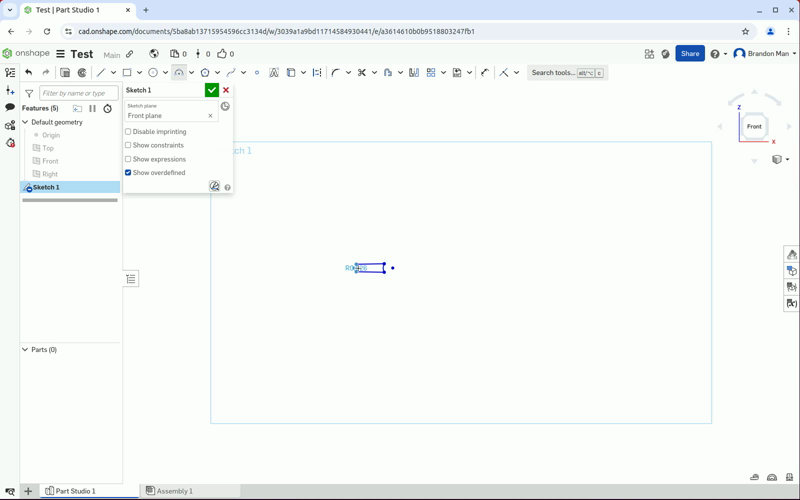
scroll(6)
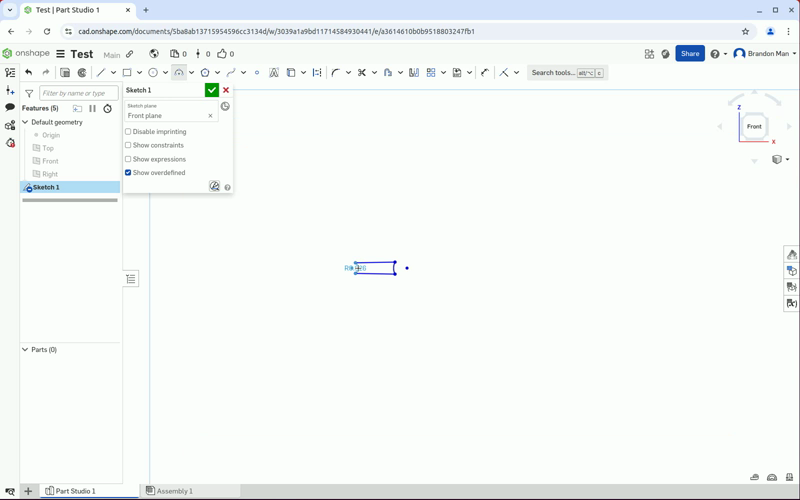
scroll(6)
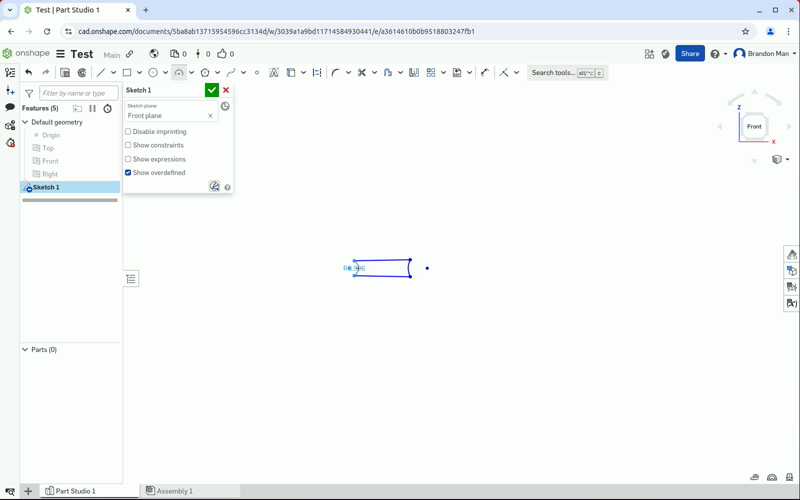
scroll(6)
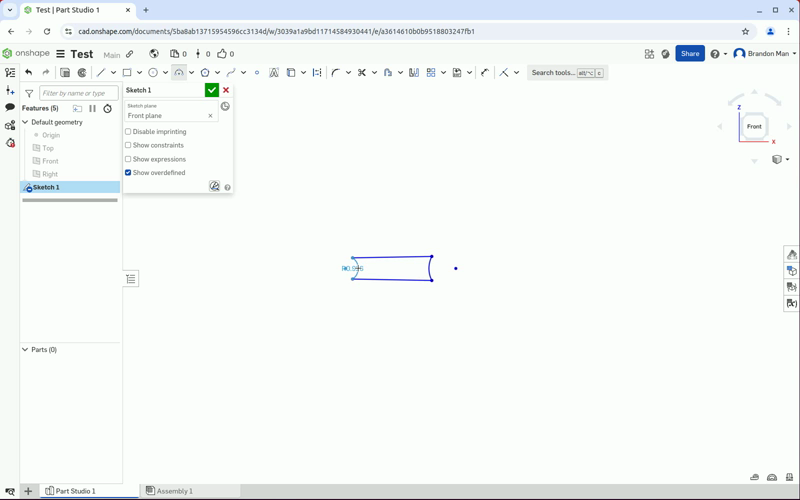
scroll(6)
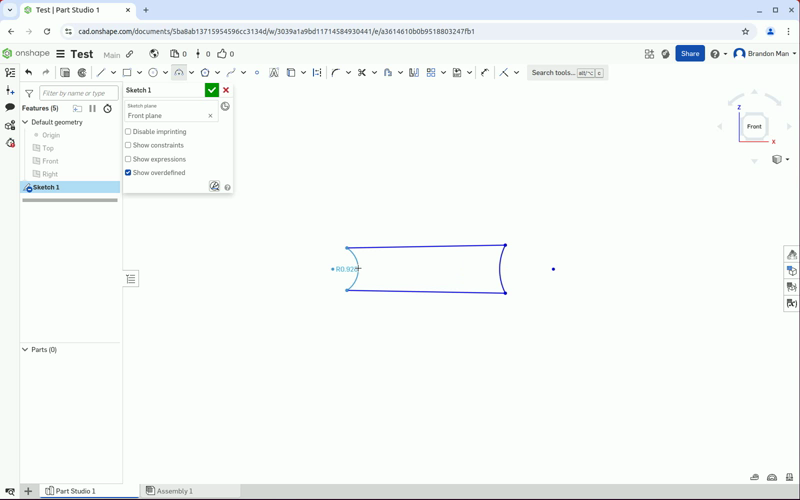
scroll(6)
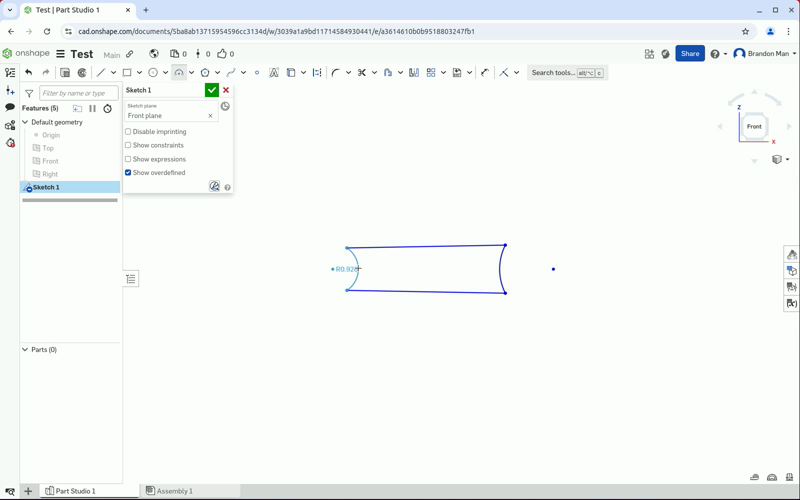
scroll(6)
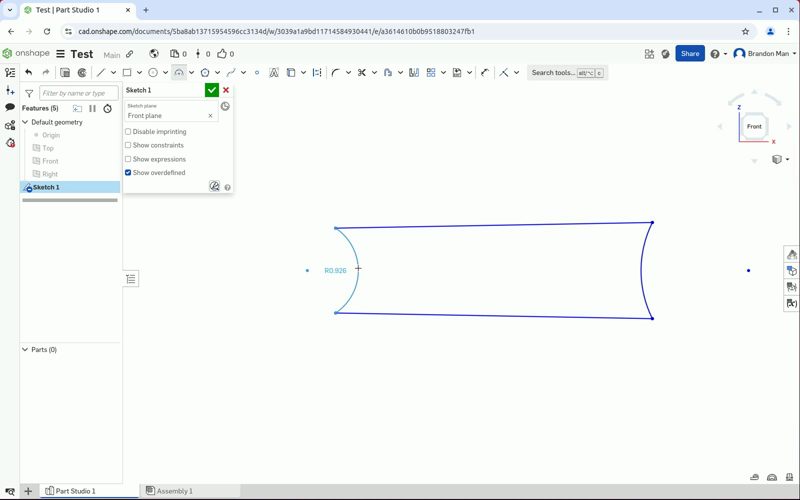
click(358, 267)
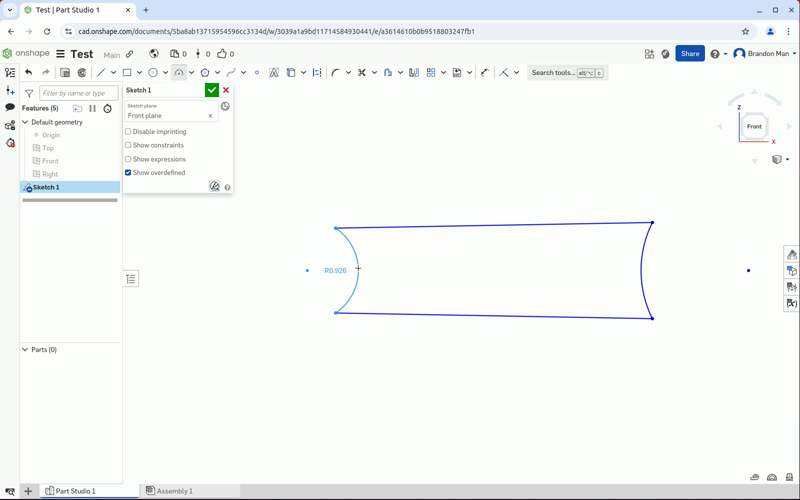
scroll(-6)
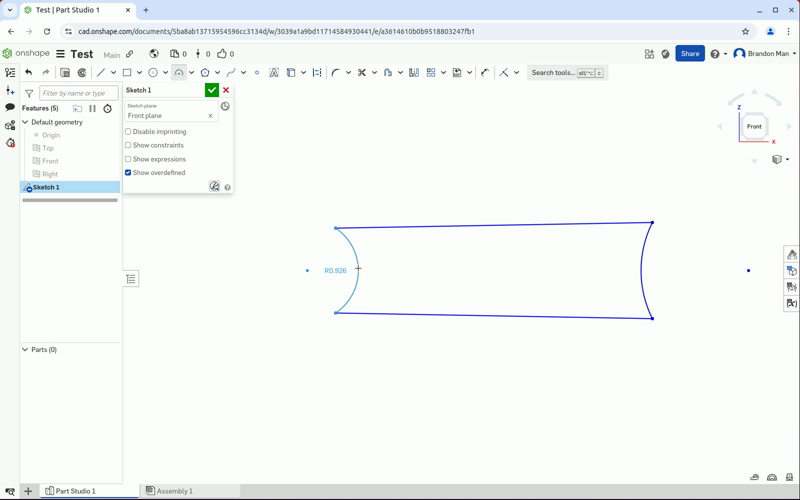
scroll(-6)
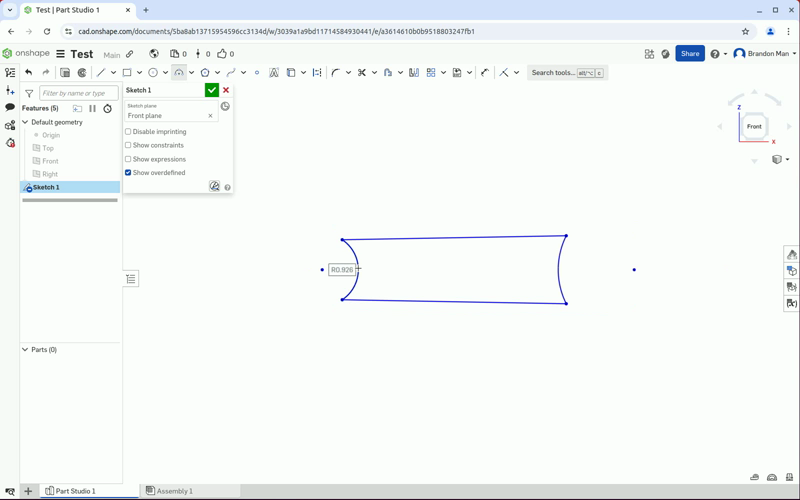
scroll(-6)
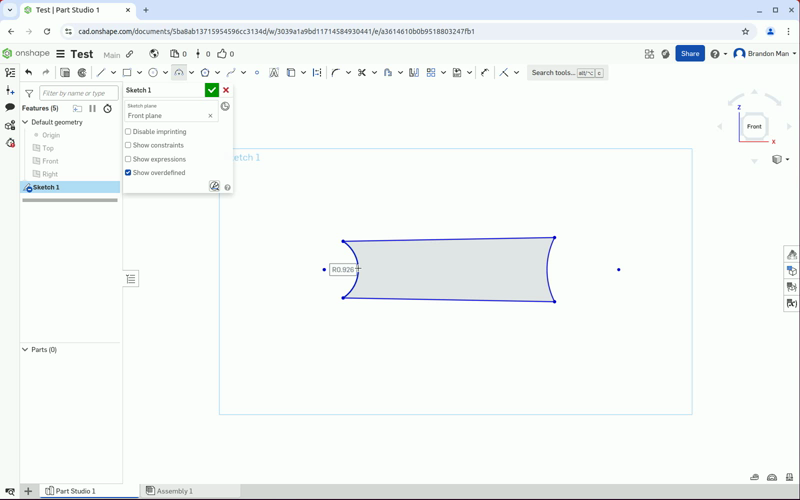
scroll(-6)
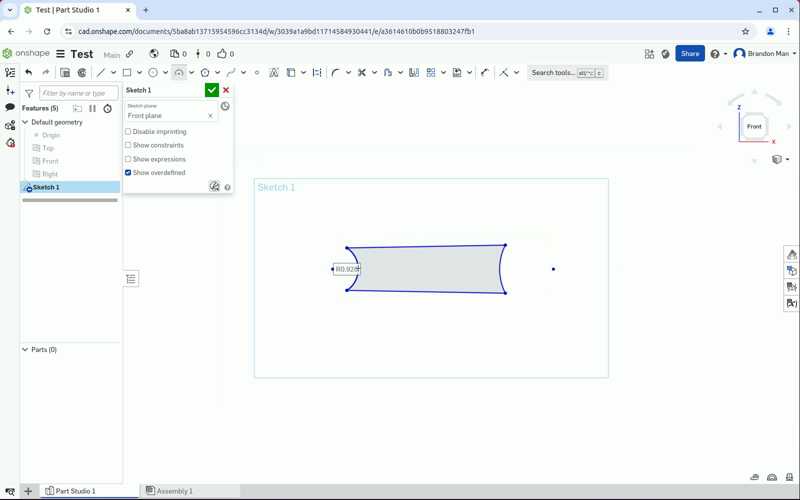
scroll(-6)
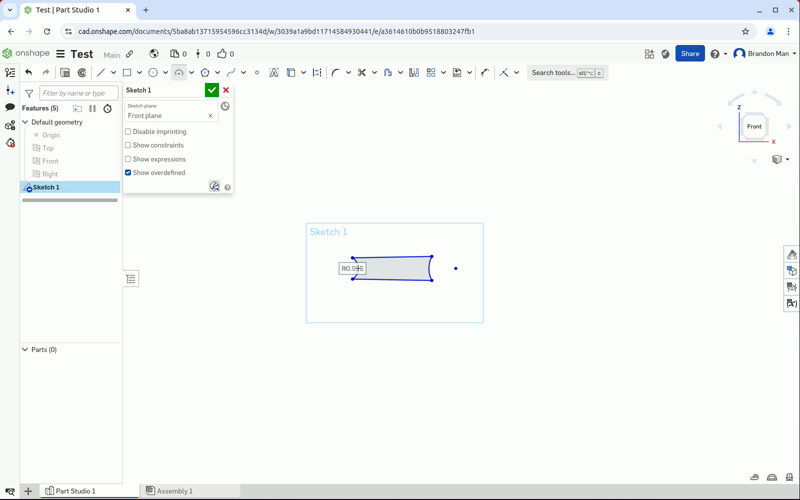
scroll(-6)
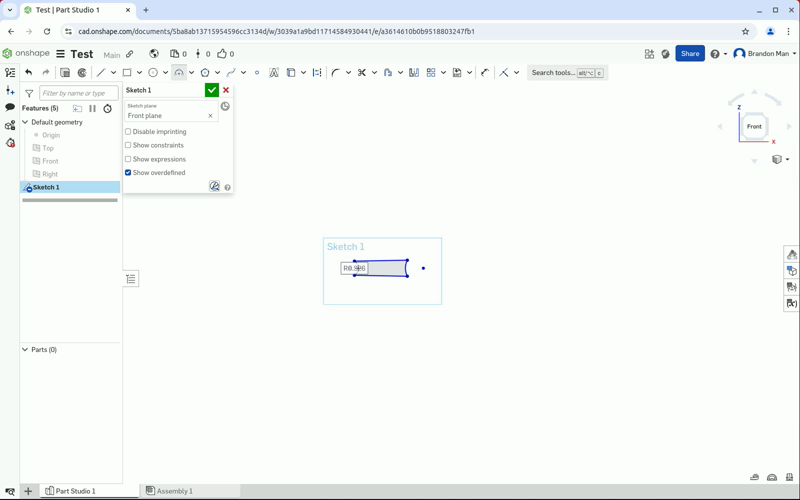
scroll(-6)
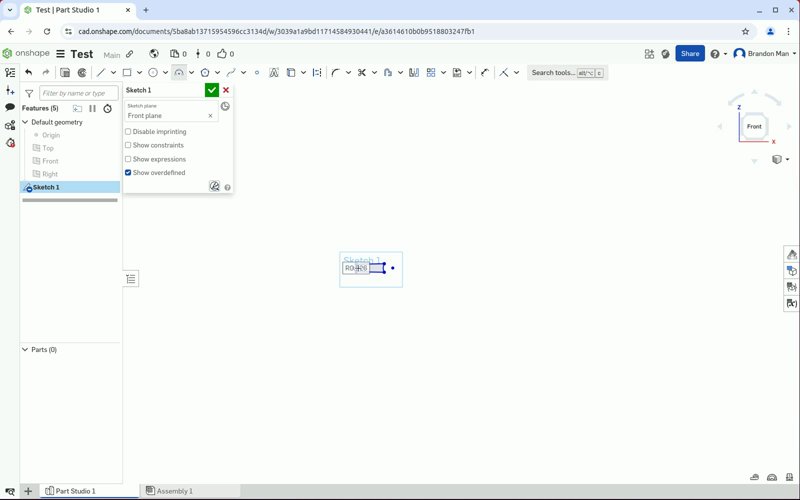
key_up(shift)
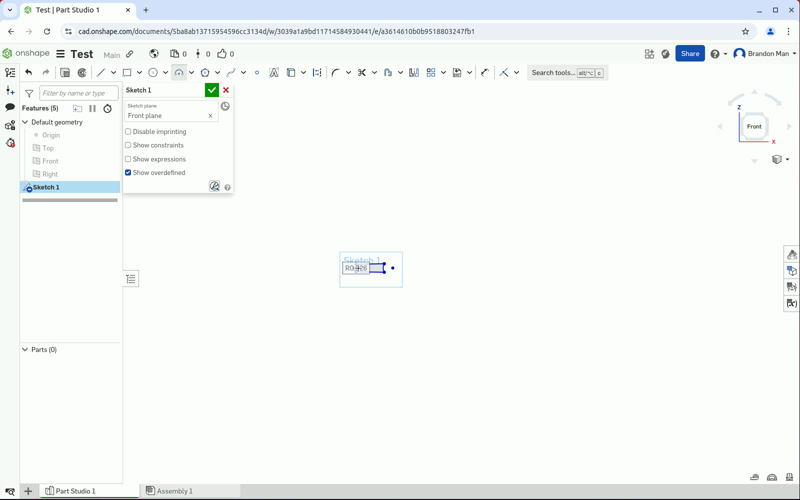
key(esc)
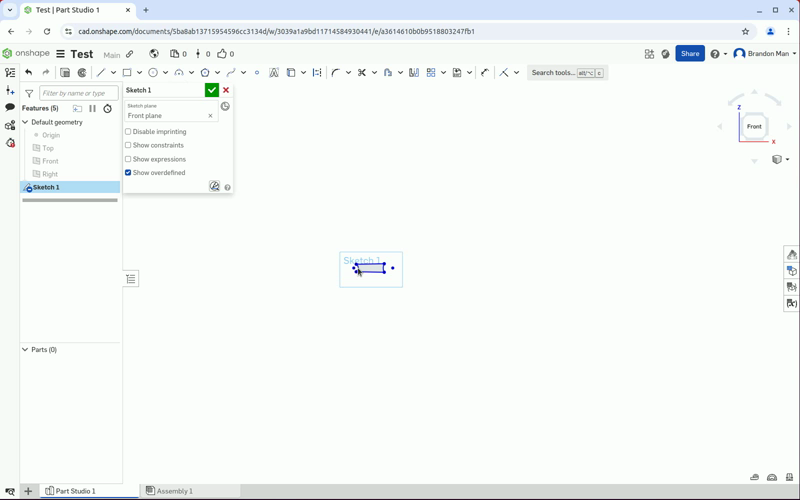
mouse_move(369, 266)
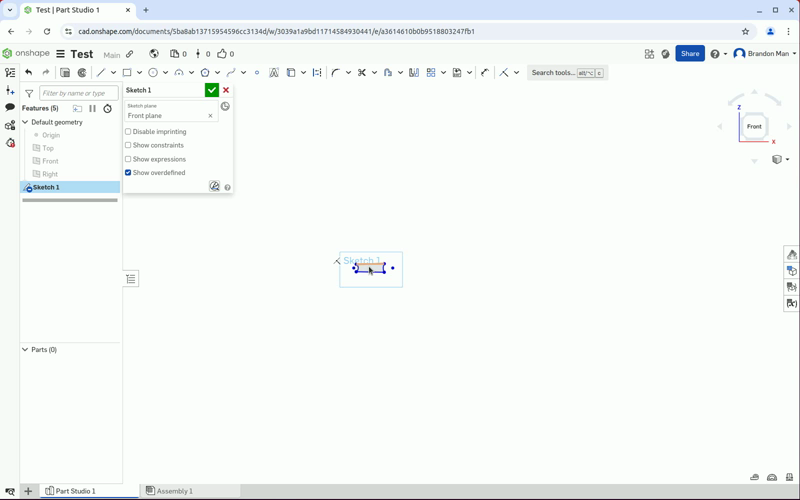
scroll(6)
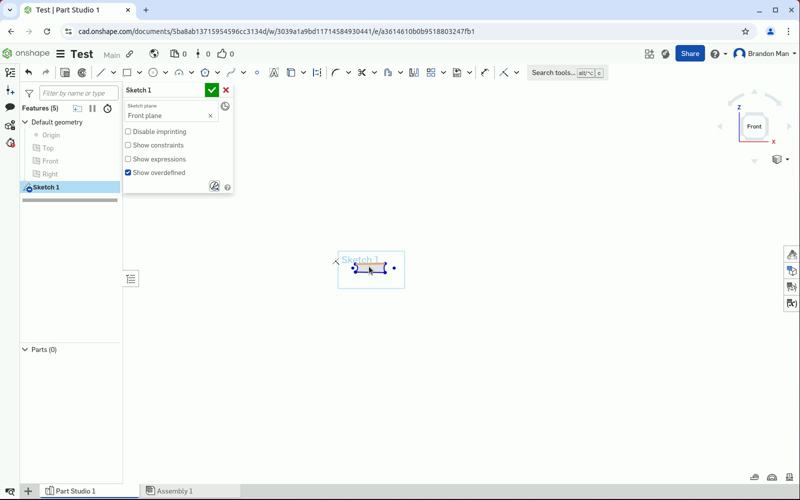
scroll(6)
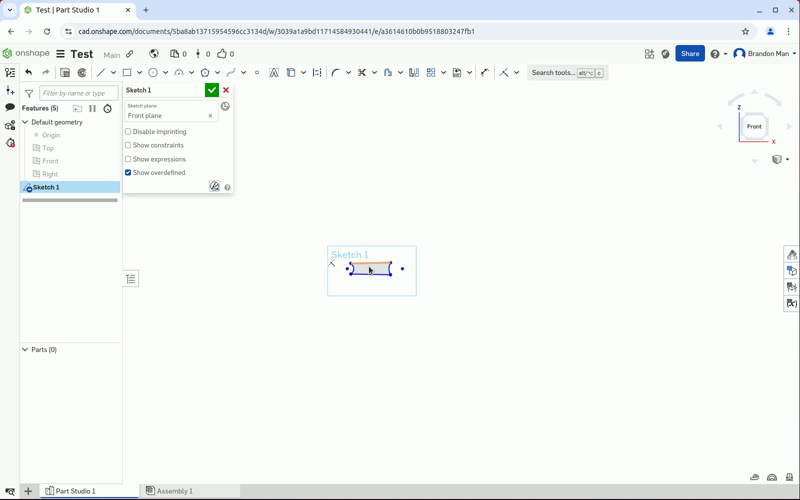
scroll(6)
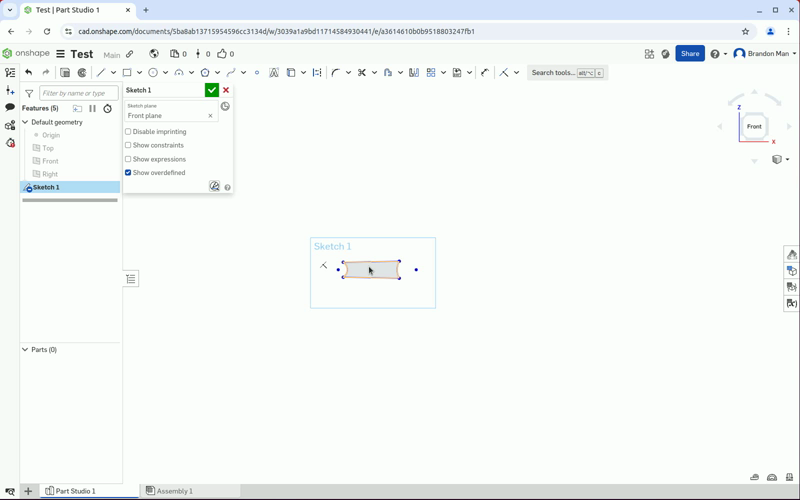
scroll(6)
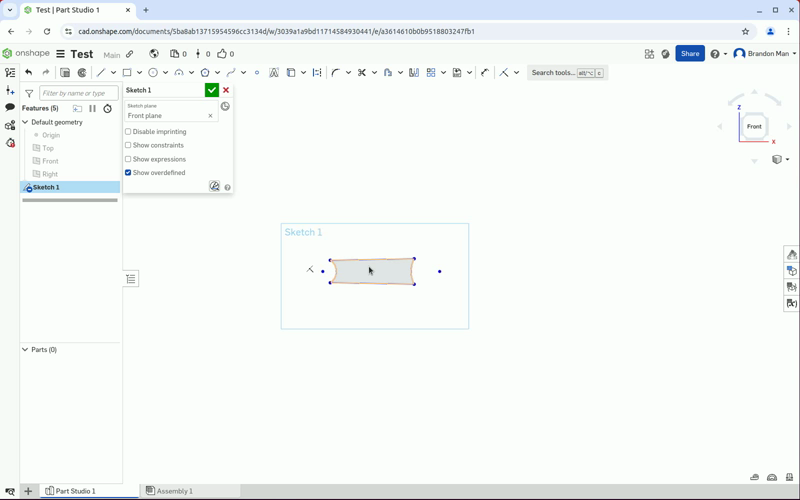
scroll(6)
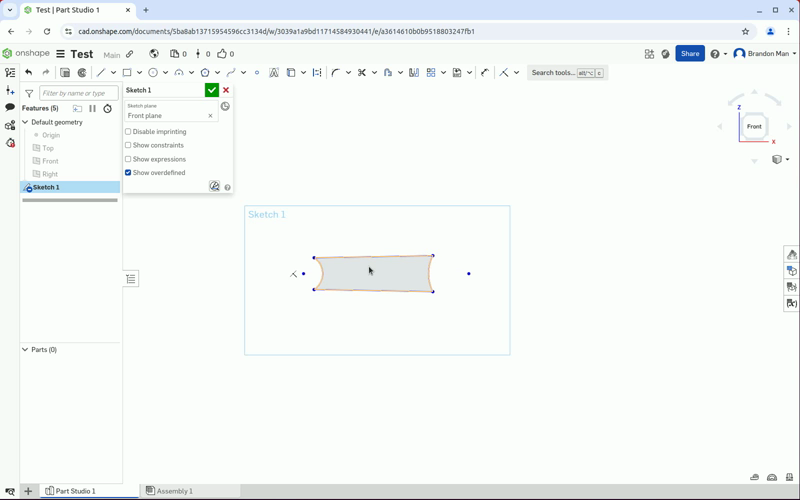
scroll(6)
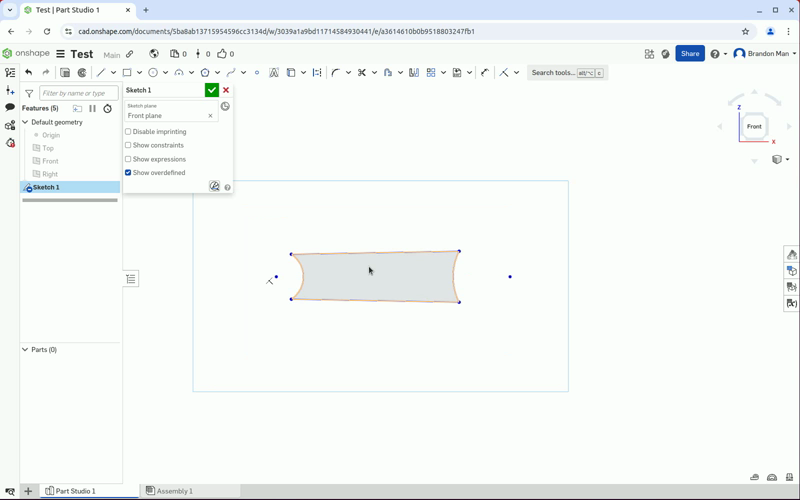
scroll(6)
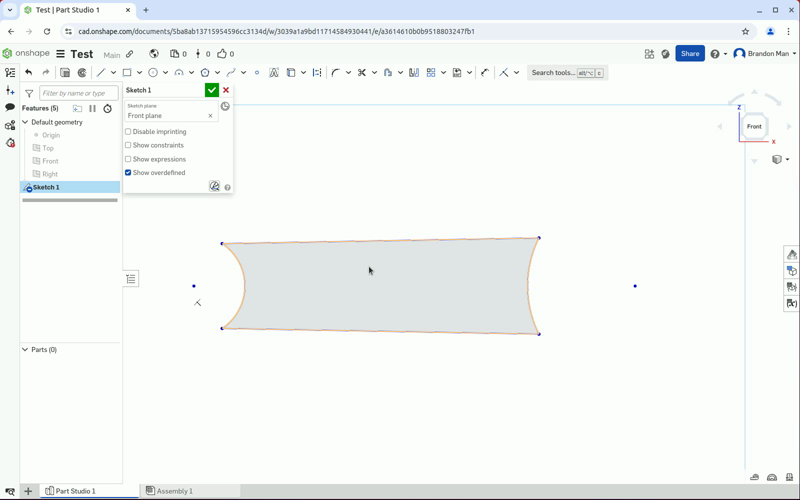
click(369, 266)
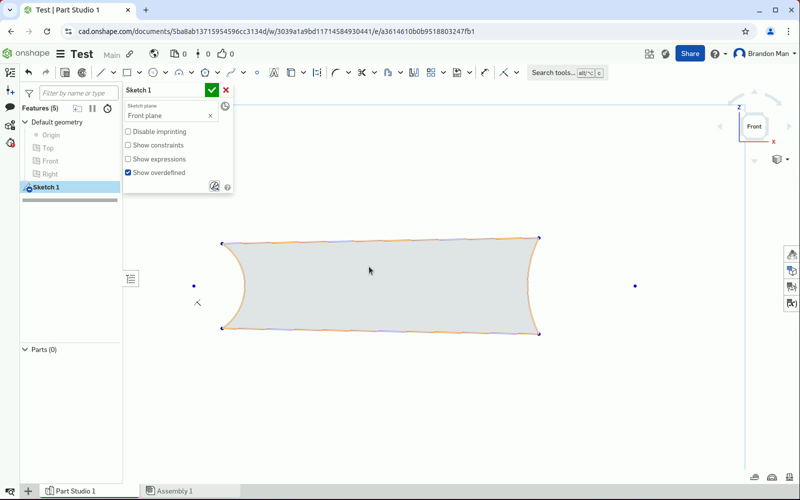
scroll(-6)
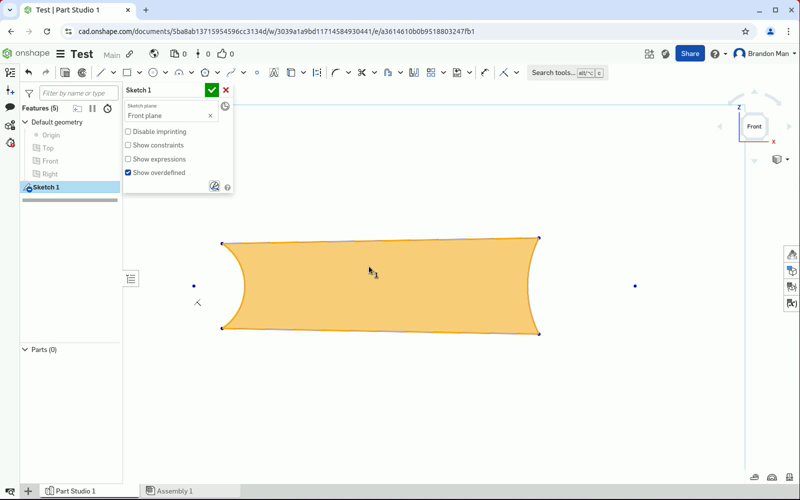
scroll(-6)
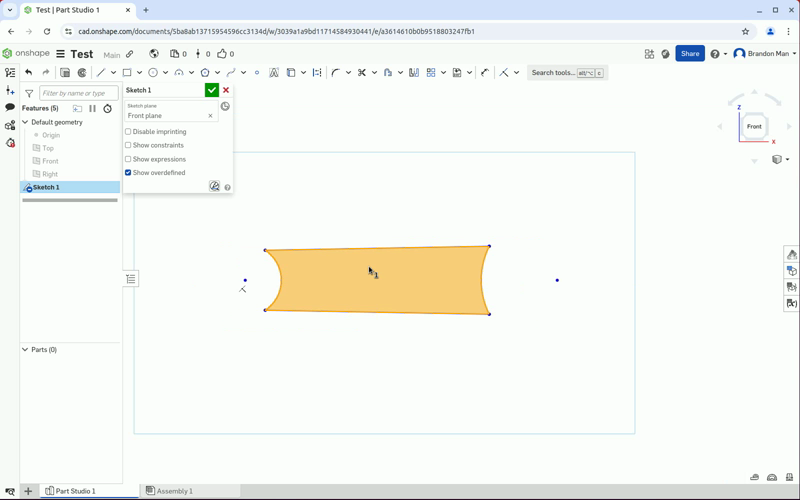
scroll(-6)
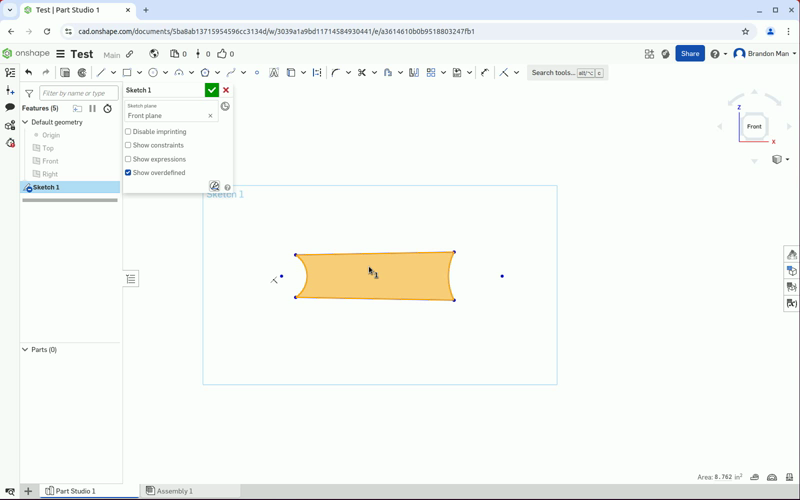
scroll(-6)
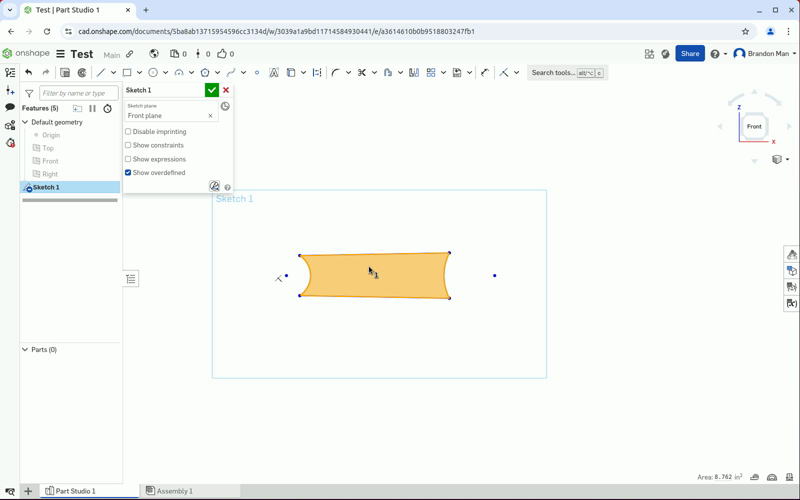
scroll(-6)
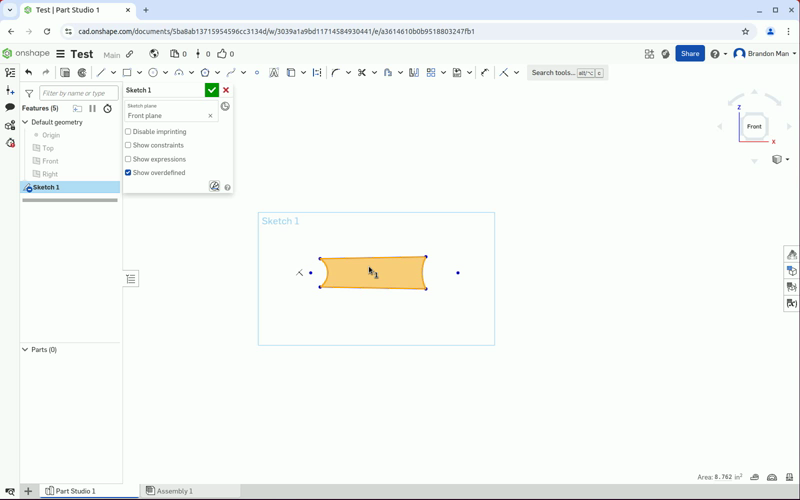
scroll(-6)
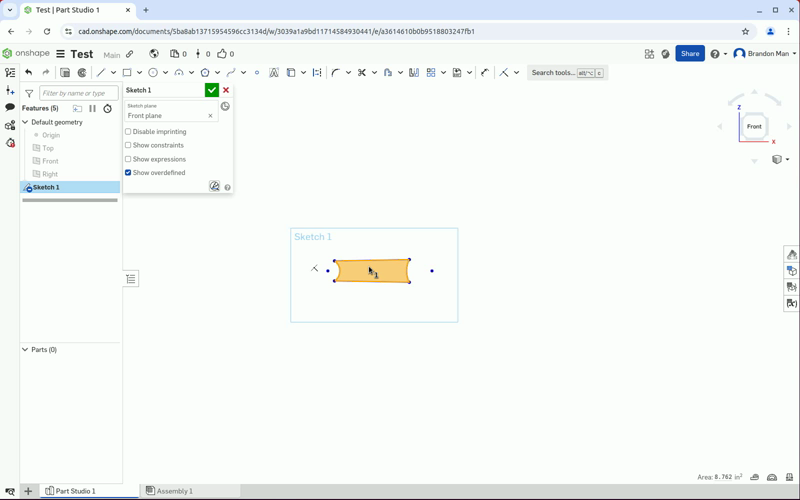
scroll(-6)
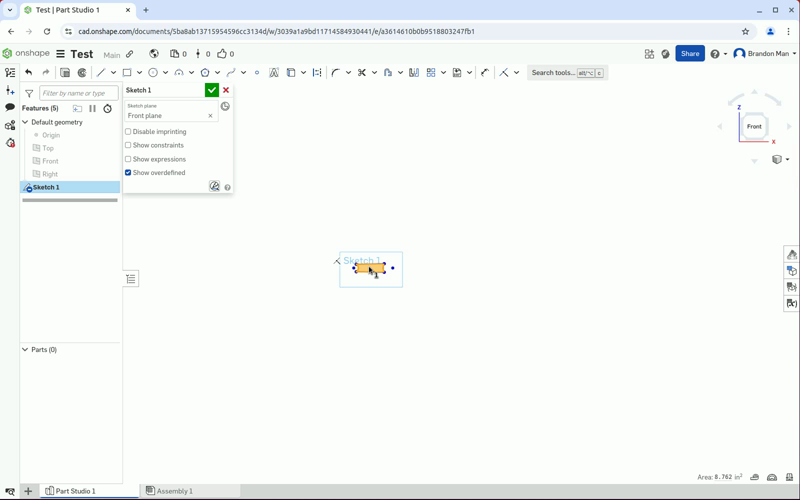
mouse_move(73, 352)
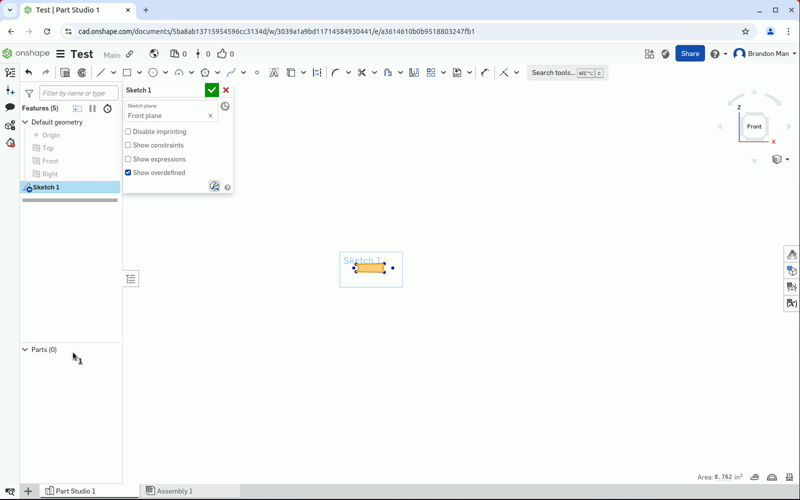
key(shift+y)
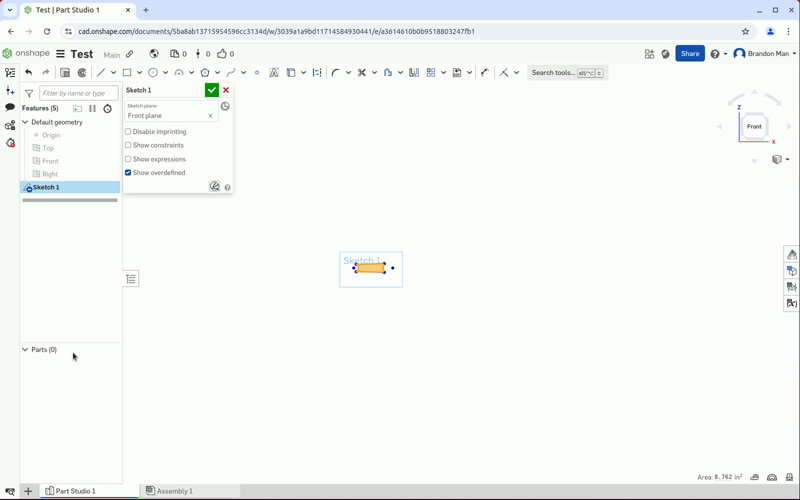
key(shift+e)
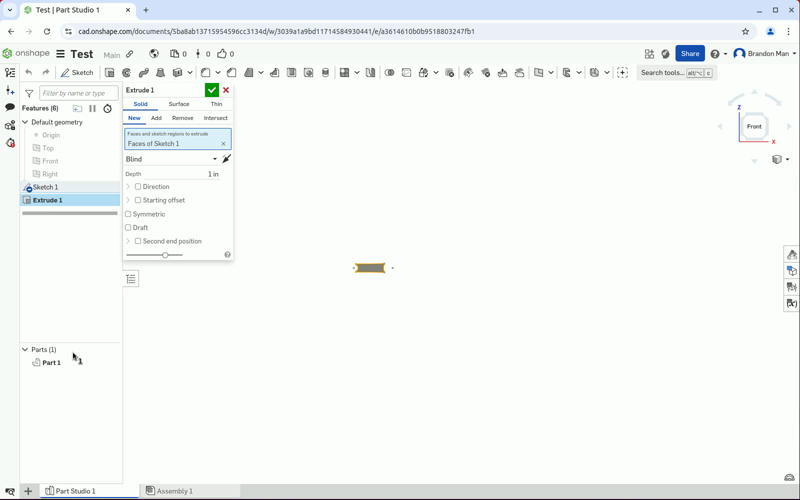
mouse_move(143, 106)
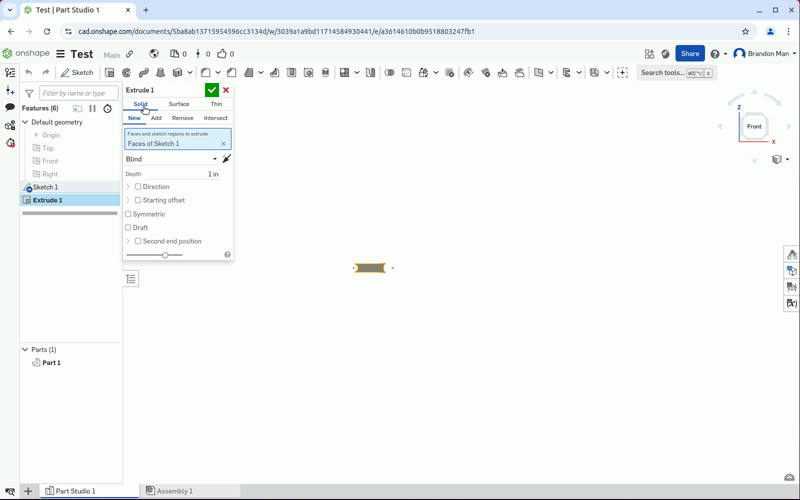
click(143, 106)
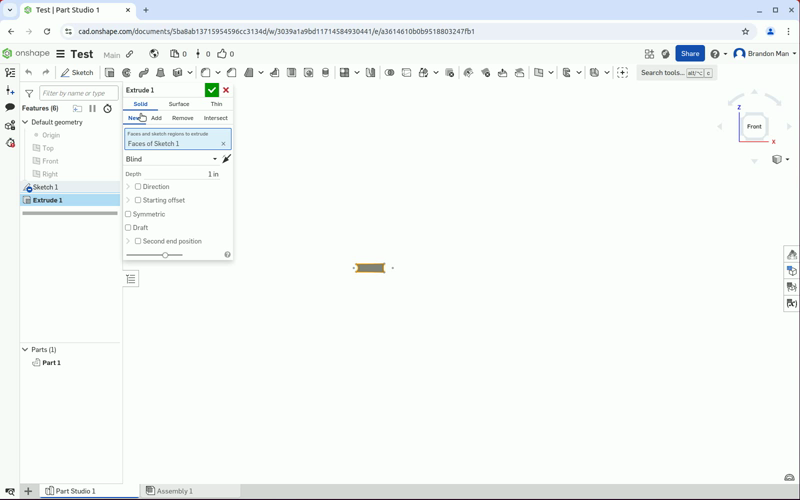
mouse_move(137, 120)
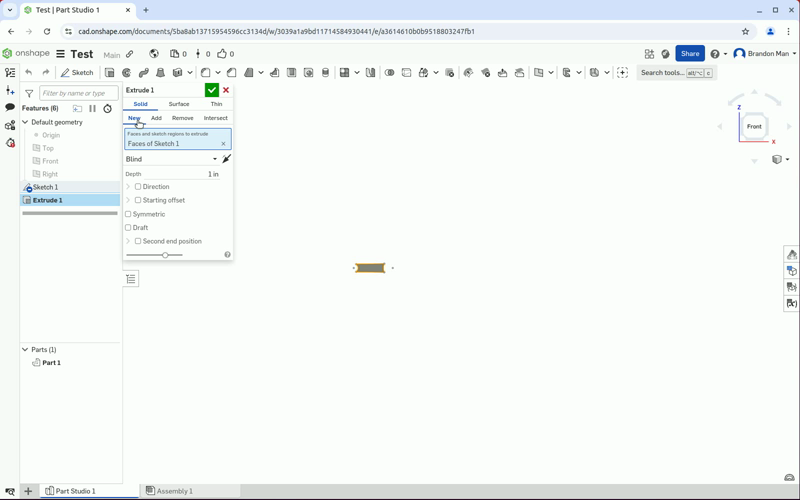
click(137, 120)
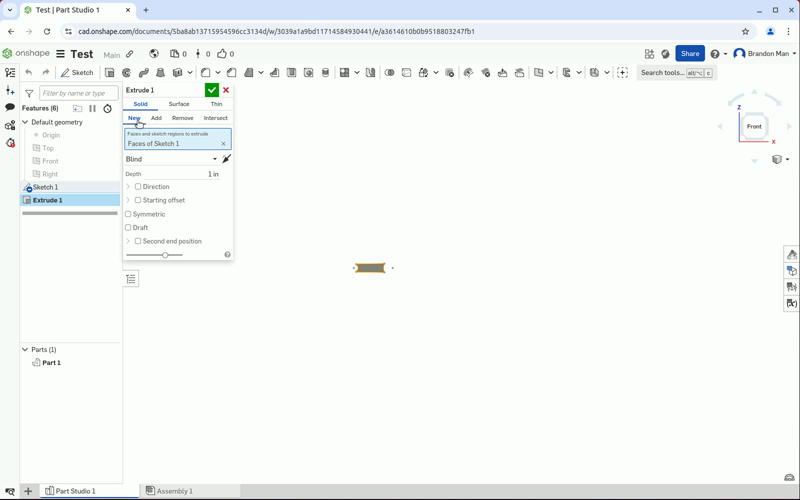
key(tab, 4)
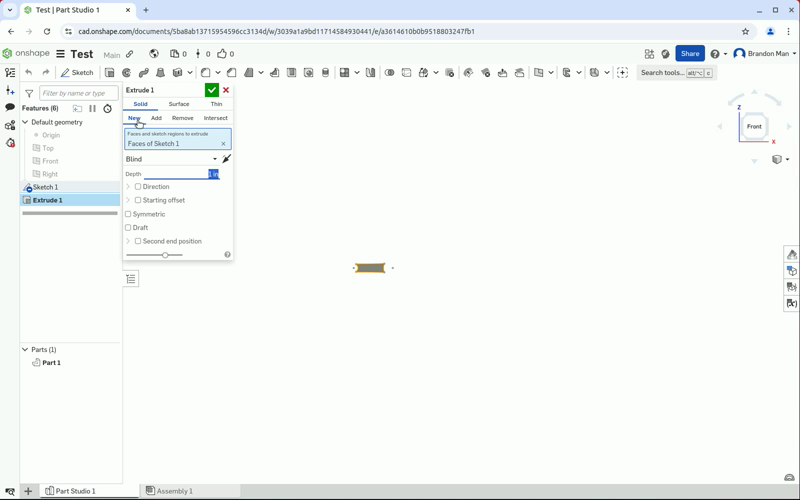
text(0.963)
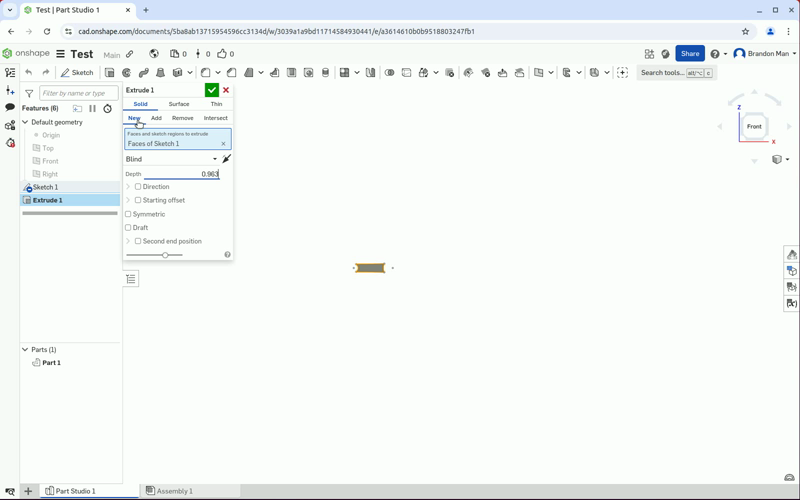
key(enter)
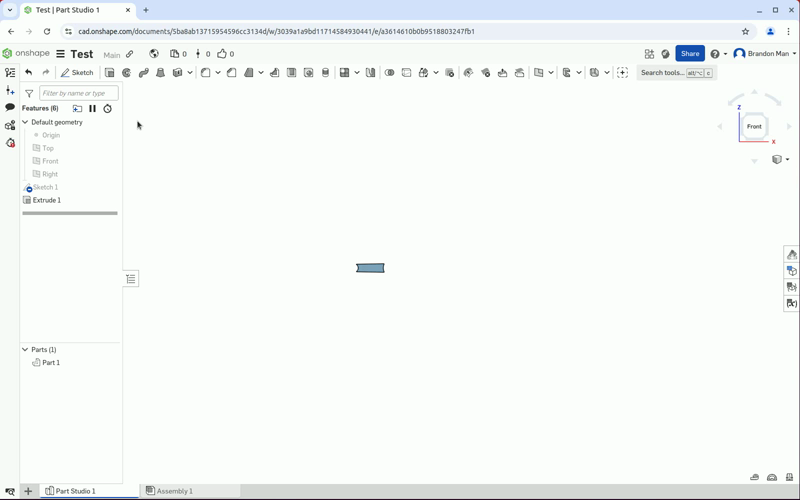
key(shift+h)
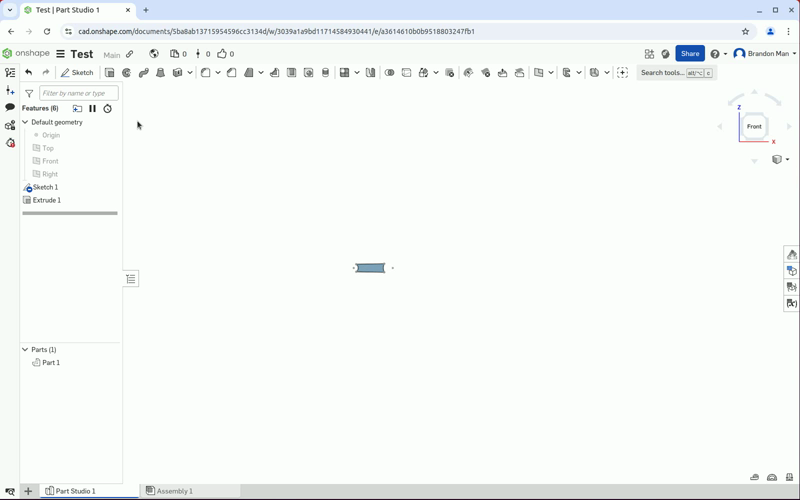
key(shift+h)
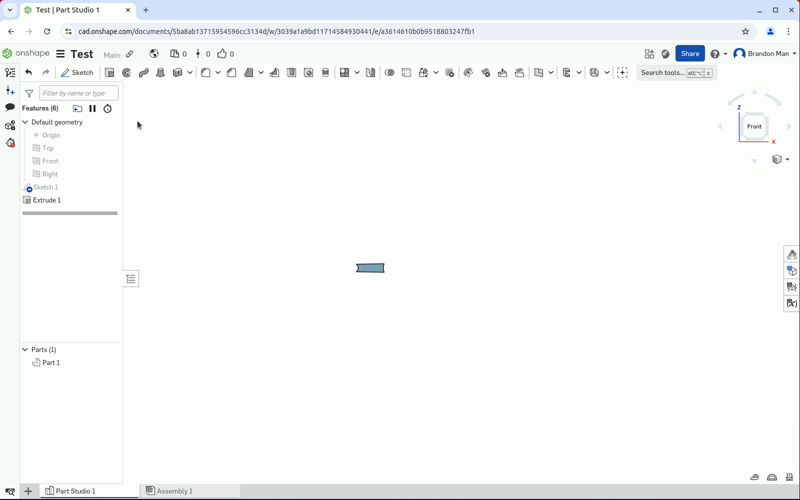
mouse_move(73, 189)
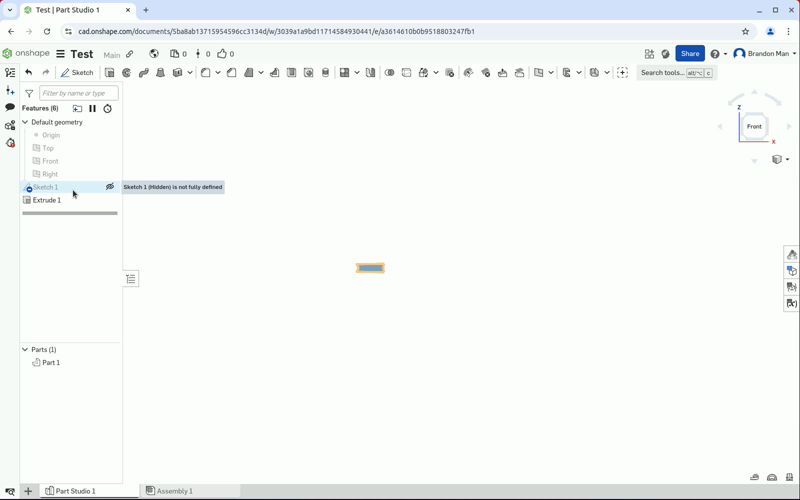
click(73, 189)
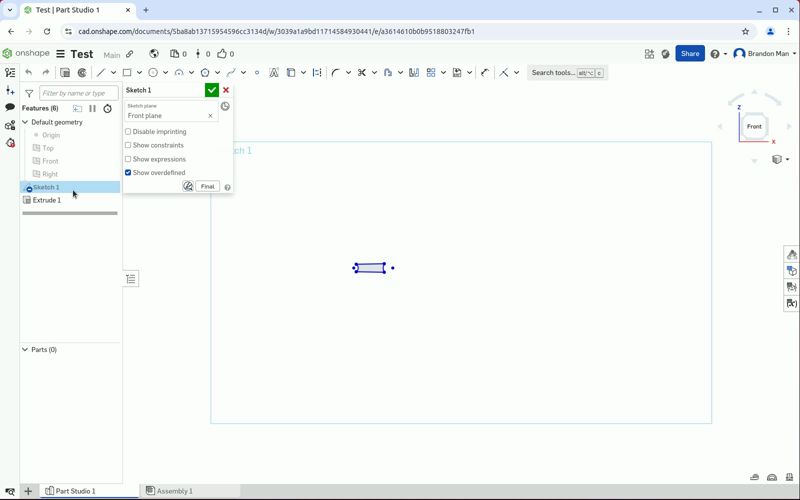
mouse_move(229, 92)
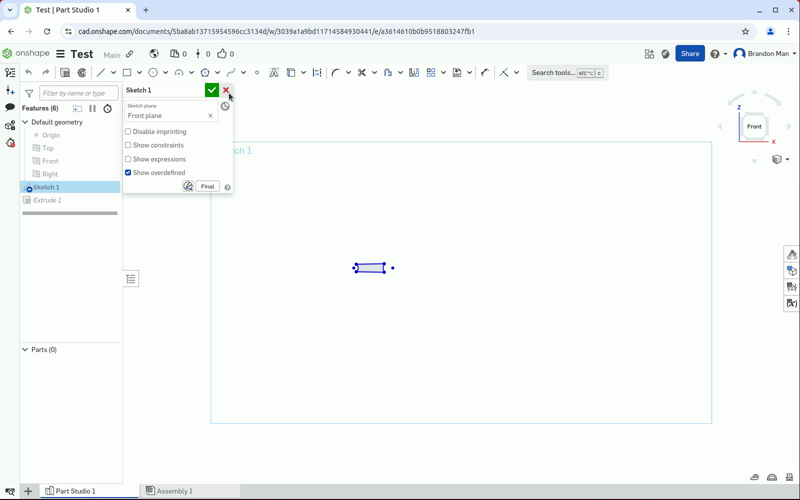
click(229, 92)
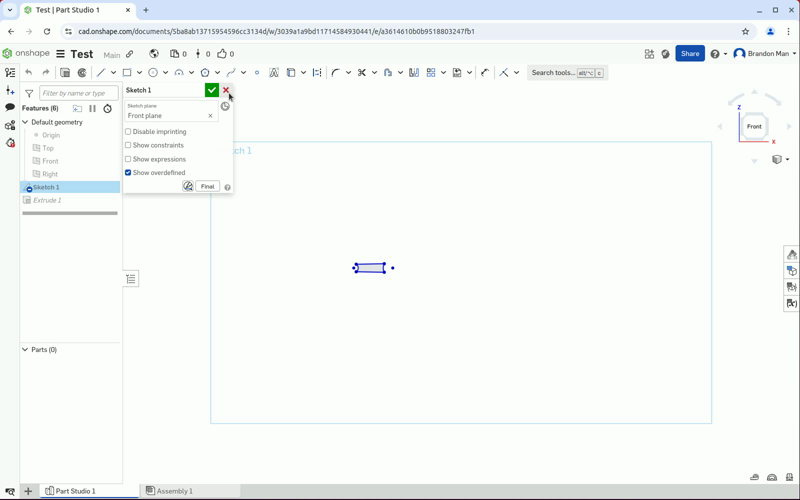
key(shift+s)
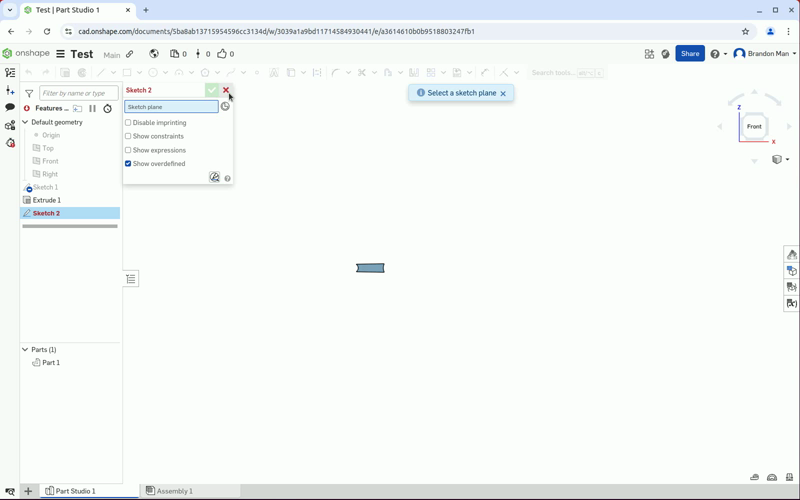
mouse_move(73, 163)
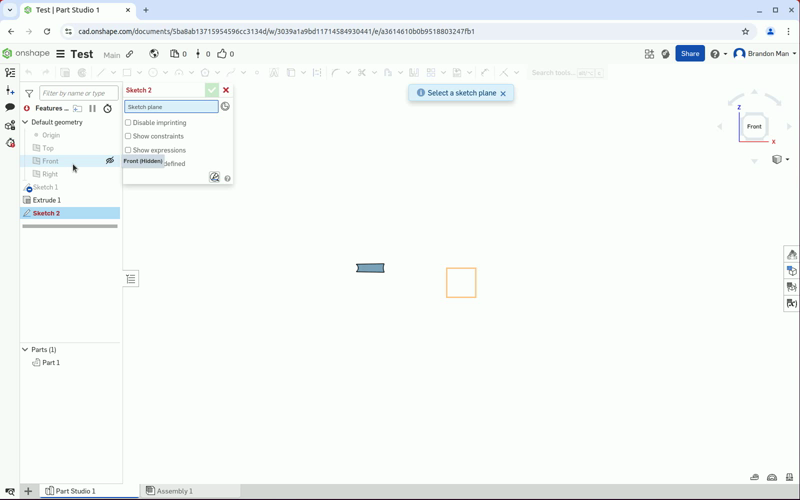
click(73, 163)
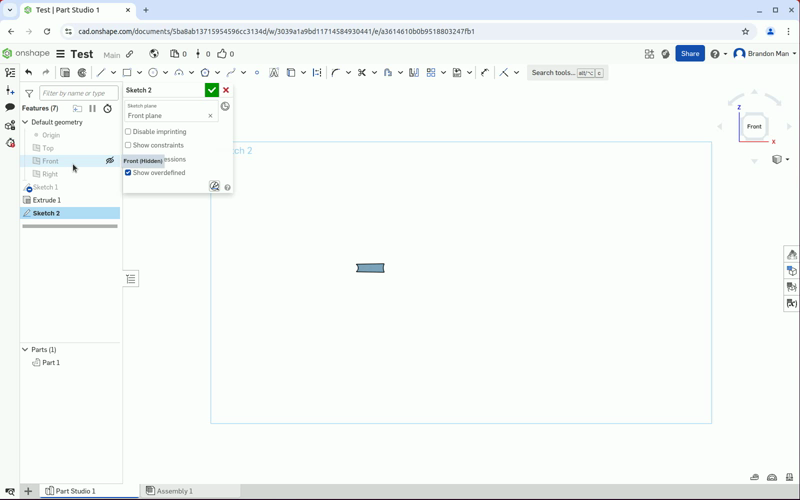
mouse_move(73, 352)
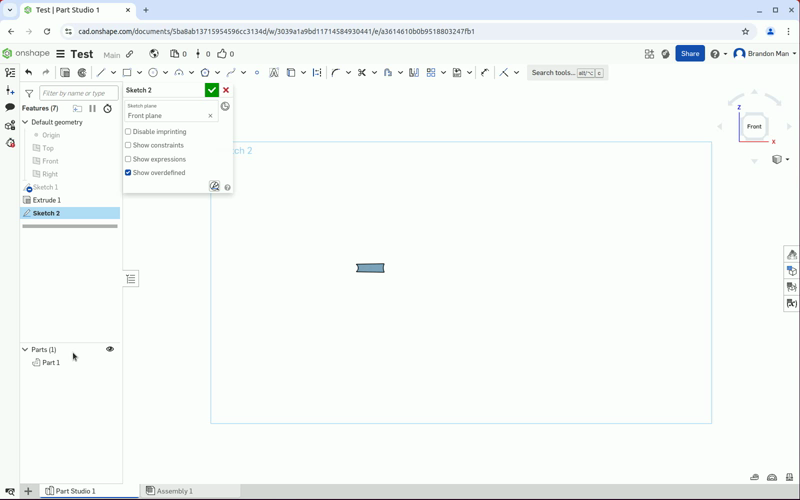
key(y)
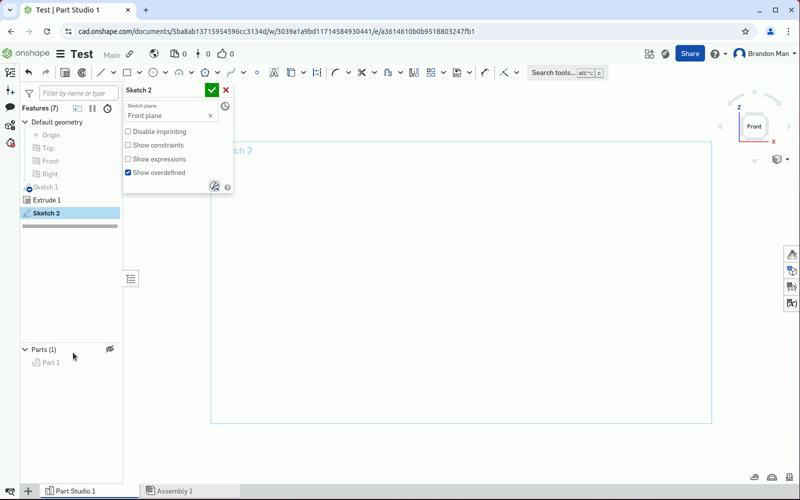
key(c)
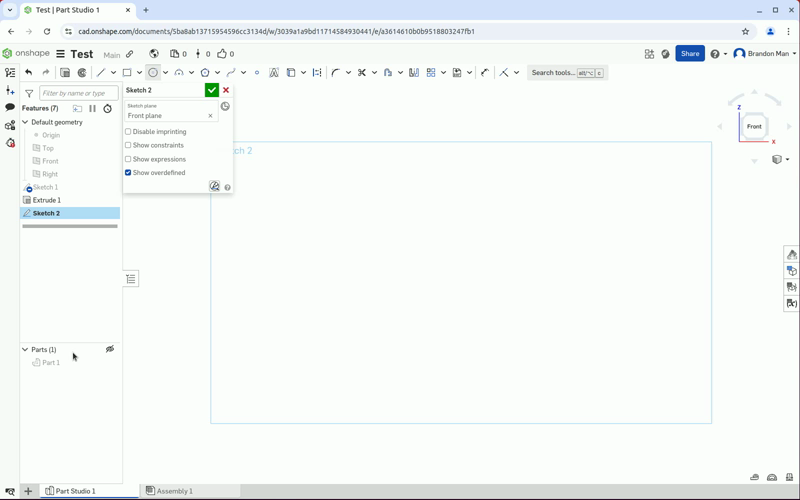
key_down(shift)
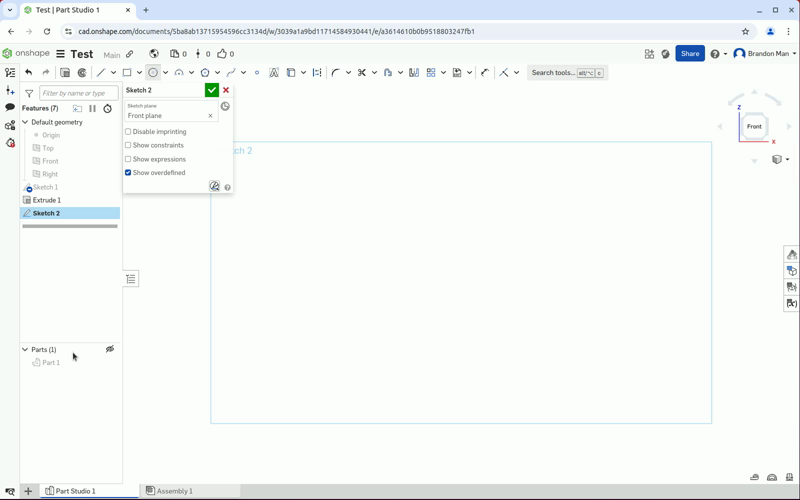
mouse_move(353, 267)
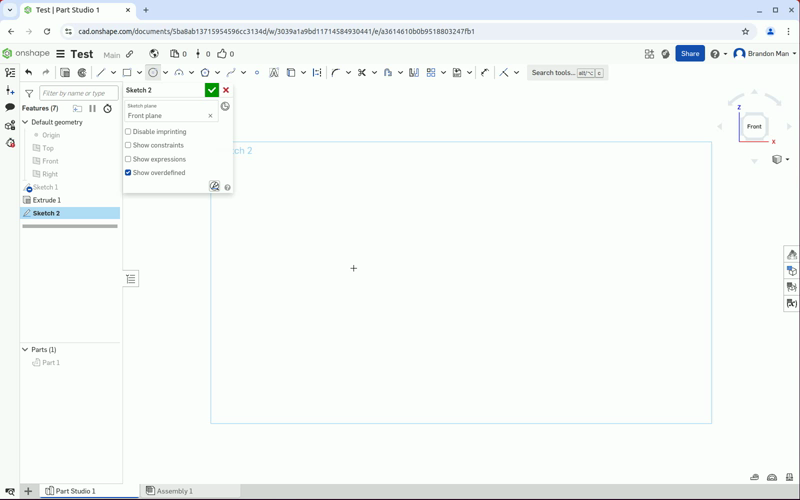
click(353, 267)
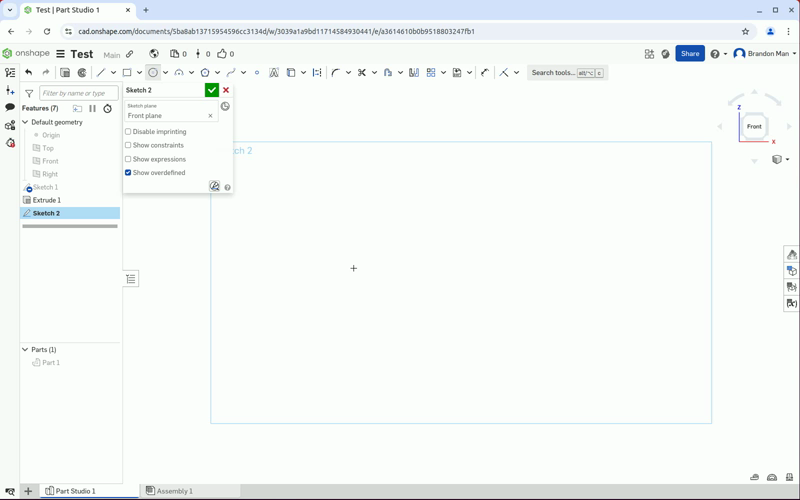
key_up(shift)
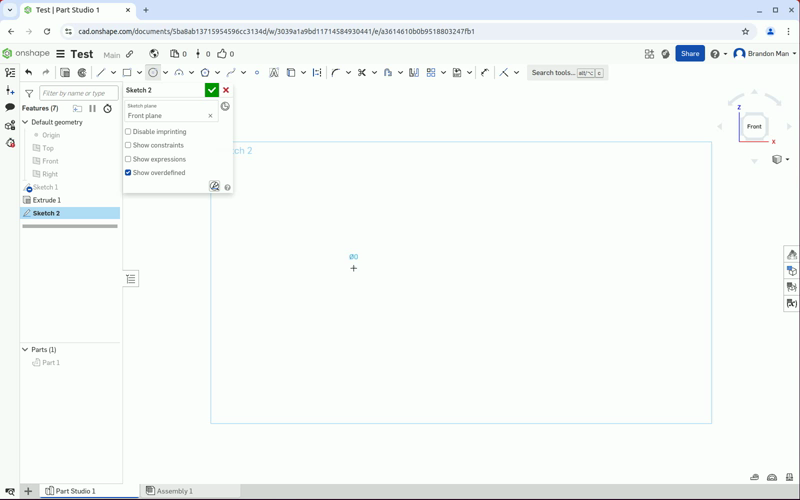
mouse_move(358, 267)
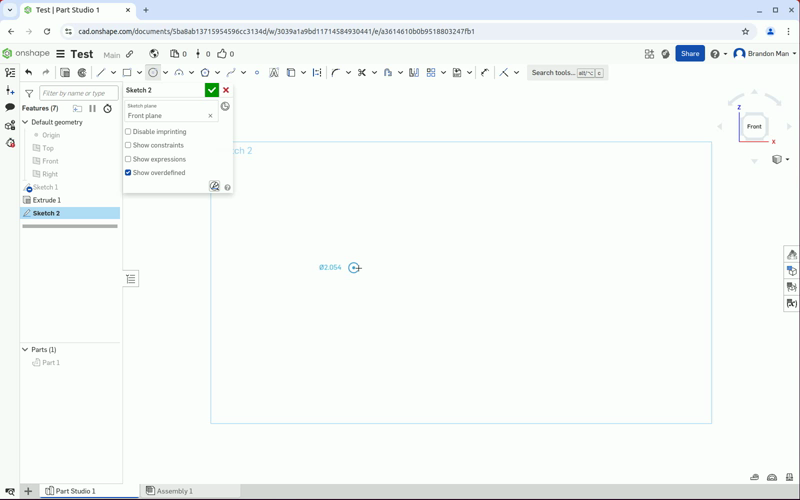
click(358, 267)
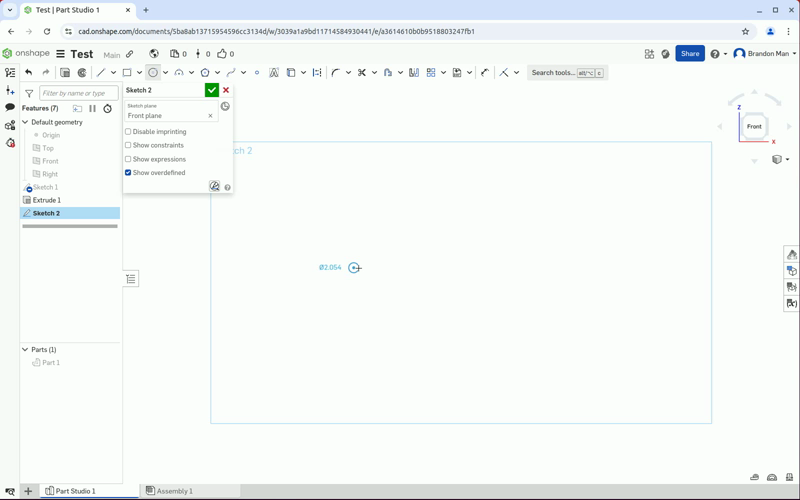
key(esc)
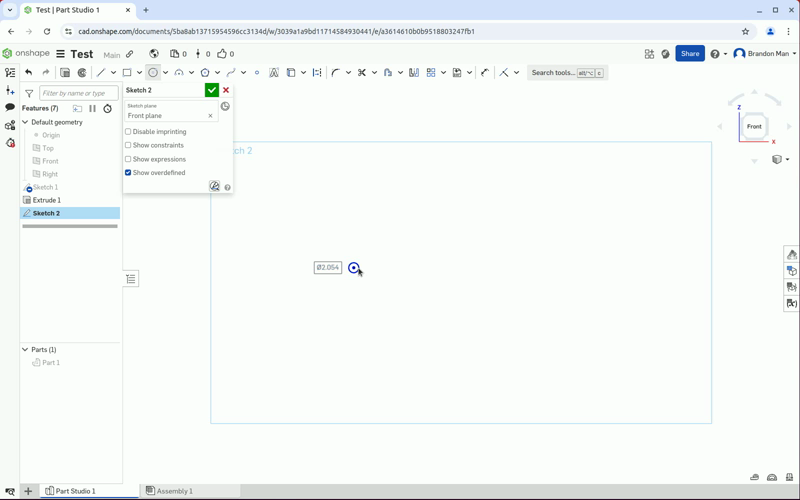
key(c)
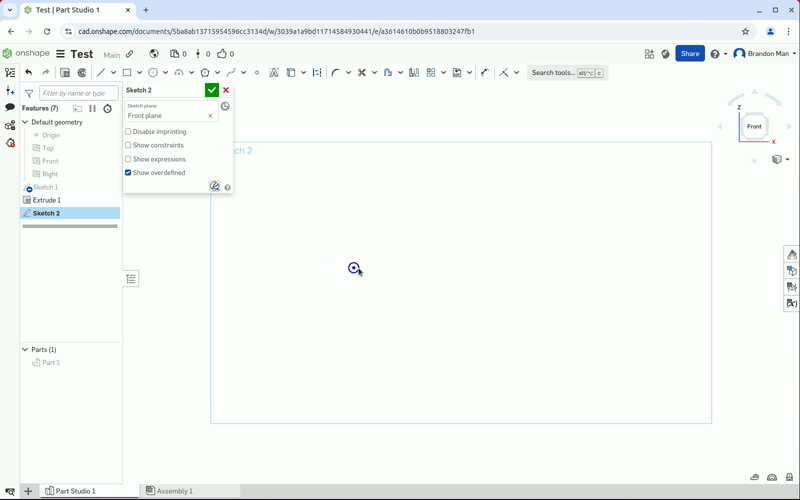
key_down(shift)
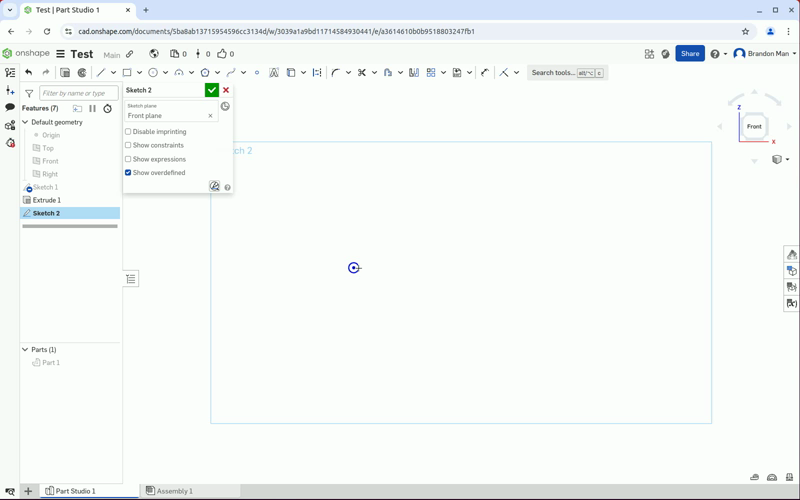
mouse_move(353, 267)
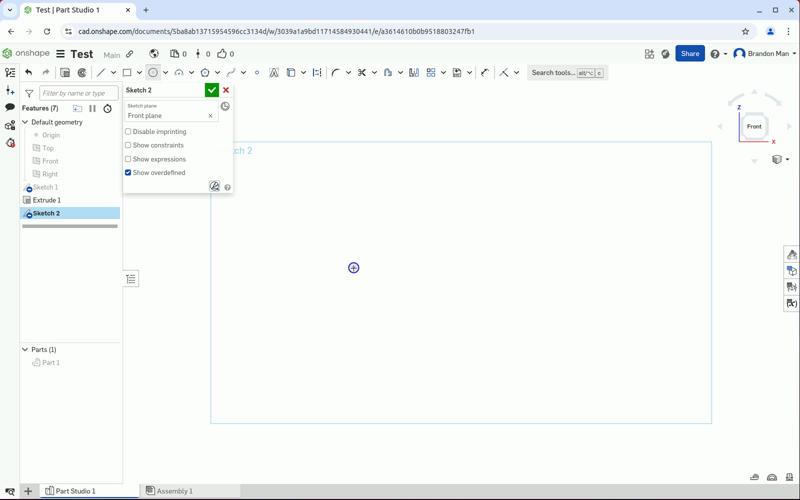
click(353, 267)
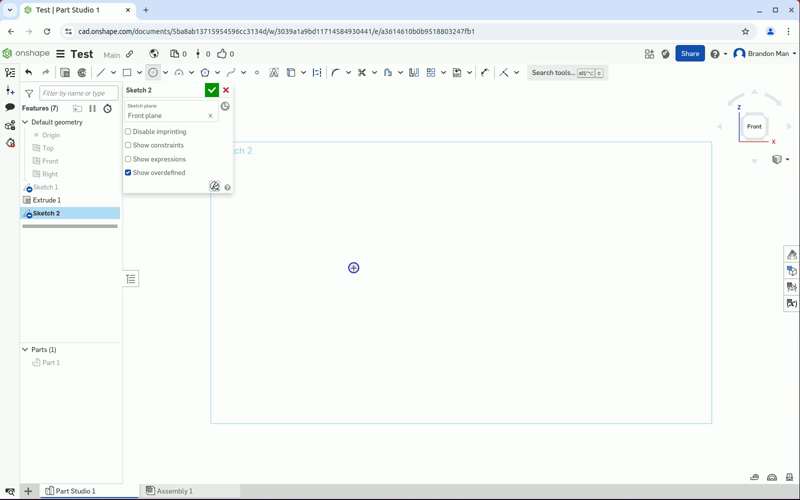
key_up(shift)
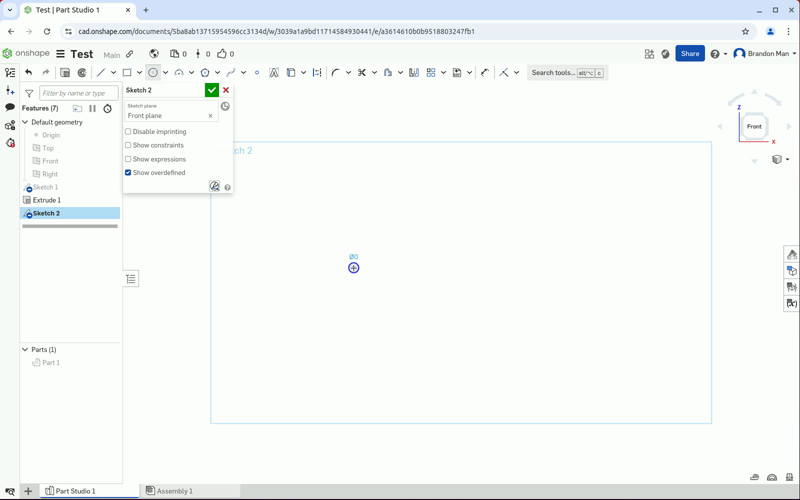
mouse_move(356, 267)
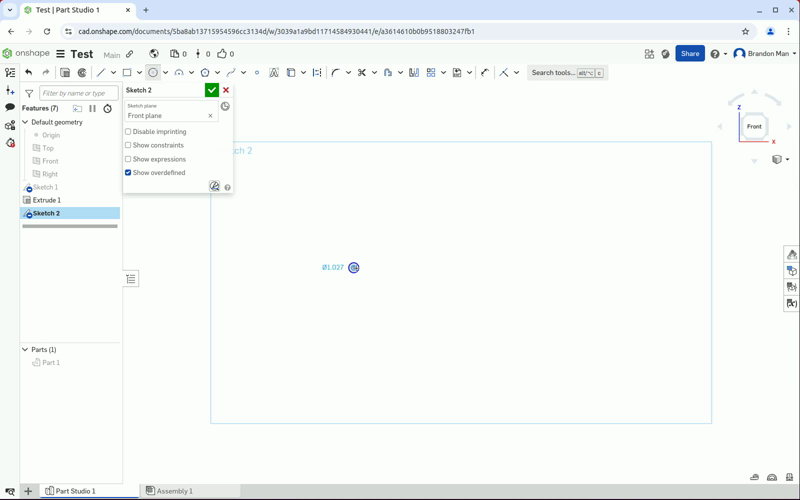
scroll(6)
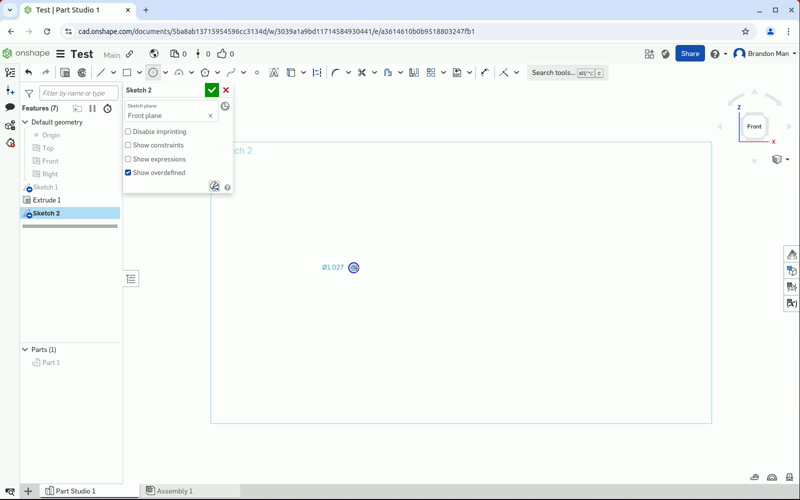
scroll(6)
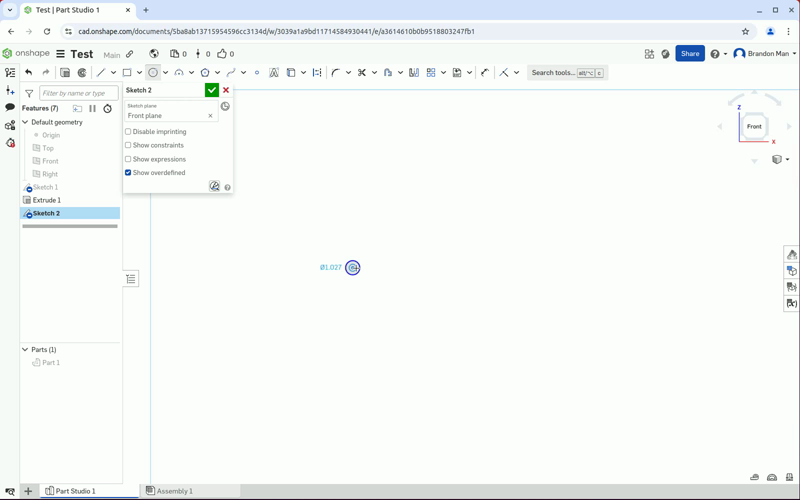
scroll(6)
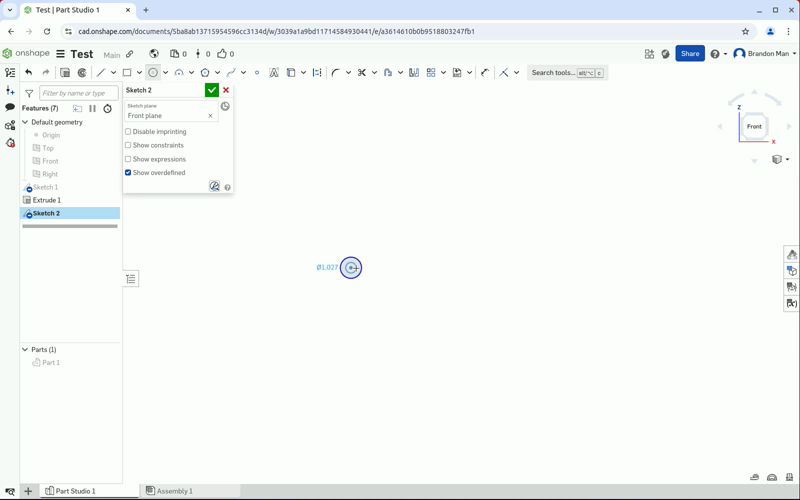
scroll(6)
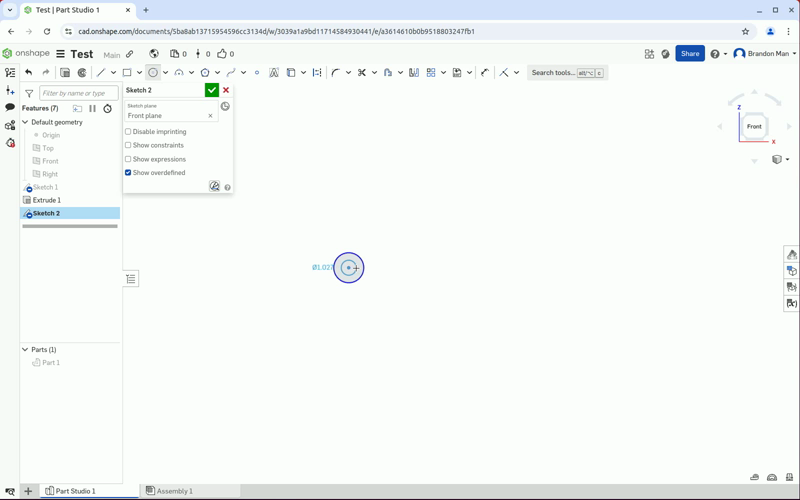
scroll(6)
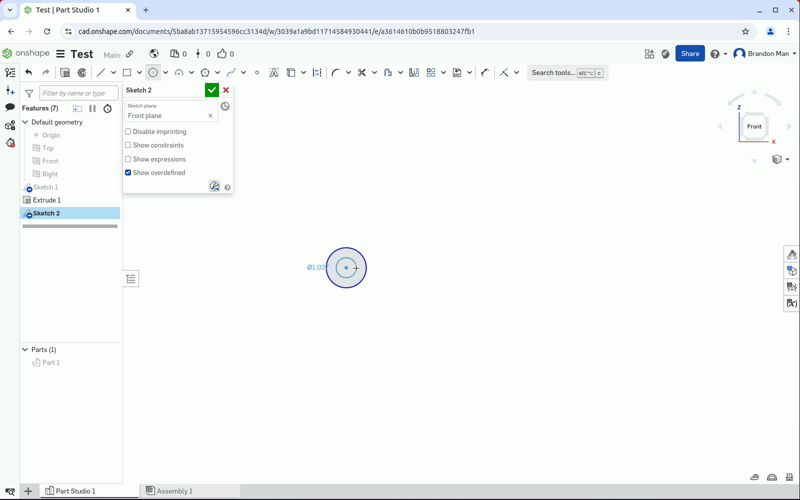
scroll(6)
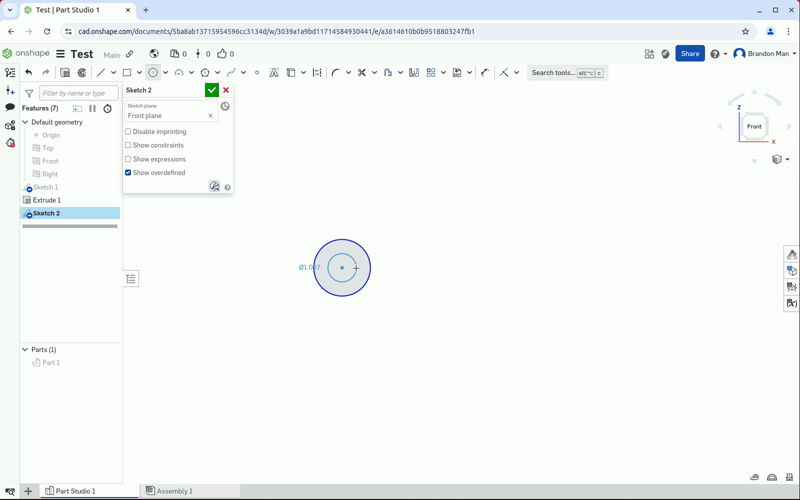
scroll(6)
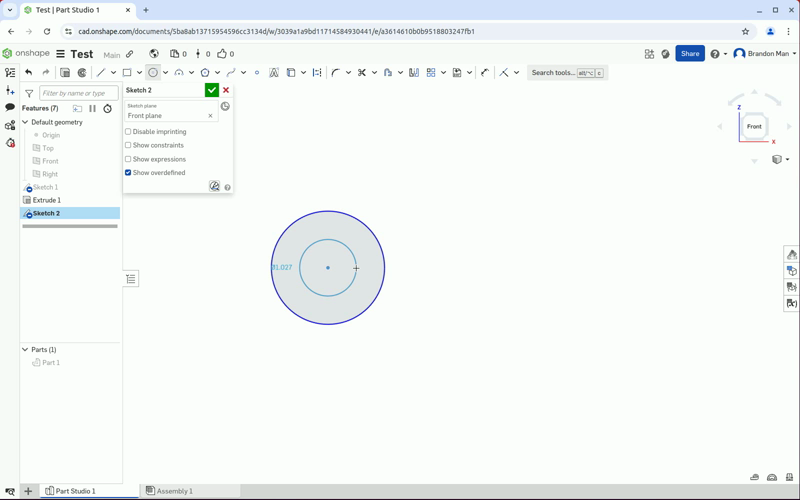
click(356, 267)
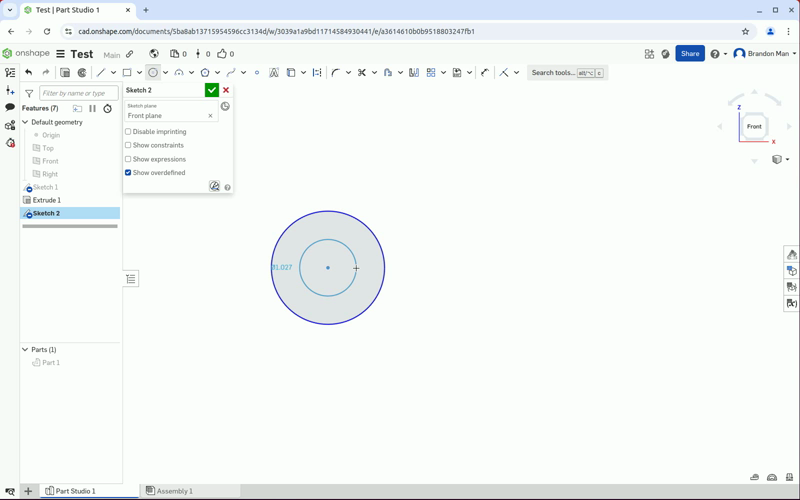
scroll(-6)
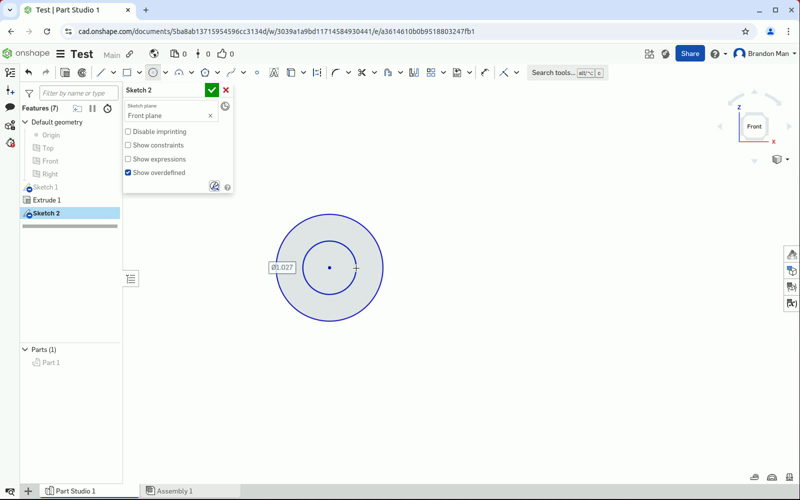
scroll(-6)
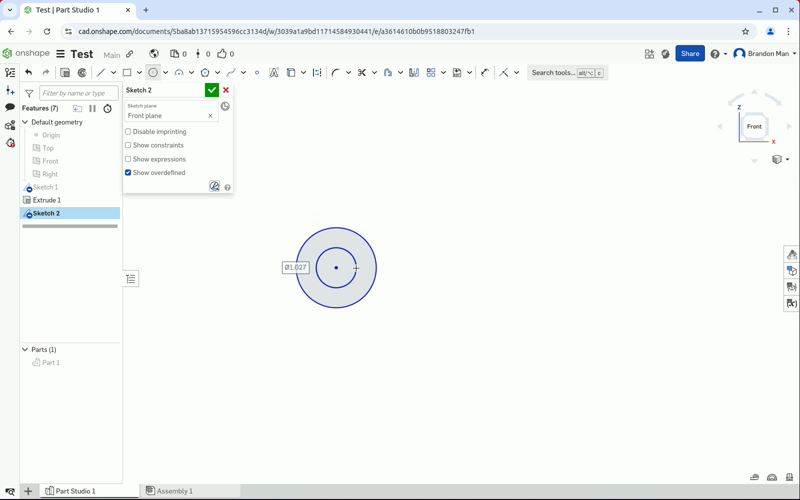
scroll(-6)
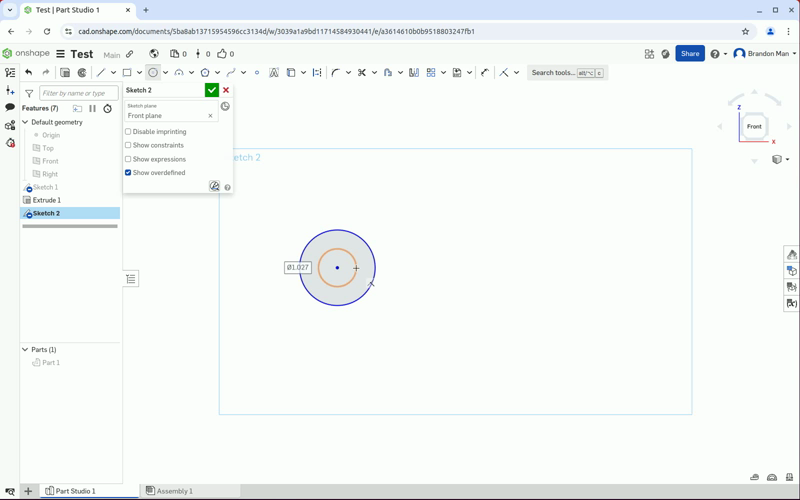
scroll(-6)
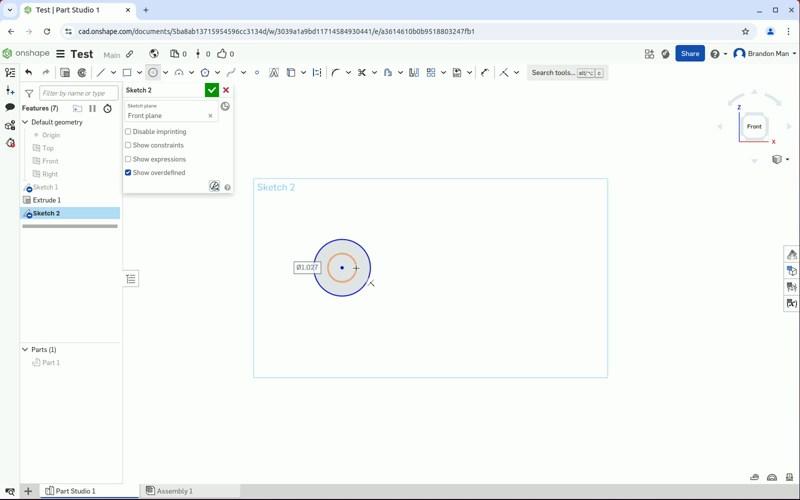
scroll(-6)
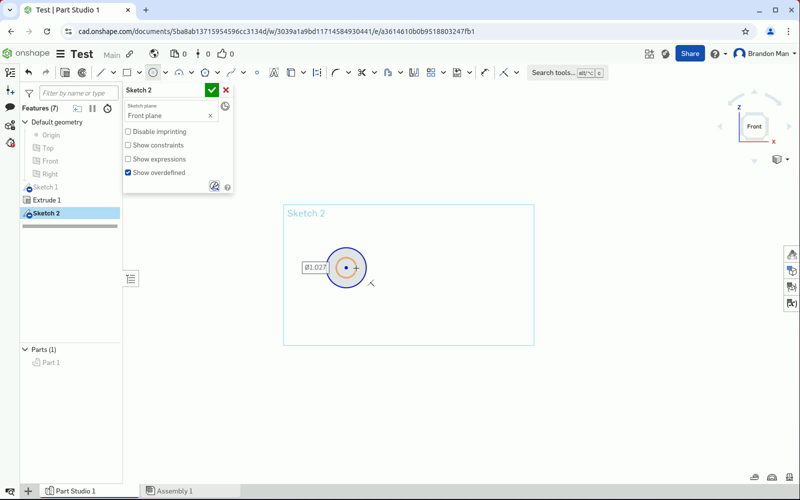
scroll(-6)
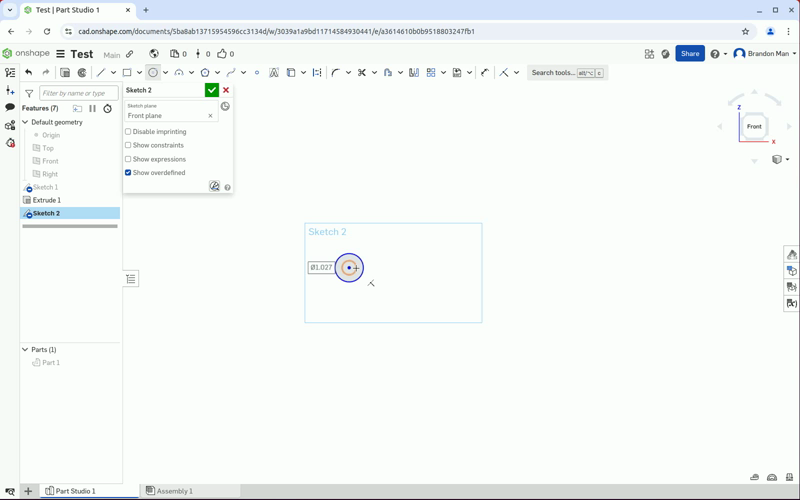
scroll(-6)
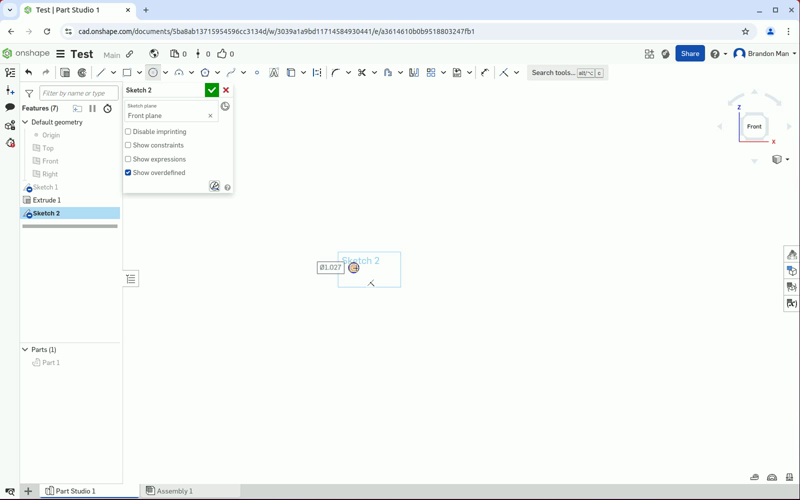
key(esc)
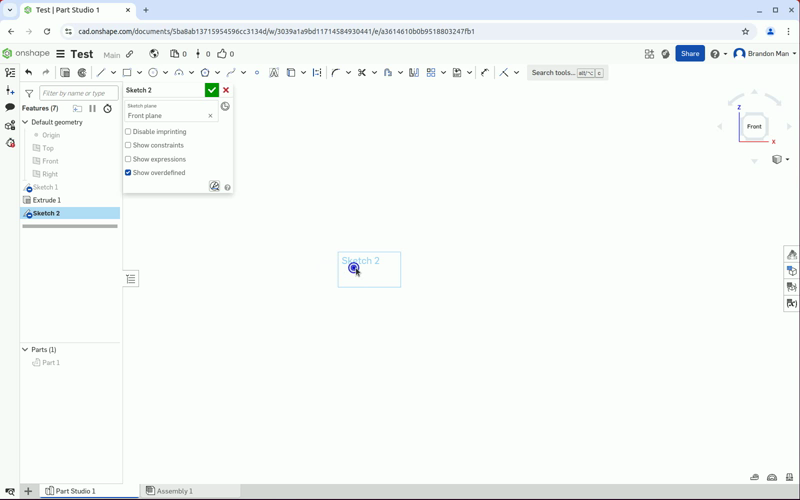
mouse_move(350, 264)
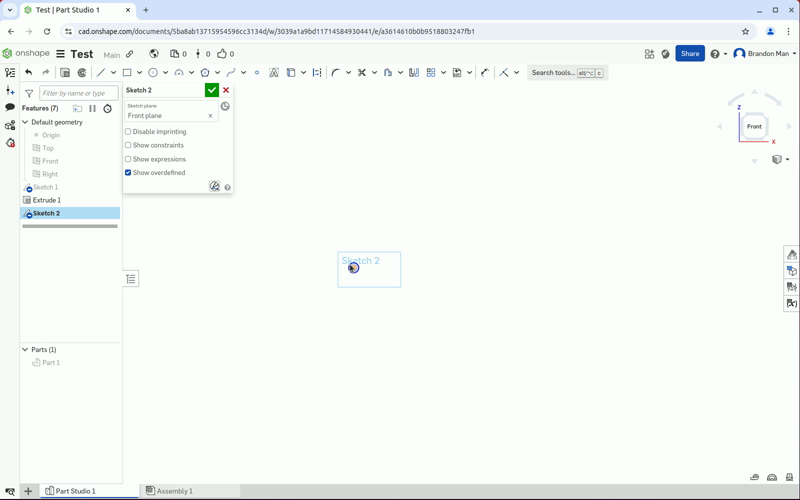
scroll(6)
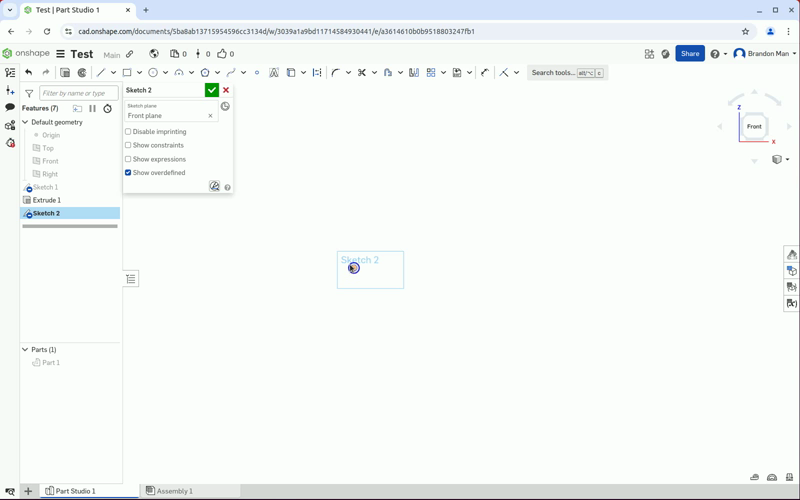
scroll(6)
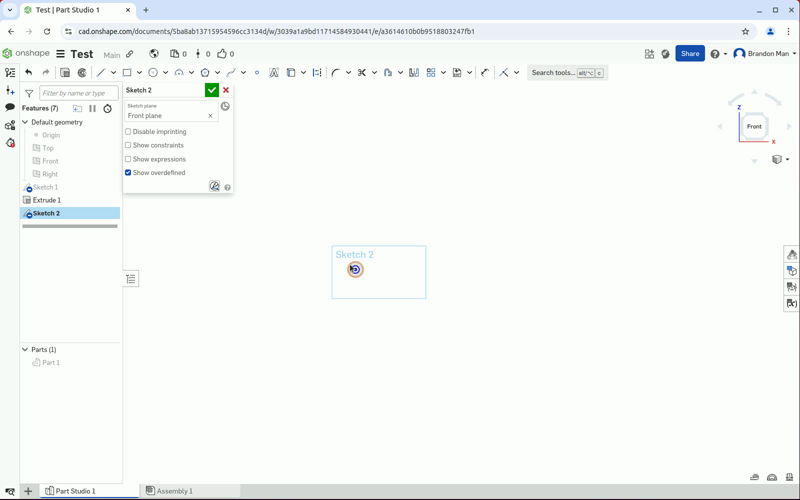
scroll(6)
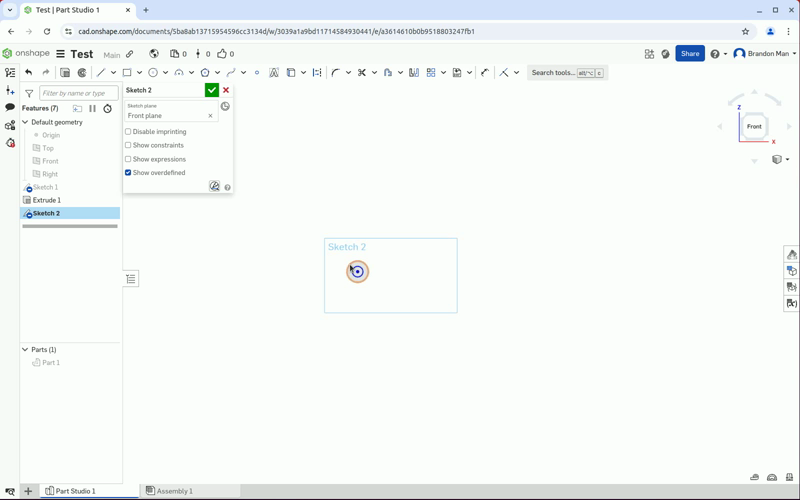
scroll(6)
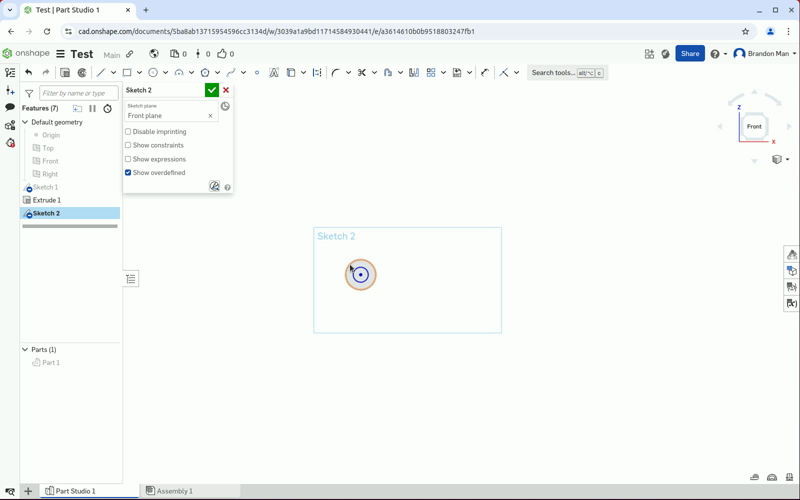
scroll(6)
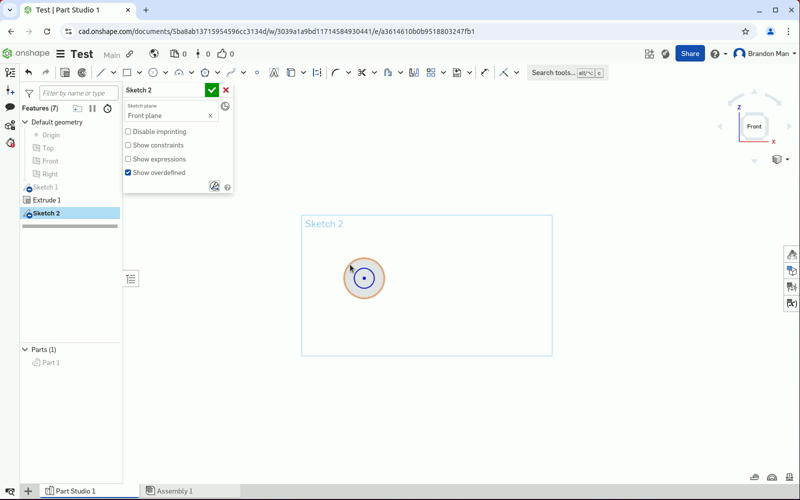
scroll(6)
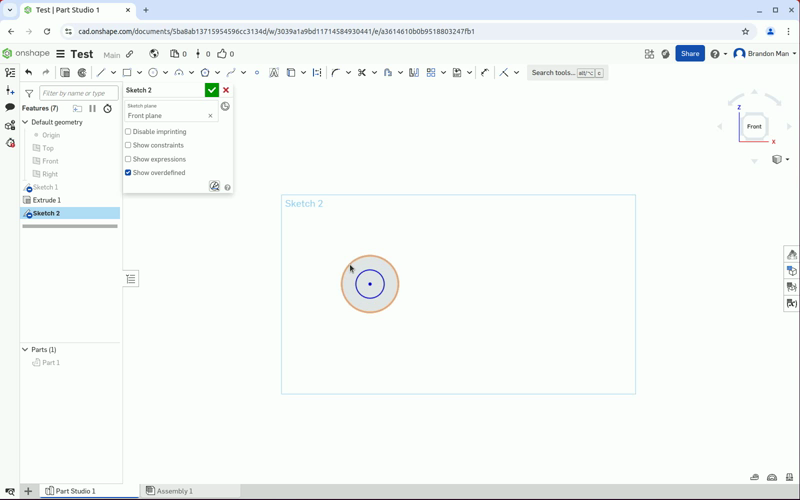
scroll(6)
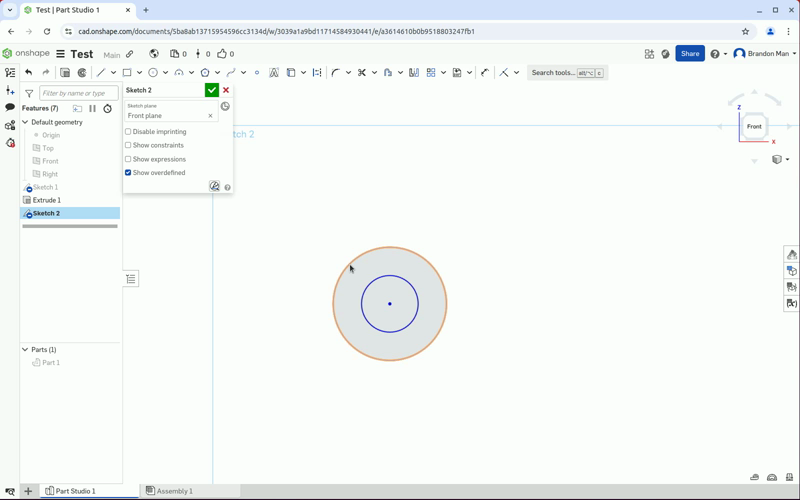
click(350, 264)
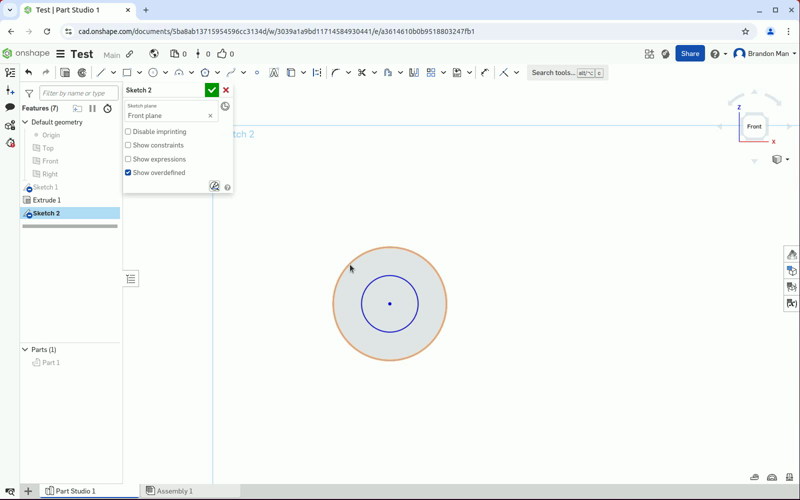
scroll(-6)
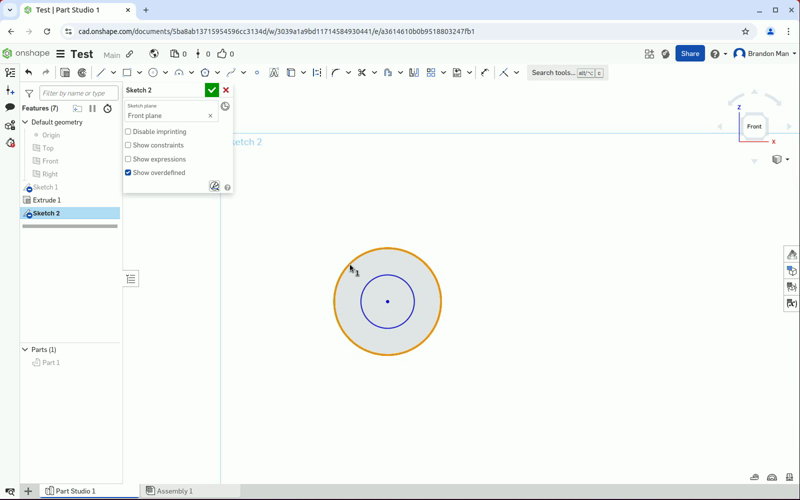
scroll(-6)
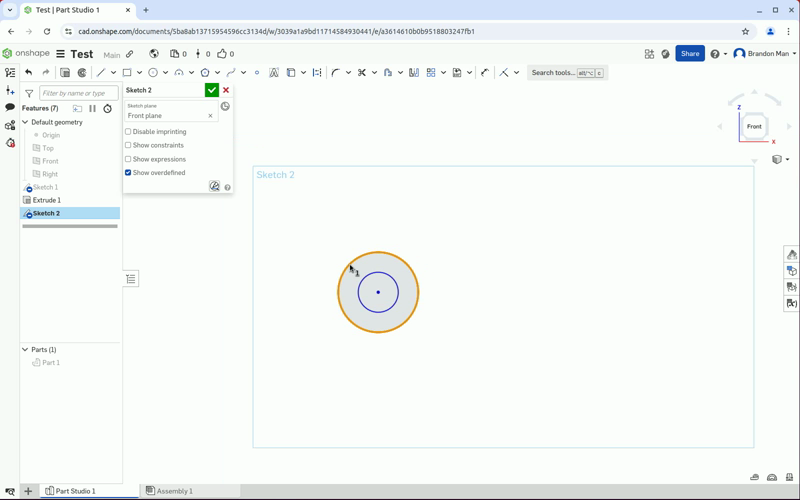
scroll(-6)
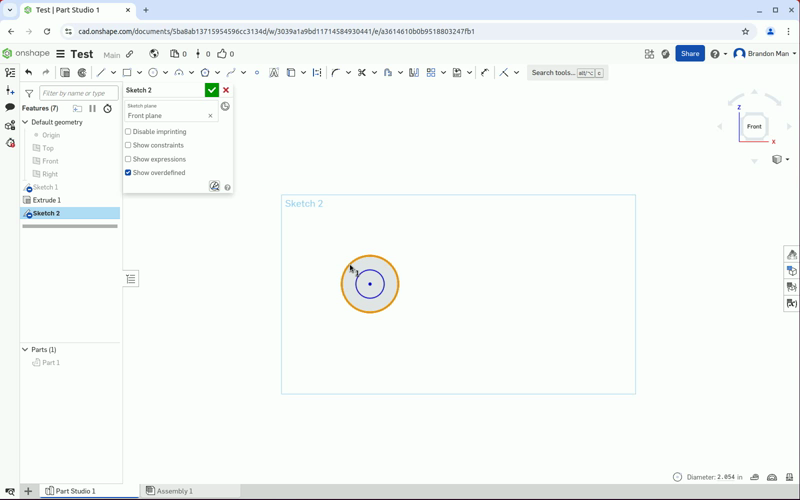
scroll(-6)
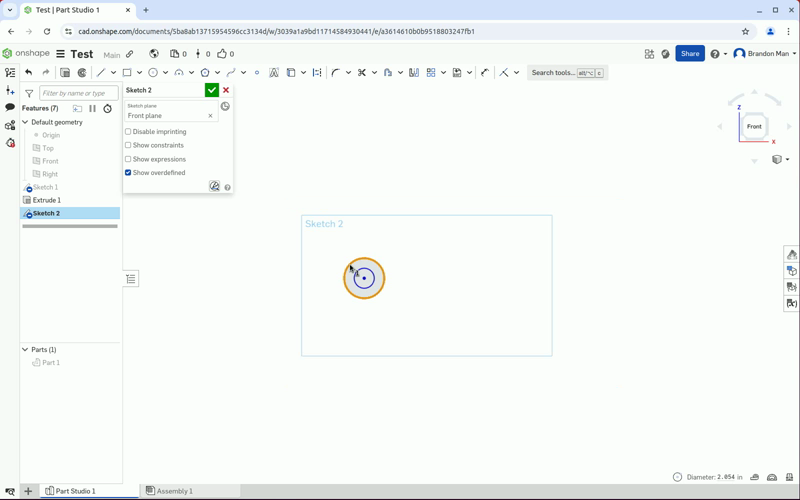
scroll(-6)
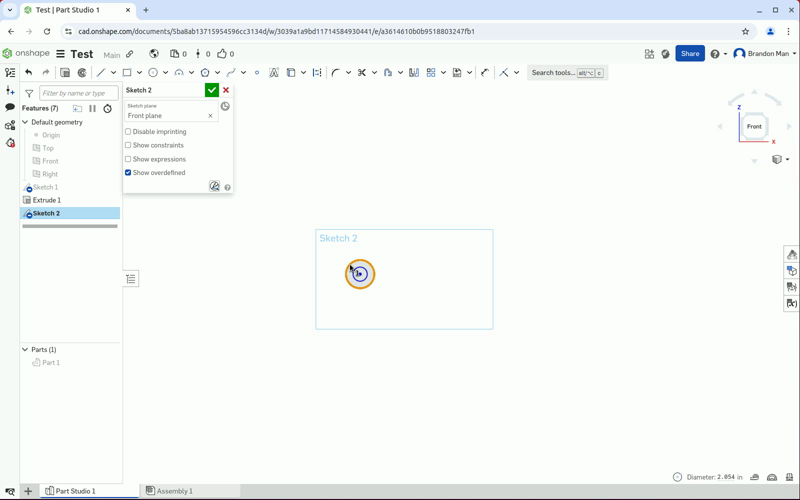
scroll(-6)
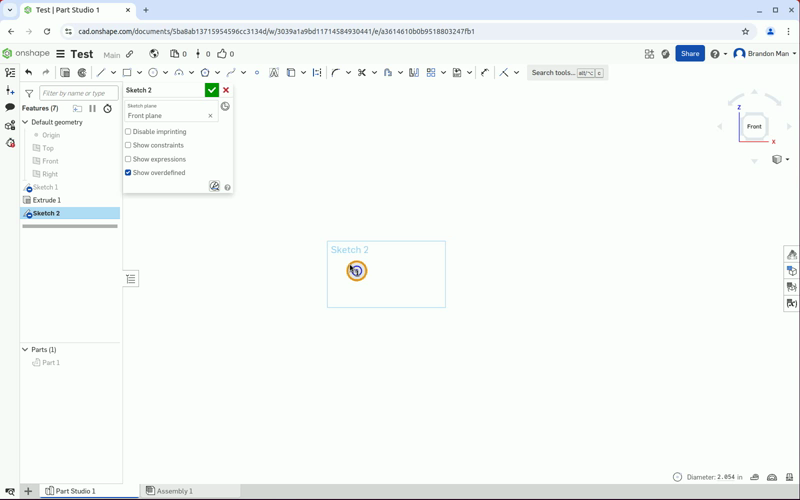
scroll(-6)
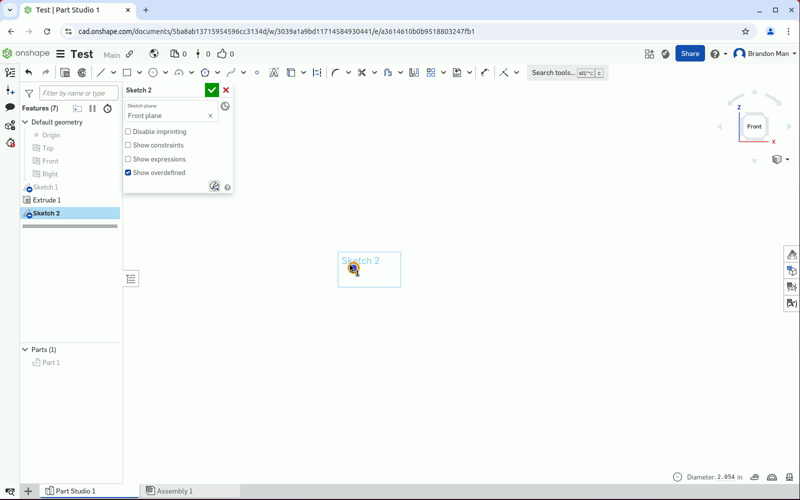
mouse_move(73, 352)
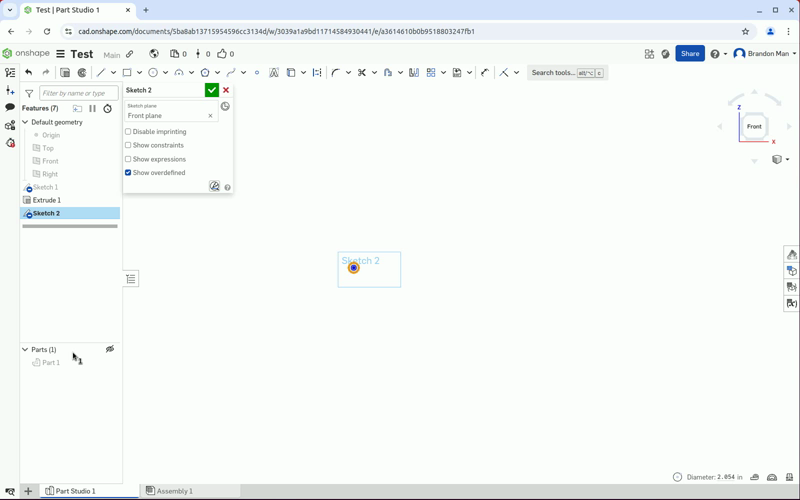
key(shift+y)
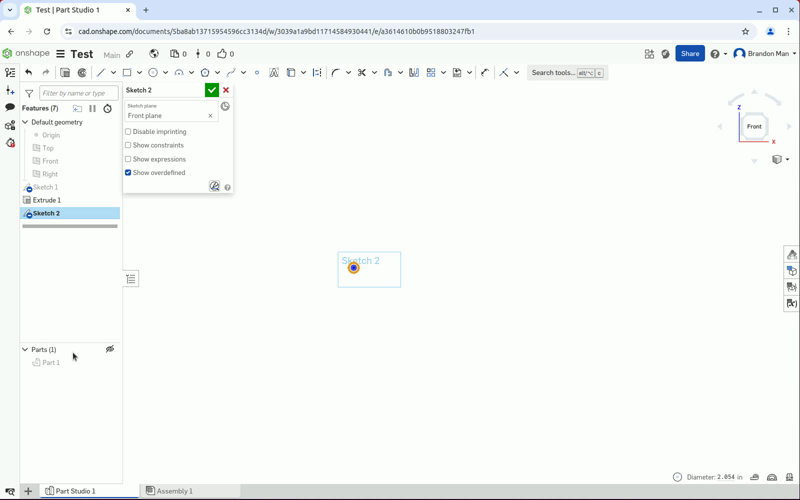
key(shift+e)
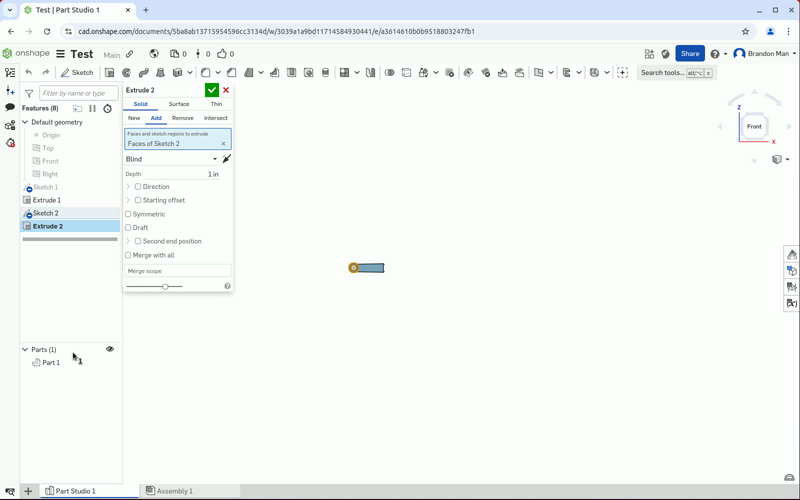
mouse_move(143, 106)
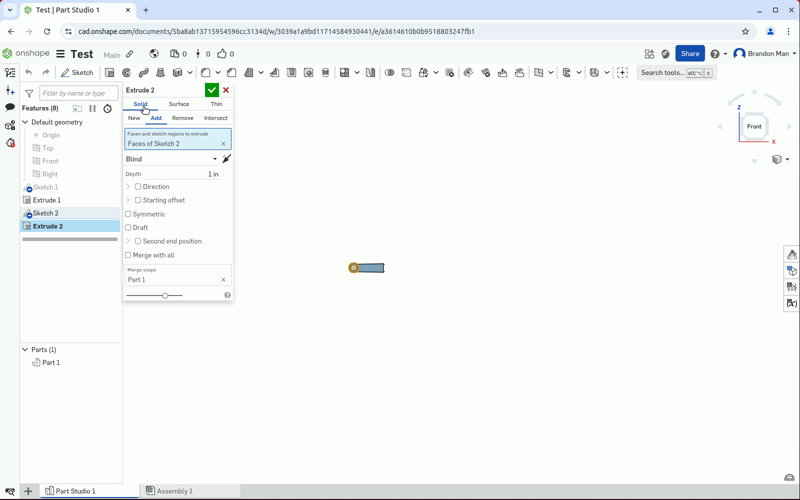
click(143, 106)
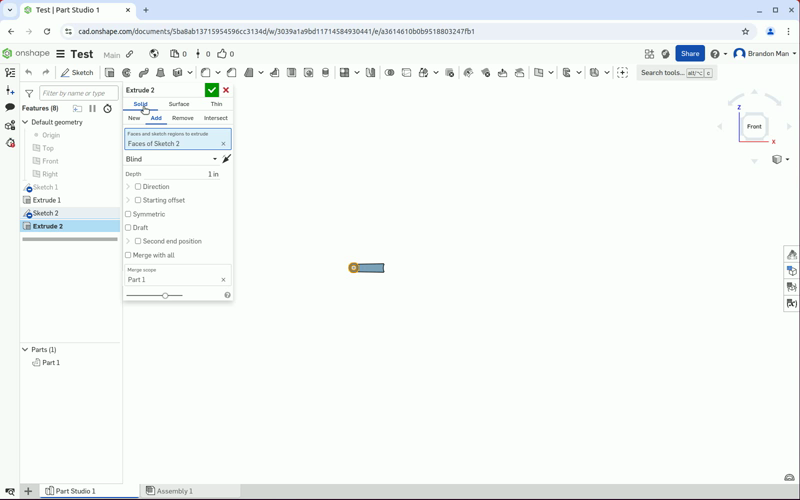
mouse_move(137, 120)
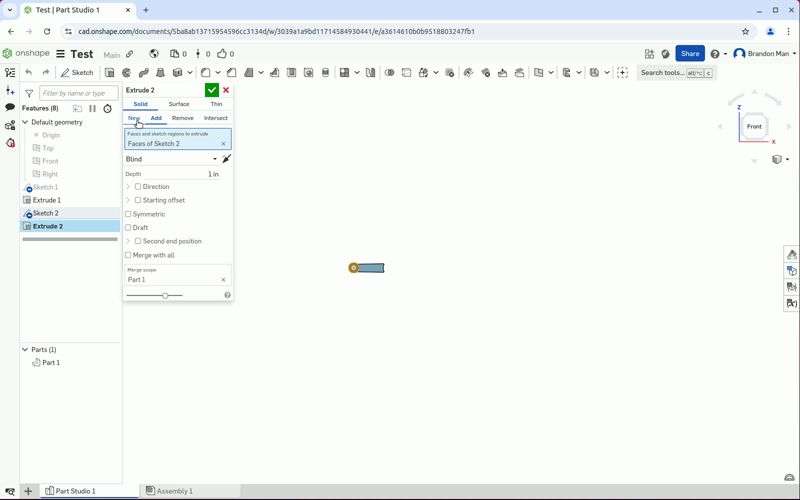
click(137, 120)
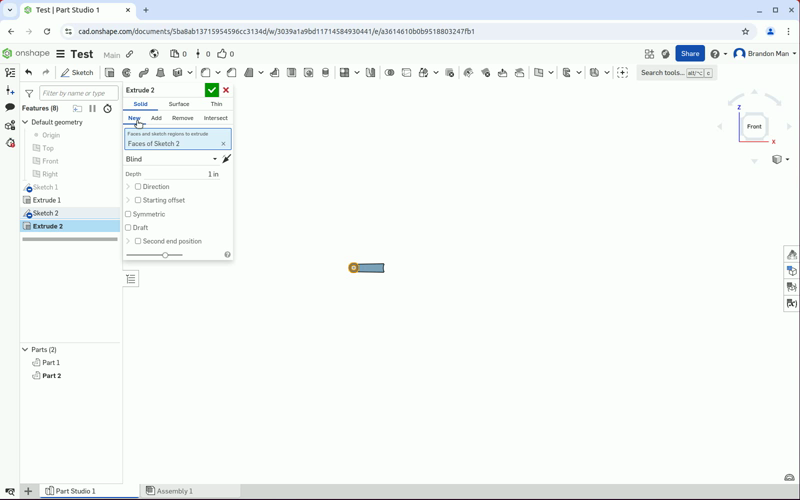
key(tab, 4)
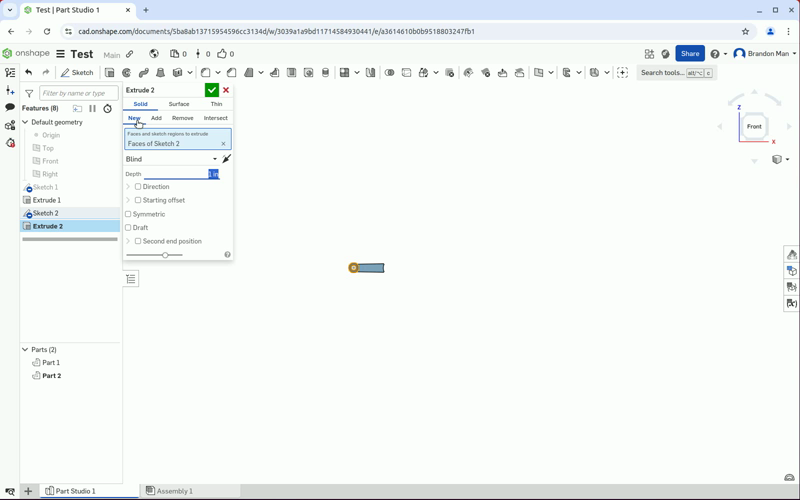
text(0.963)
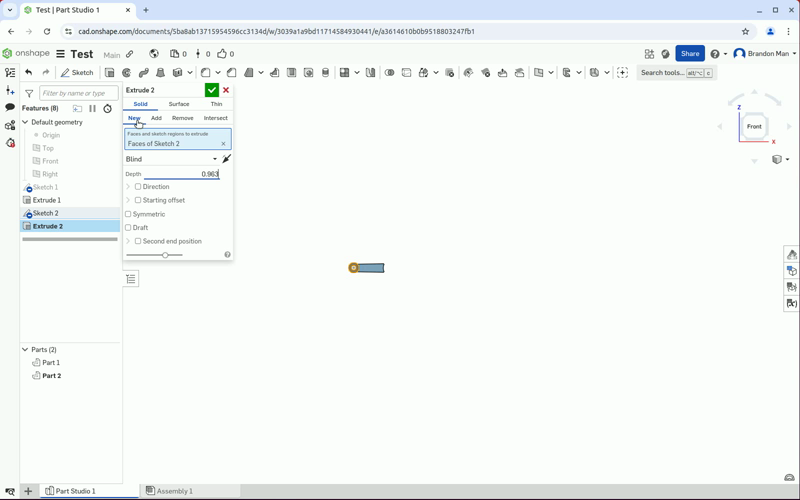
key(enter)
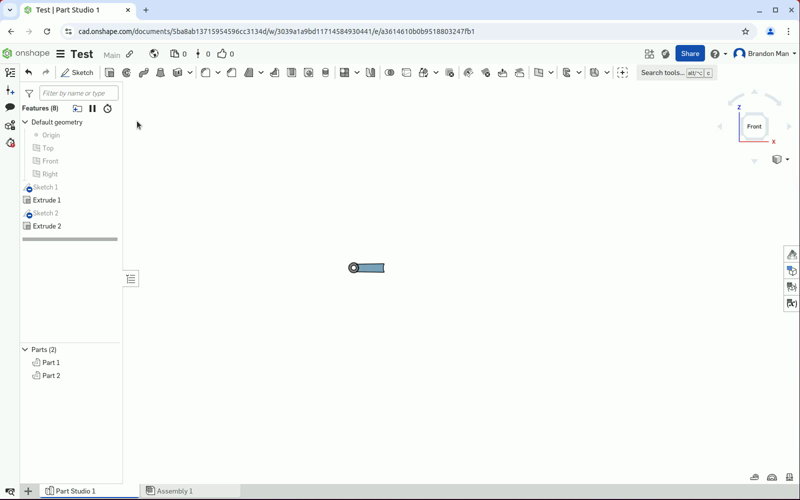
key(shift+h)
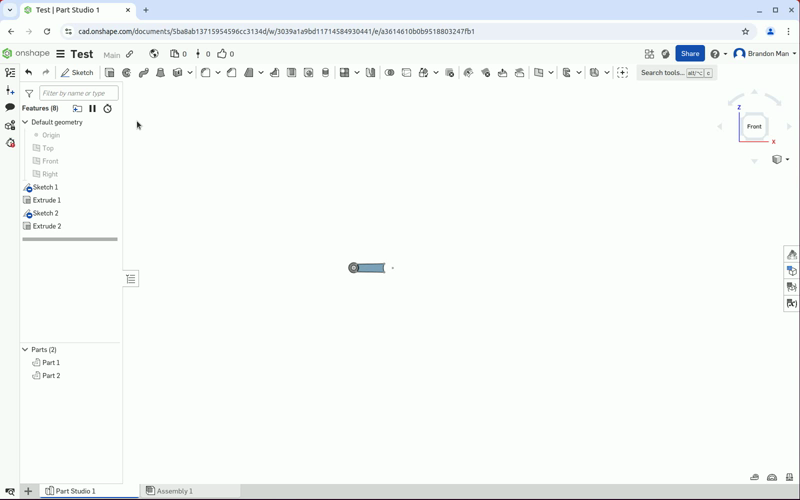
key(shift+h)
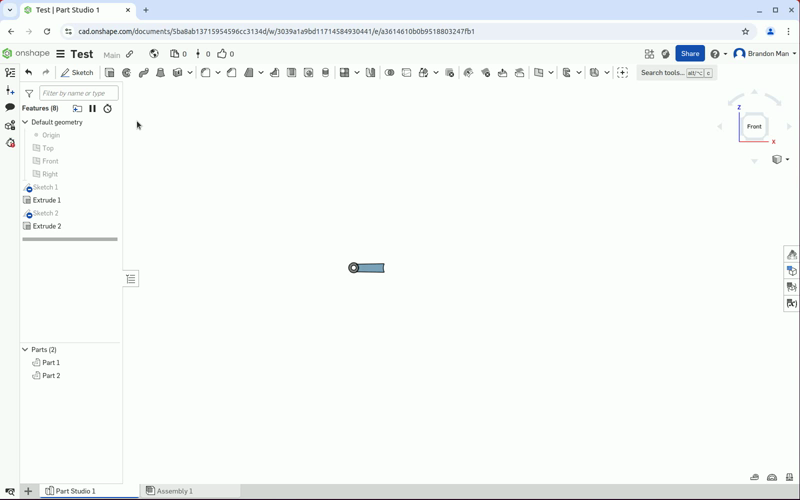
mouse_move(73, 189)
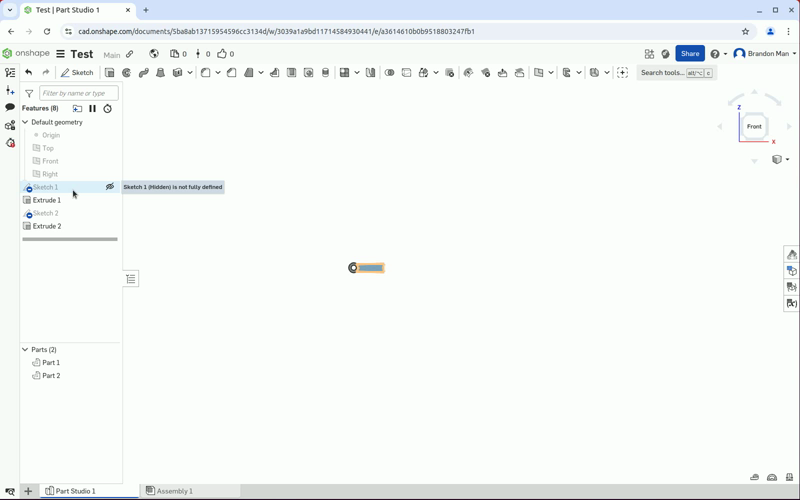
click(73, 189)
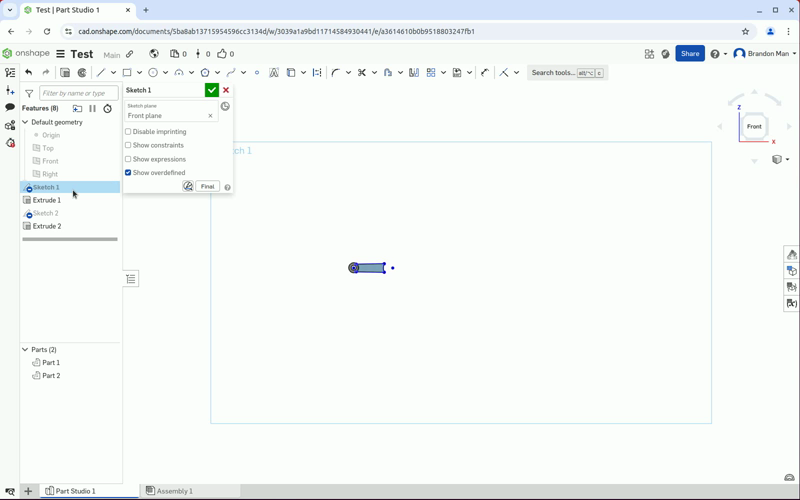
mouse_move(229, 92)
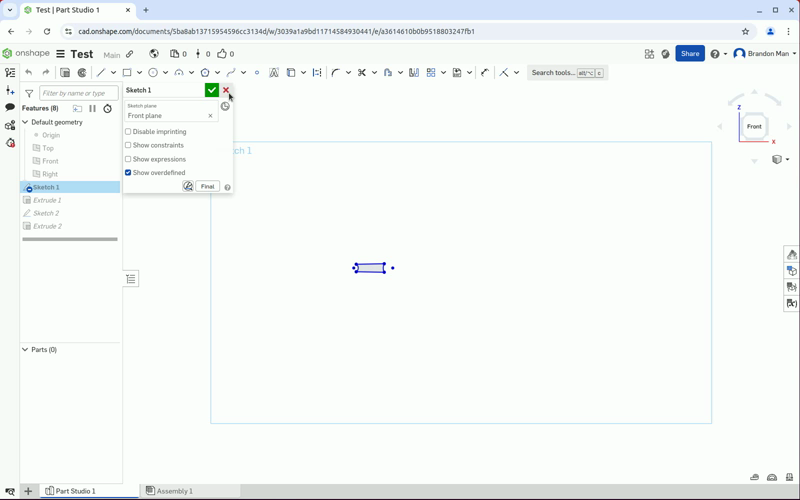
click(229, 92)
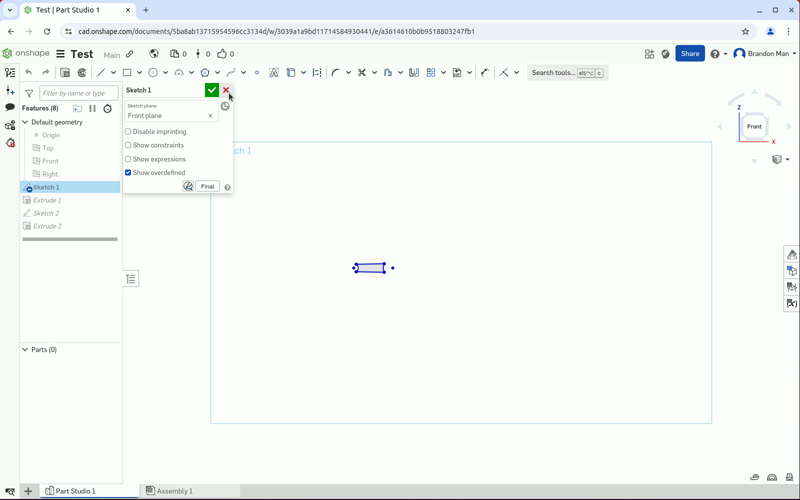
key(shift+s)
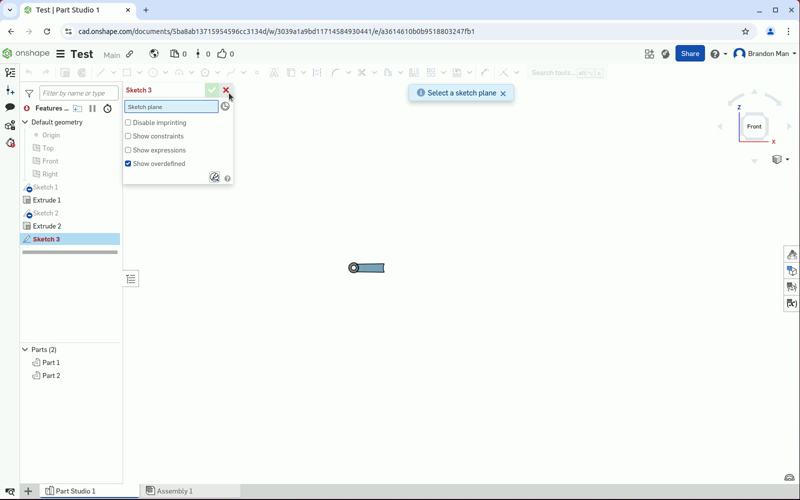
mouse_move(73, 163)
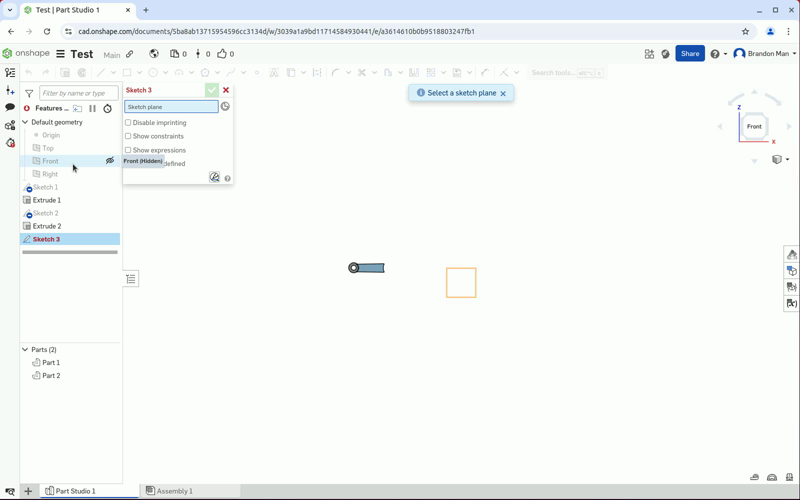
click(73, 163)
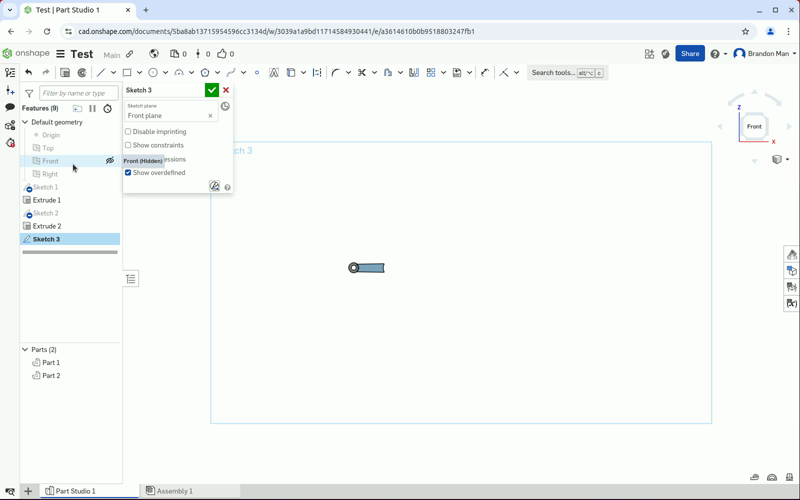
mouse_move(73, 352)
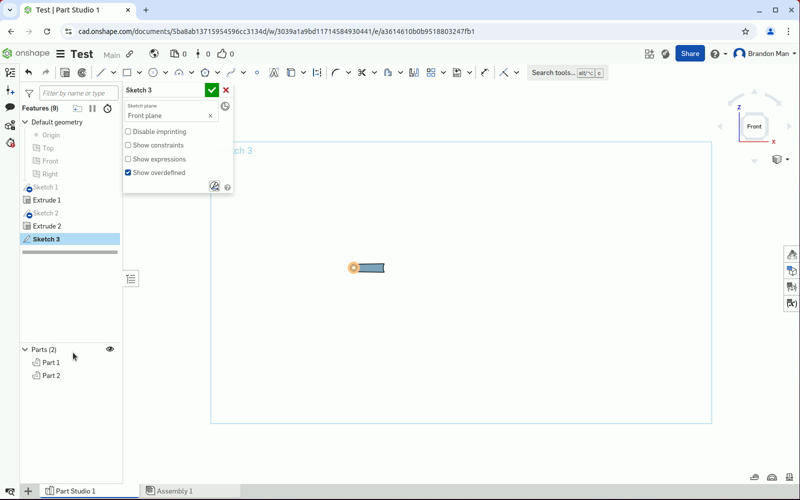
key(y)
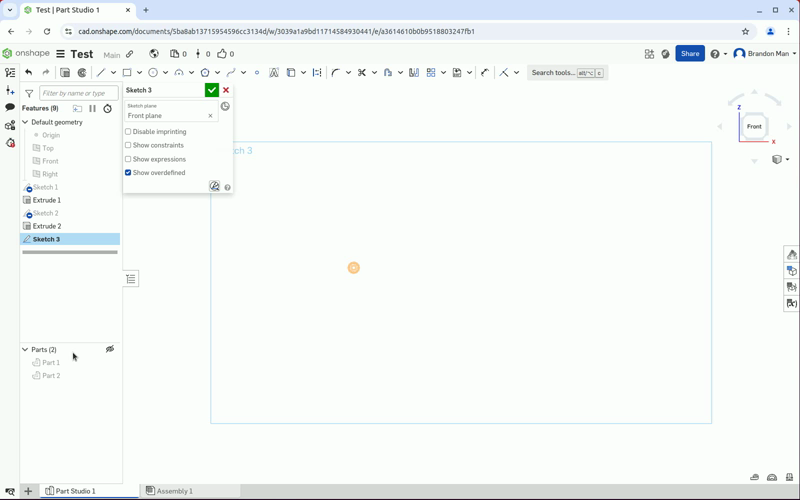
key(c)
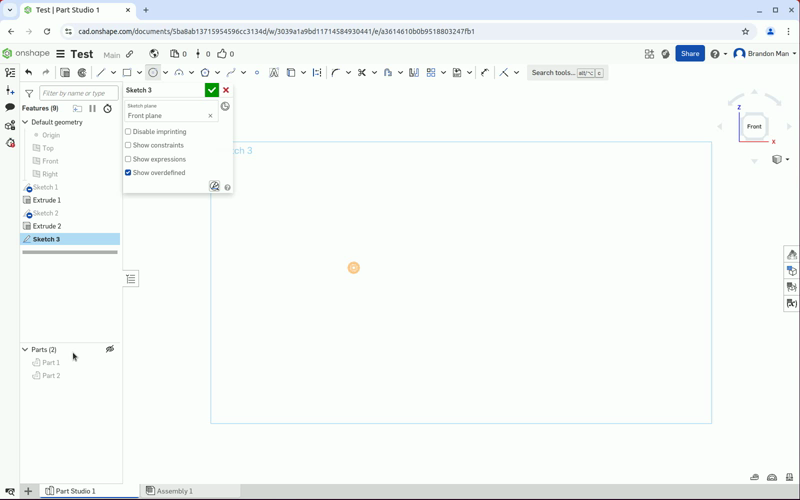
key_down(shift)
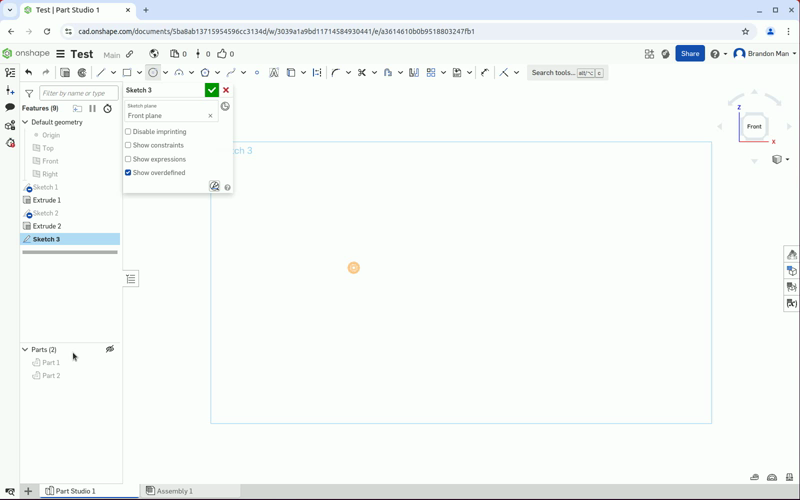
mouse_move(391, 267)
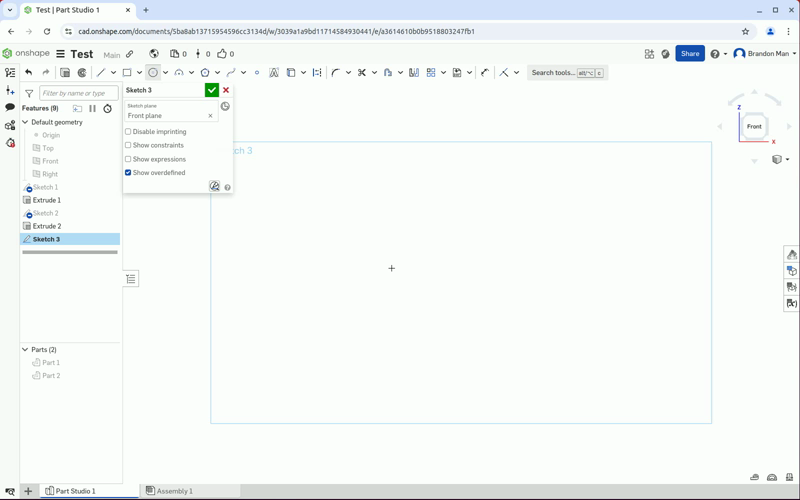
click(391, 267)
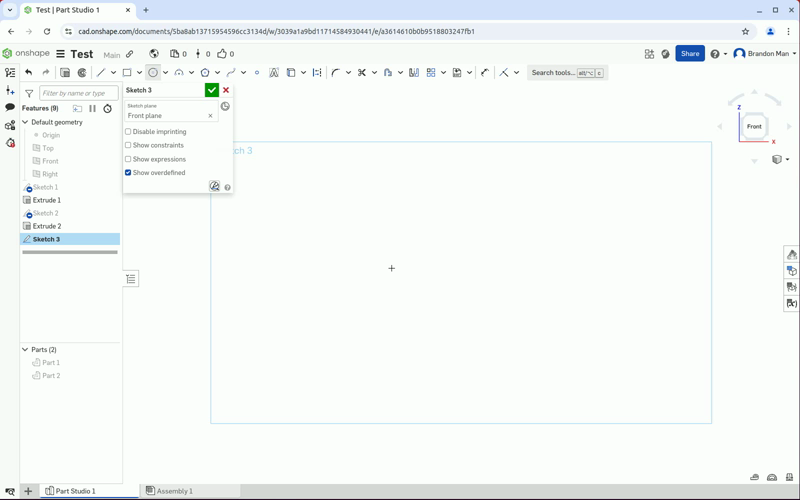
key_up(shift)
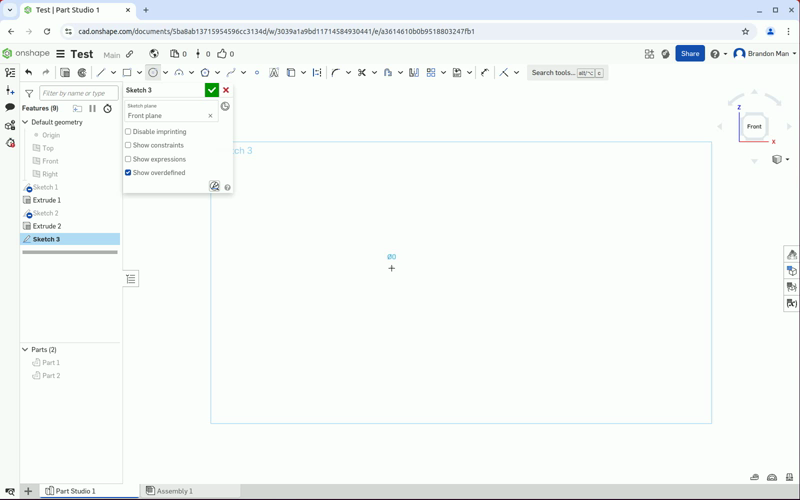
mouse_move(401, 267)
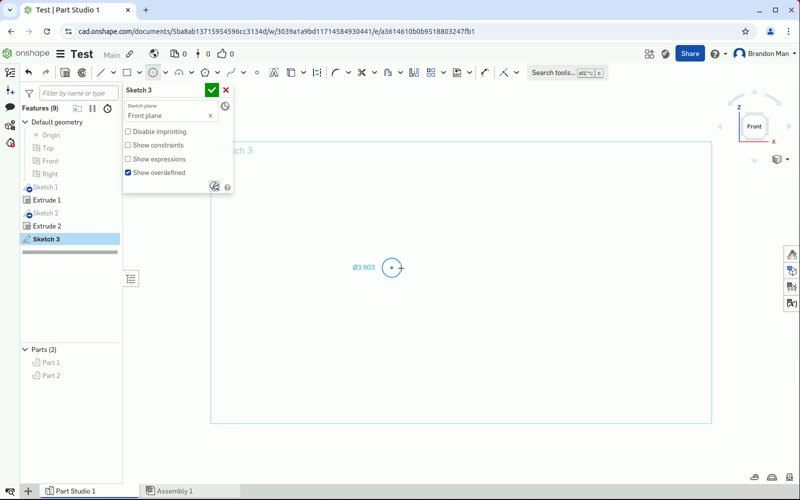
click(401, 267)
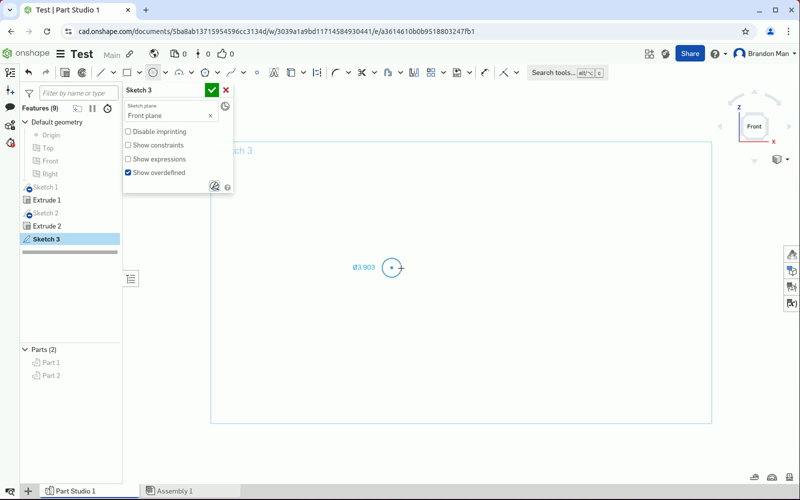
key(esc)
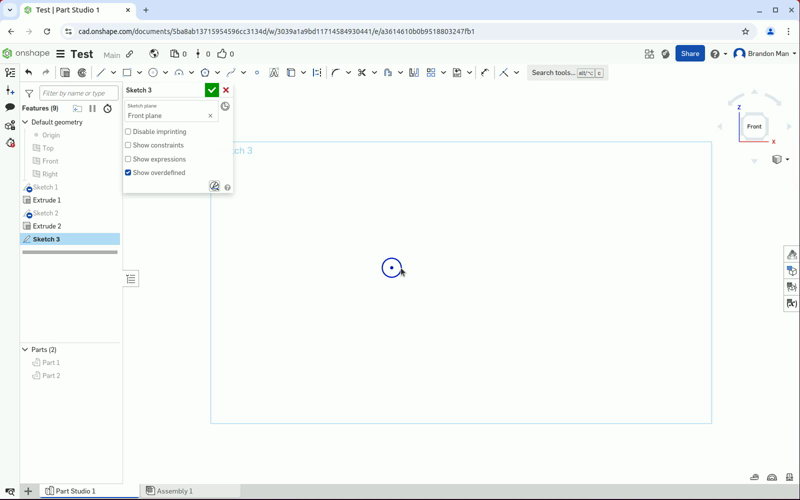
key(c)
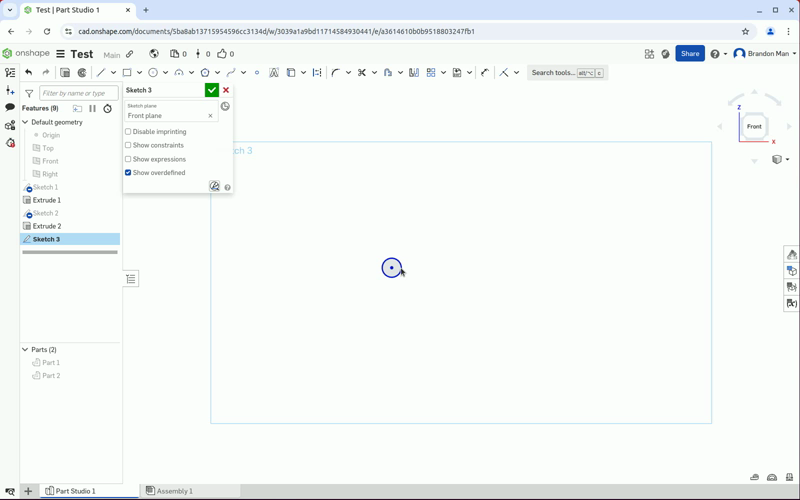
key_down(shift)
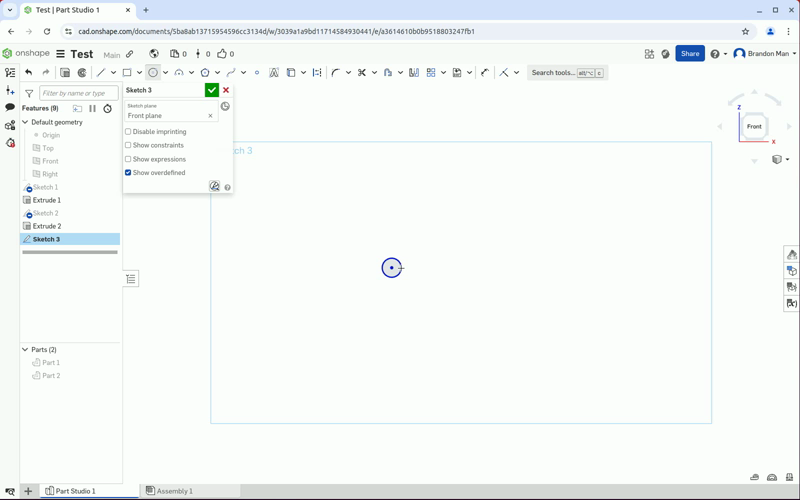
mouse_move(391, 267)
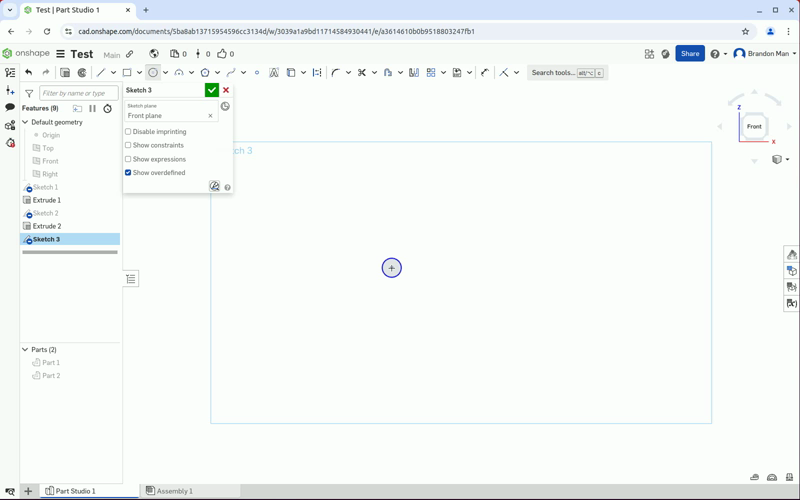
click(391, 267)
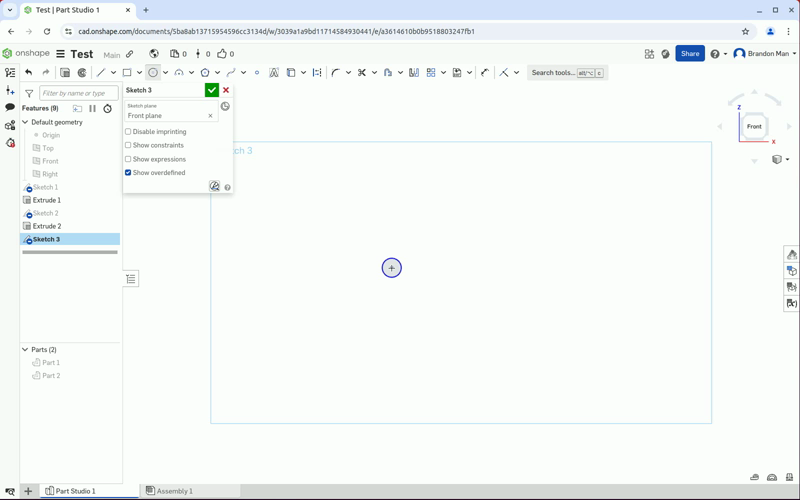
key_up(shift)
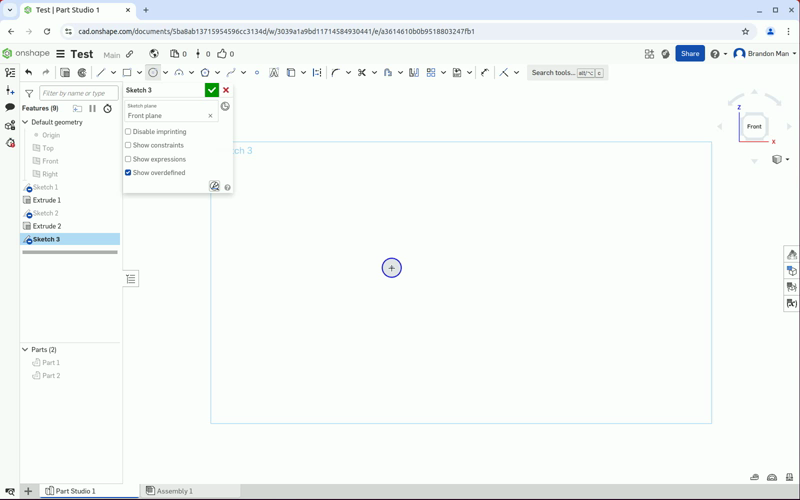
mouse_move(396, 267)
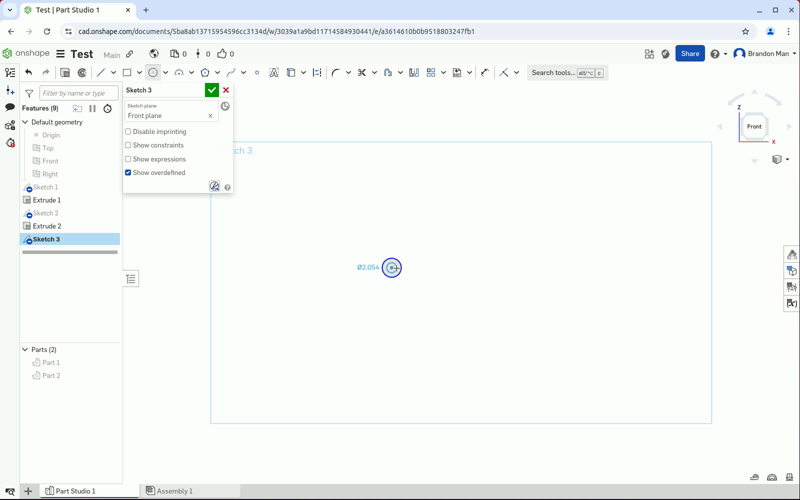
scroll(6)
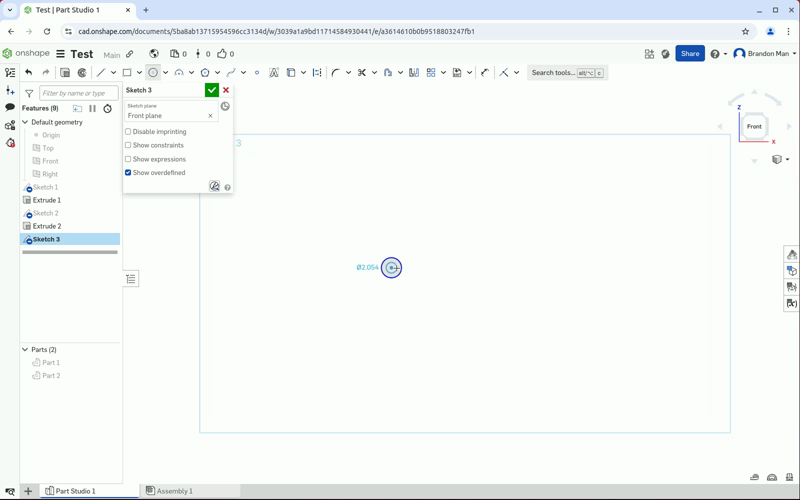
scroll(6)
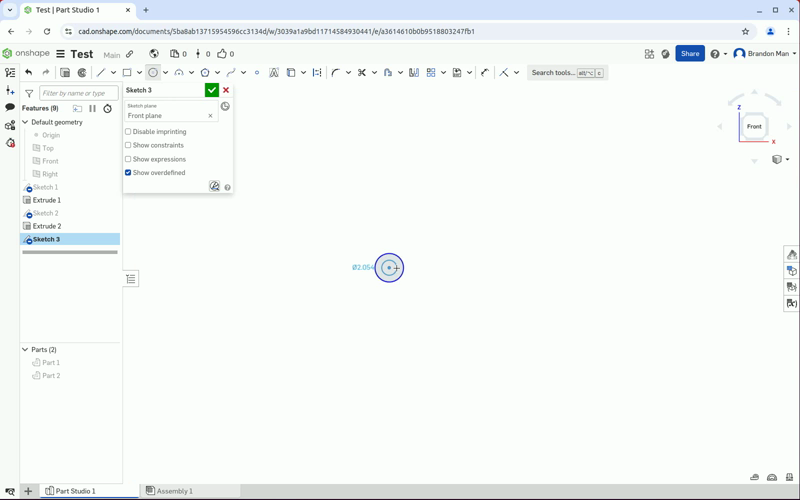
scroll(6)
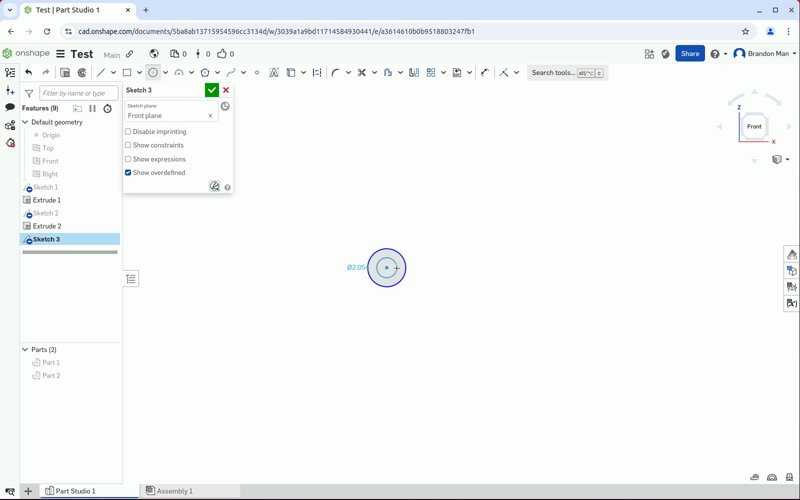
scroll(6)
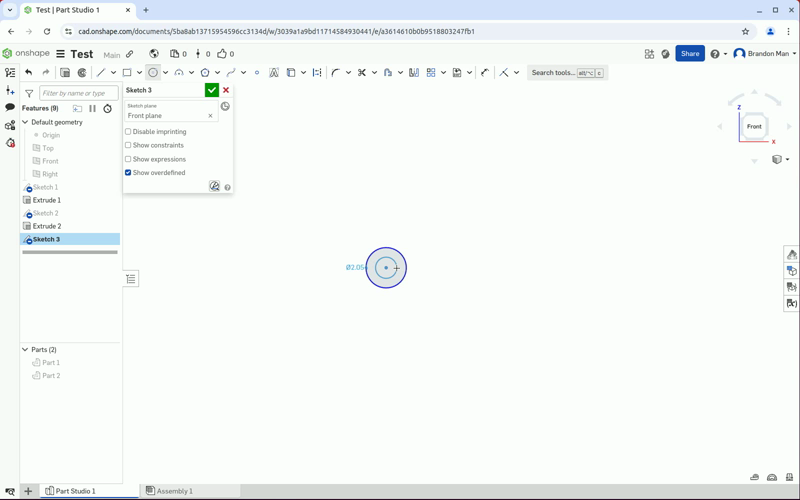
scroll(6)
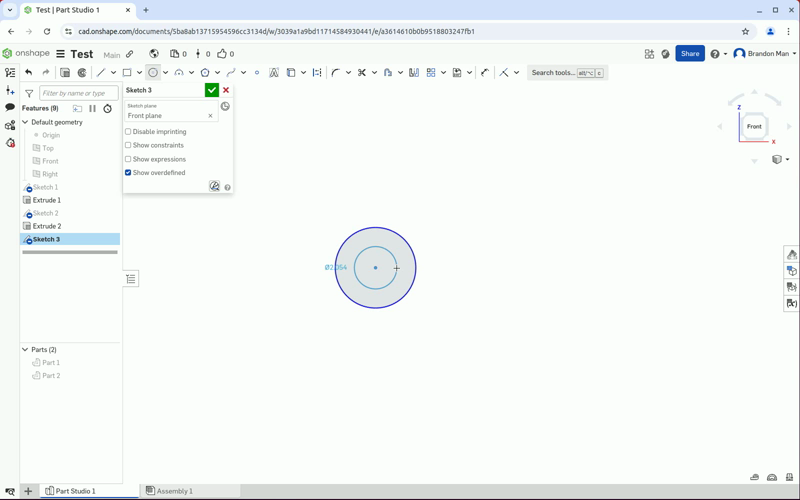
scroll(6)
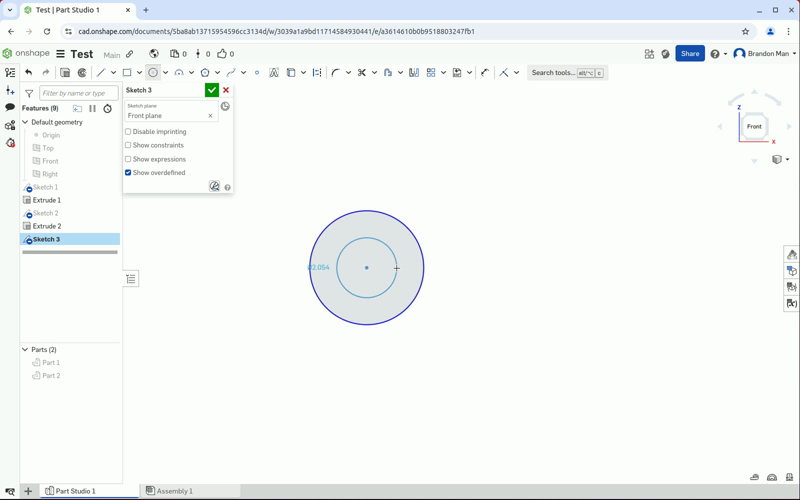
scroll(6)
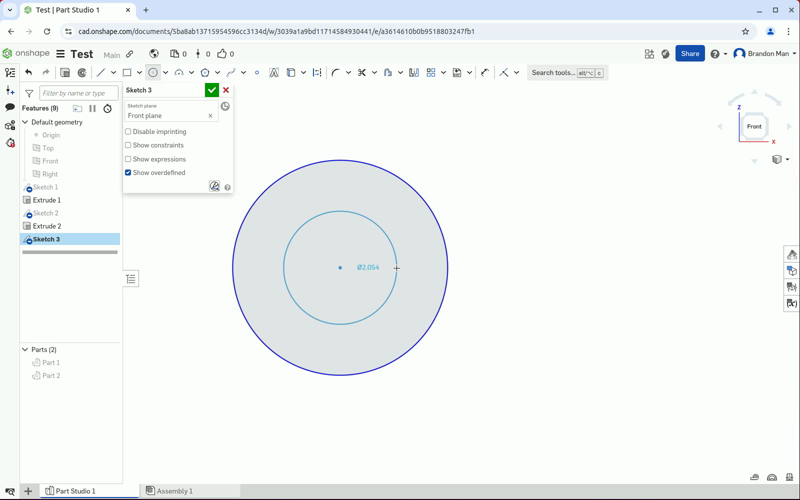
click(396, 267)
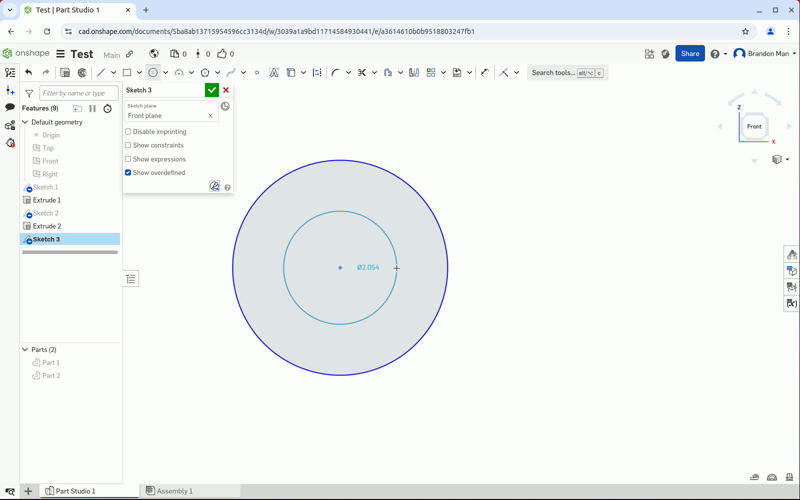
scroll(-6)
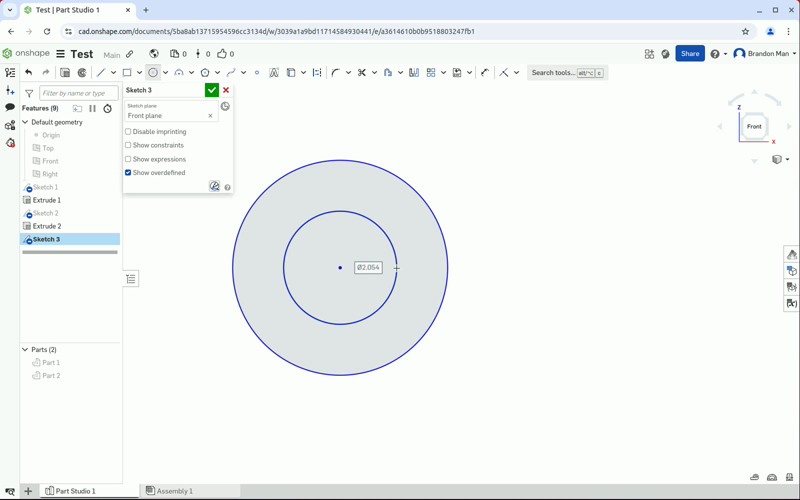
scroll(-6)
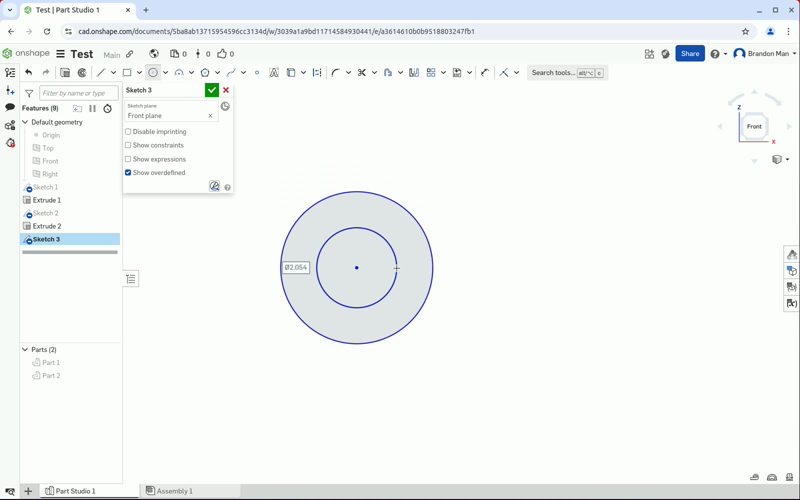
scroll(-6)
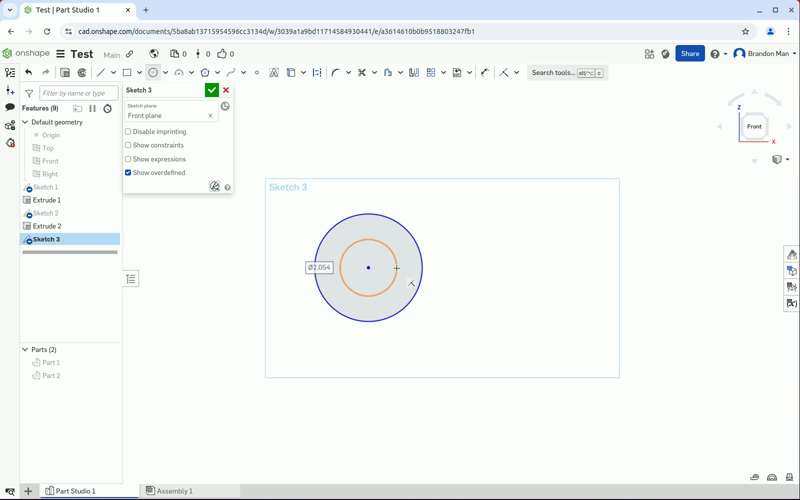
scroll(-6)
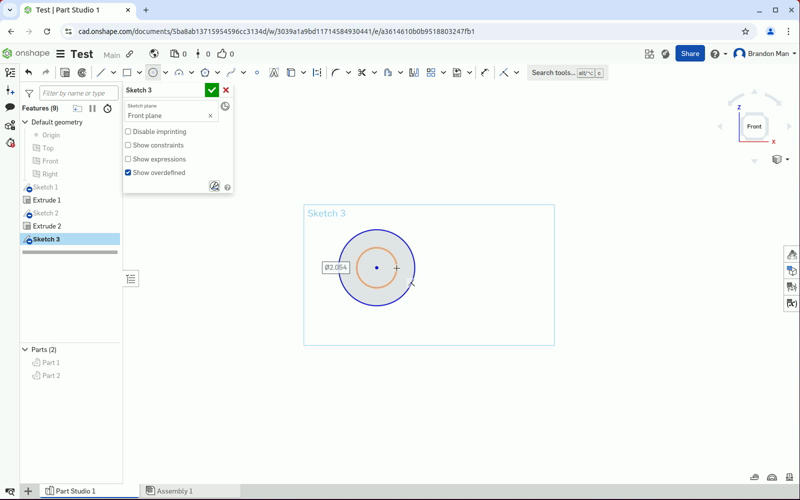
scroll(-6)
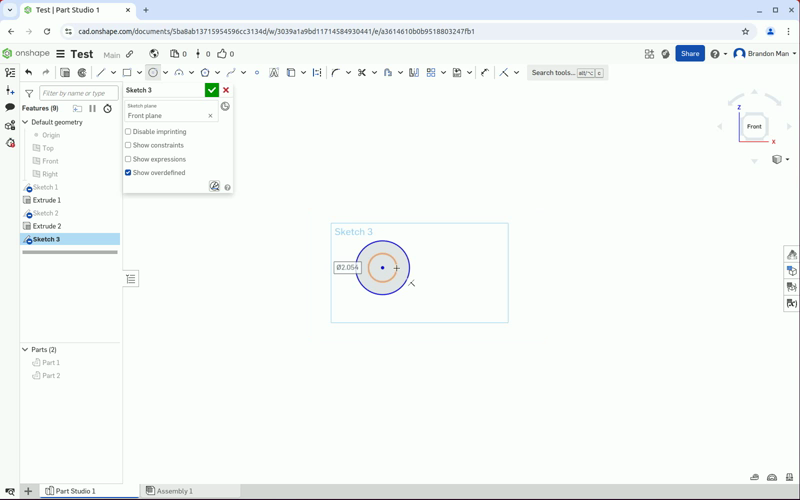
scroll(-6)
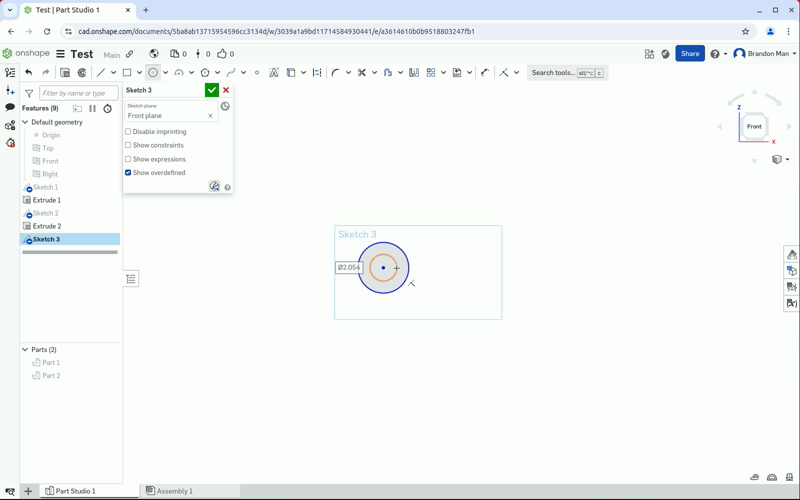
scroll(-6)
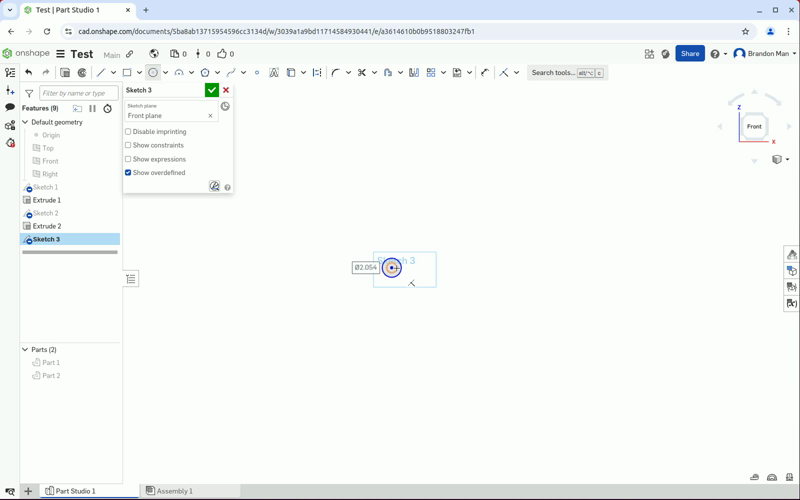
key(esc)
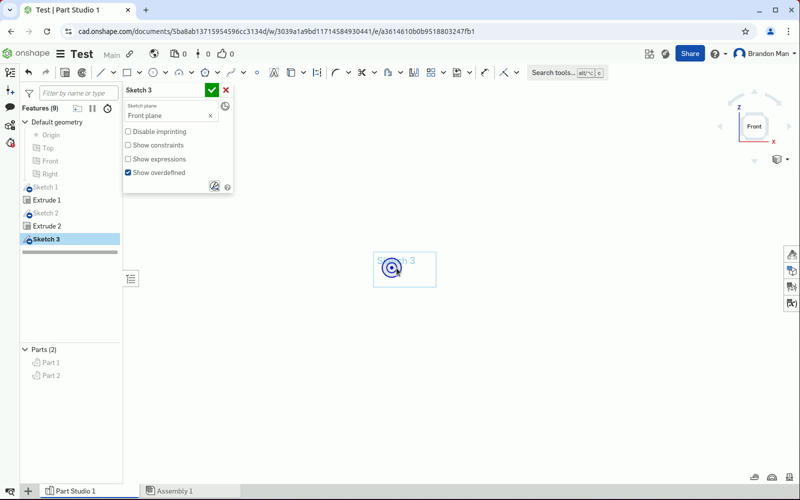
mouse_move(390, 258)
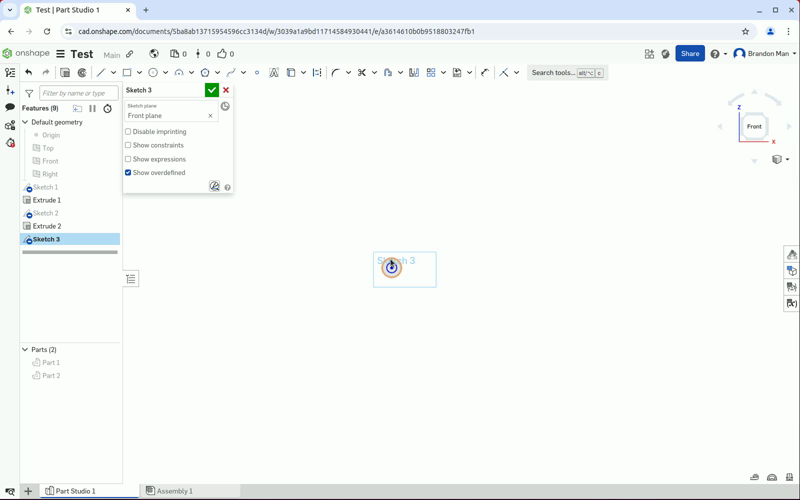
scroll(6)
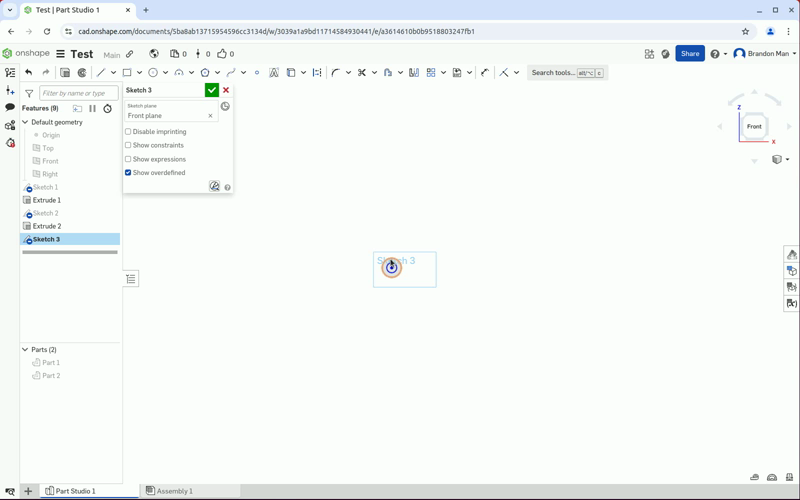
scroll(6)
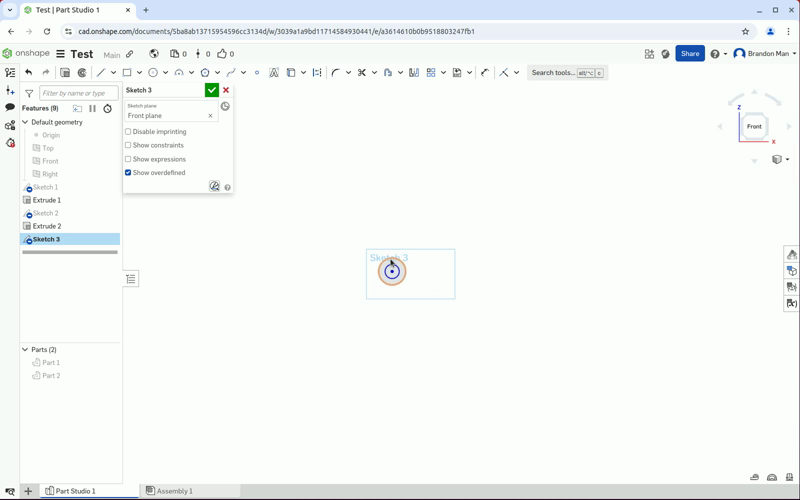
scroll(6)
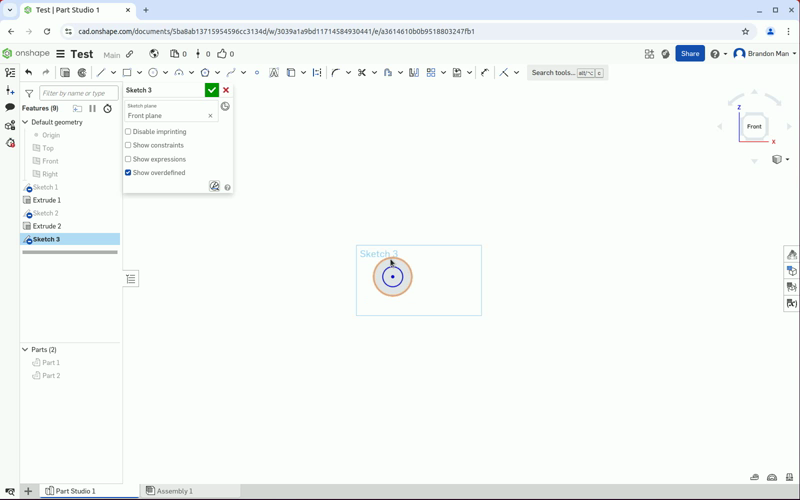
scroll(6)
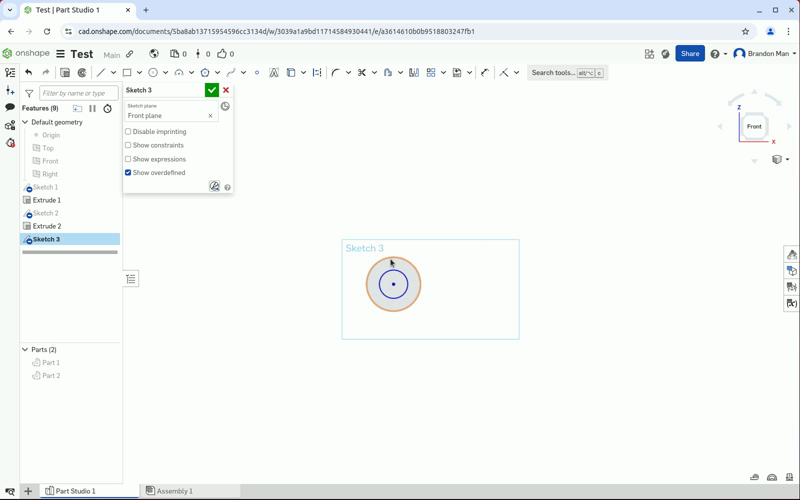
scroll(6)
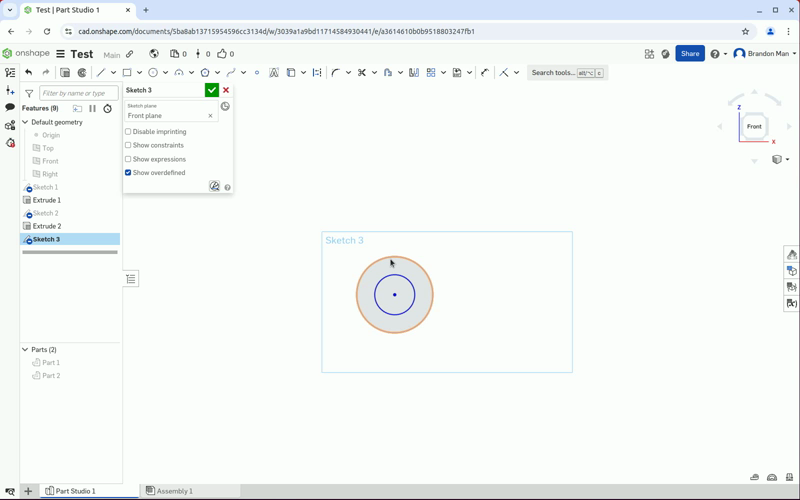
scroll(6)
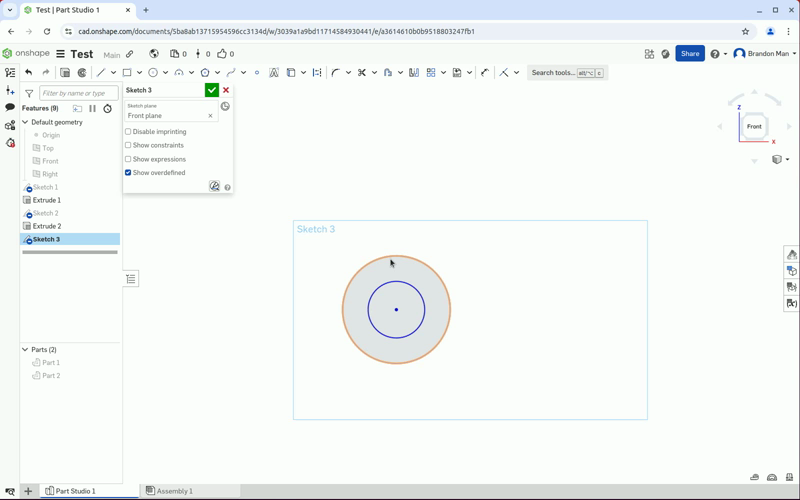
scroll(6)
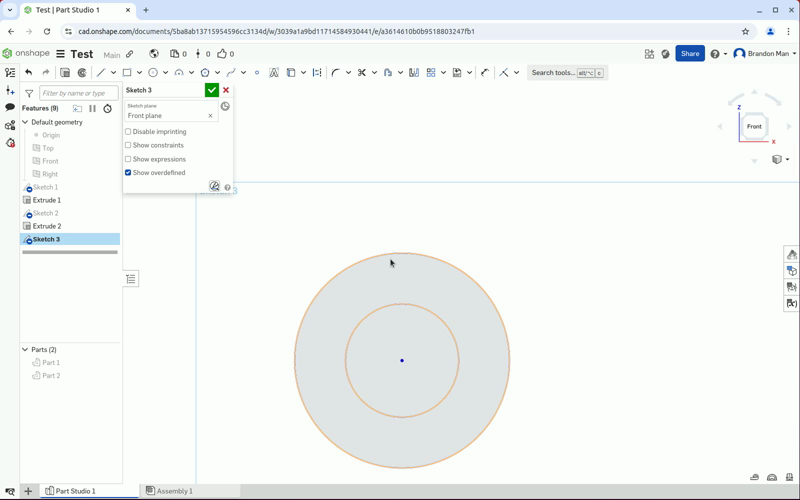
click(390, 258)
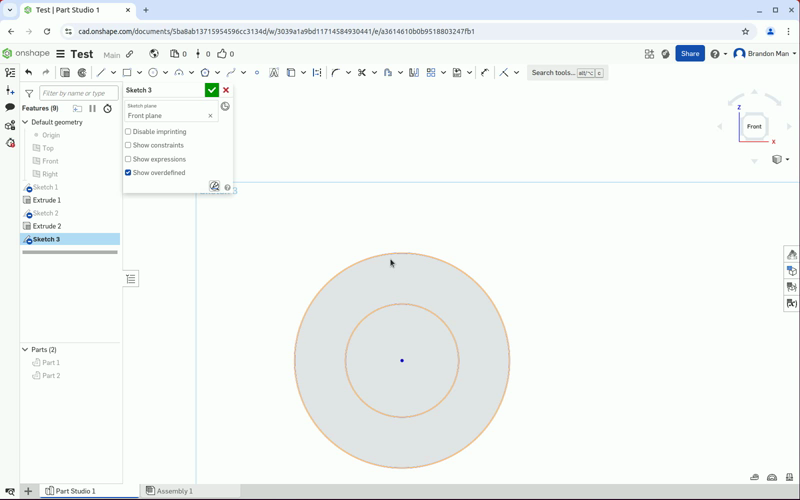
scroll(-6)
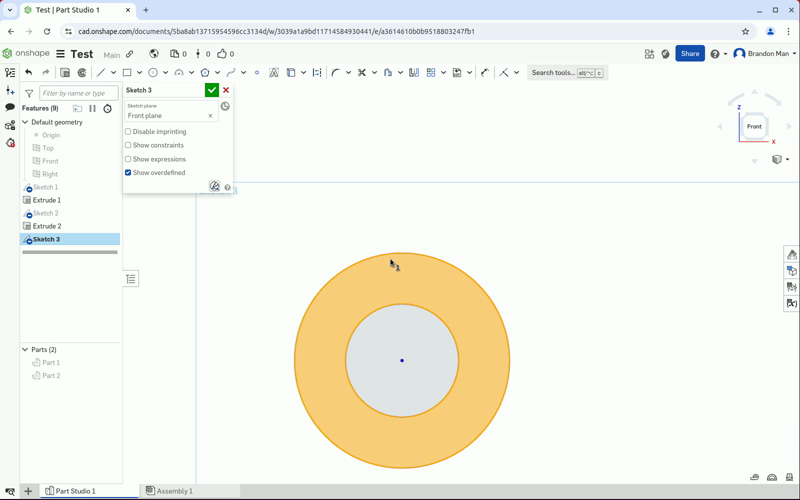
scroll(-6)
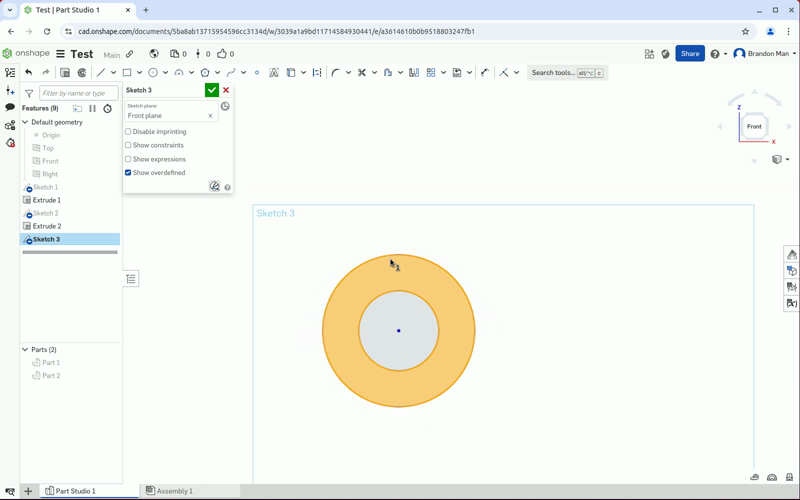
scroll(-6)
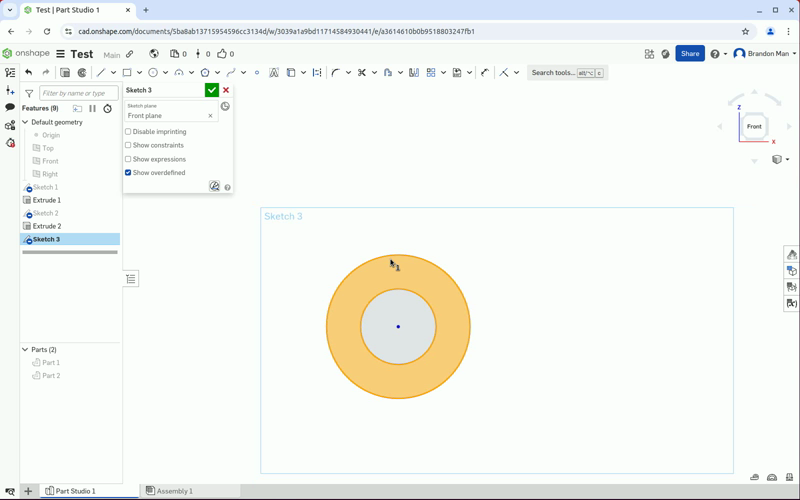
scroll(-6)
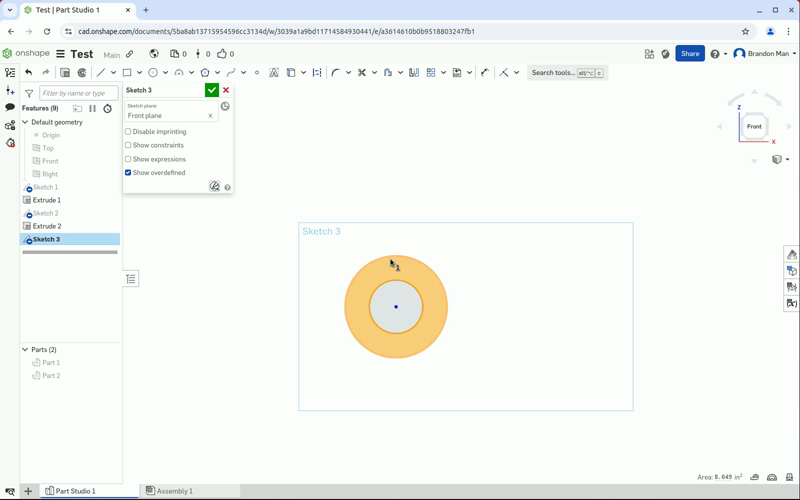
scroll(-6)
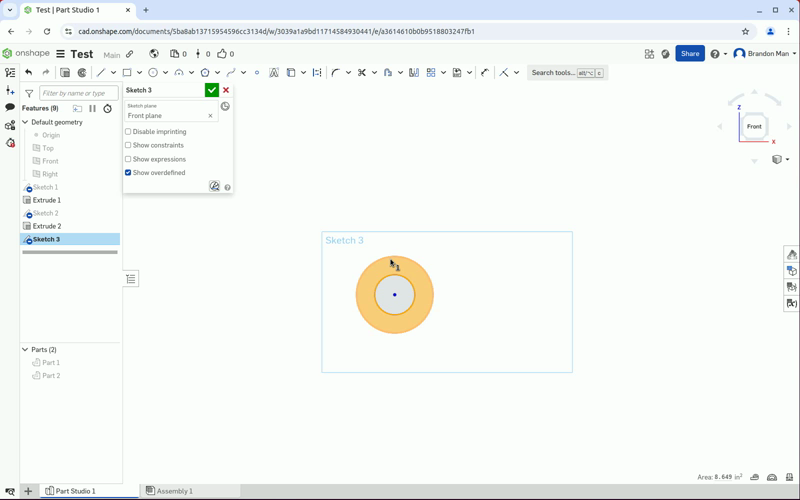
scroll(-6)
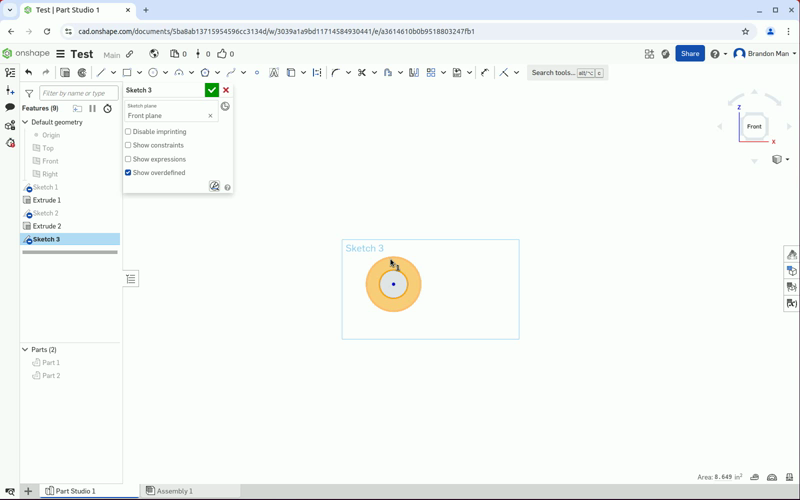
scroll(-6)
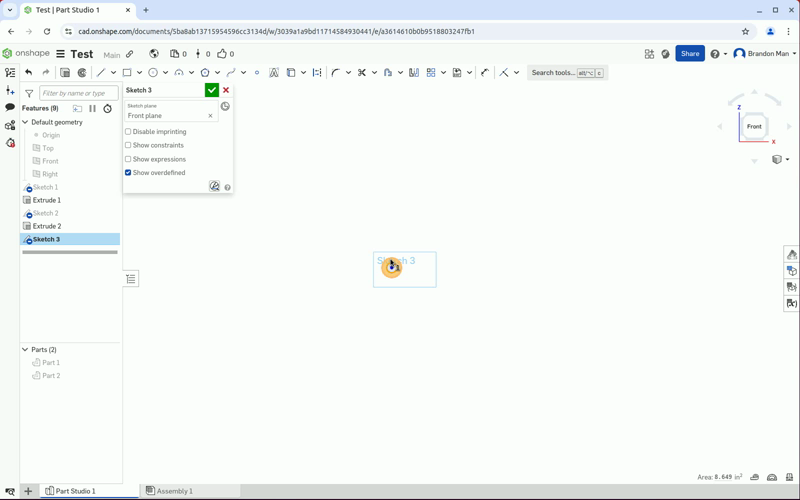
mouse_move(73, 352)
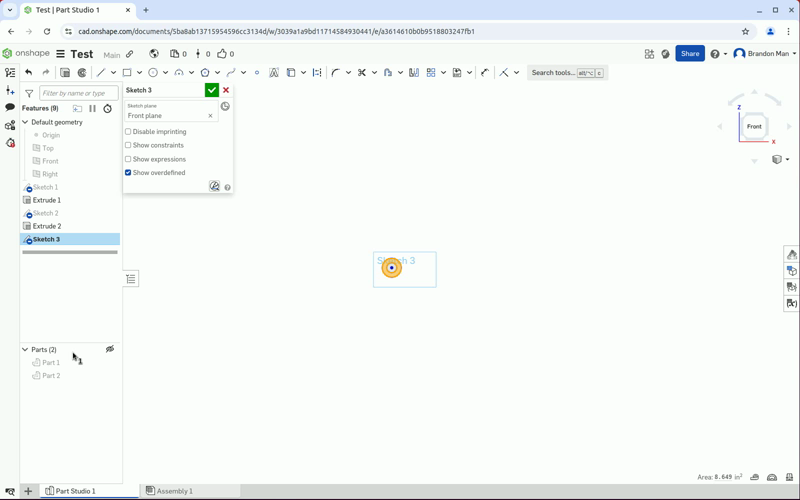
key(shift+y)
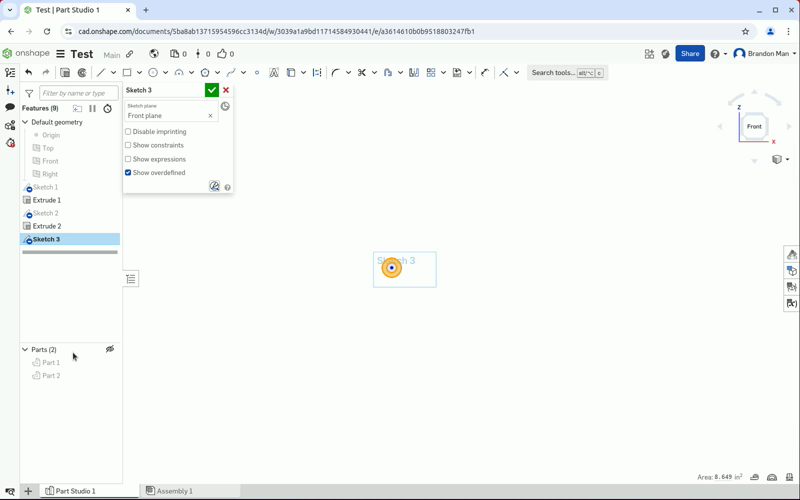
key(shift+e)
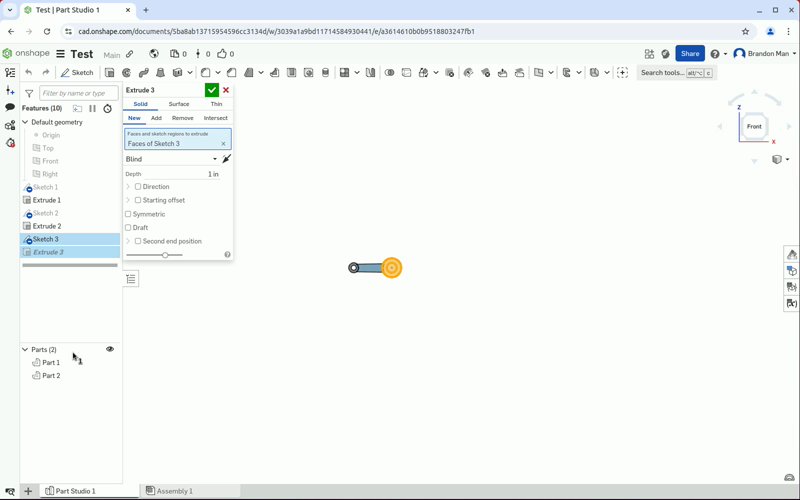
mouse_move(143, 106)
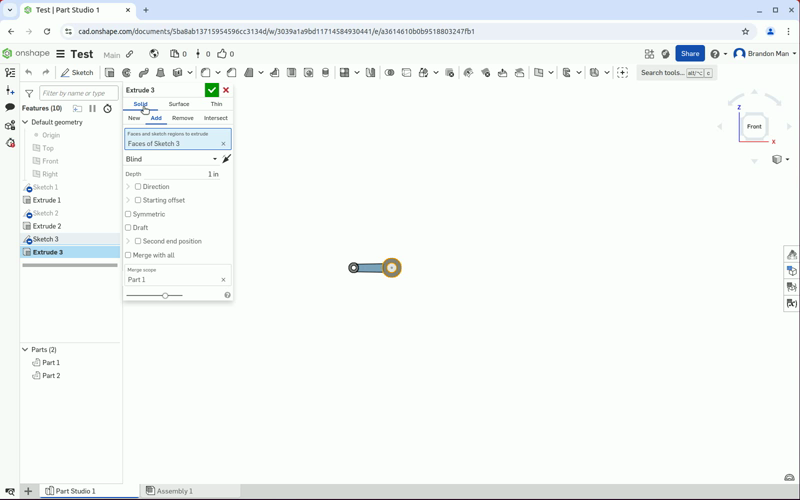
click(143, 106)
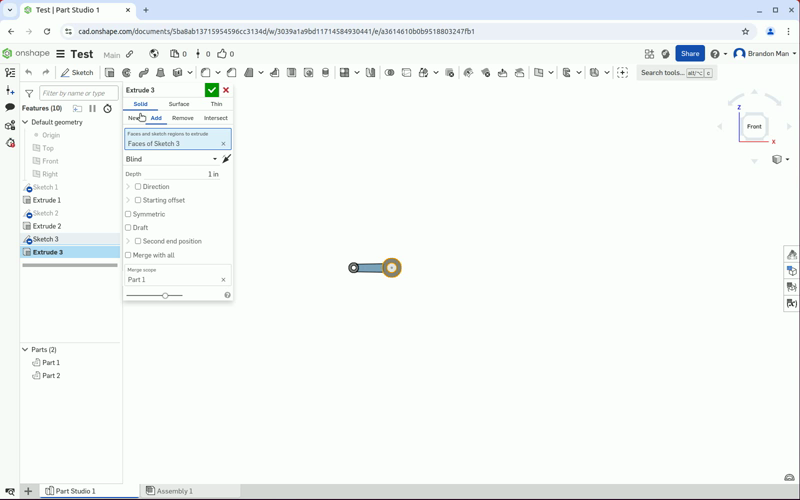
mouse_move(137, 120)
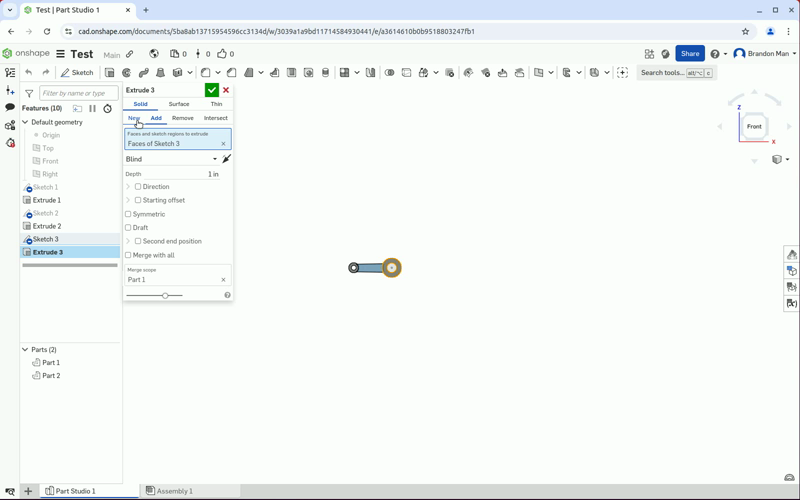
click(137, 120)
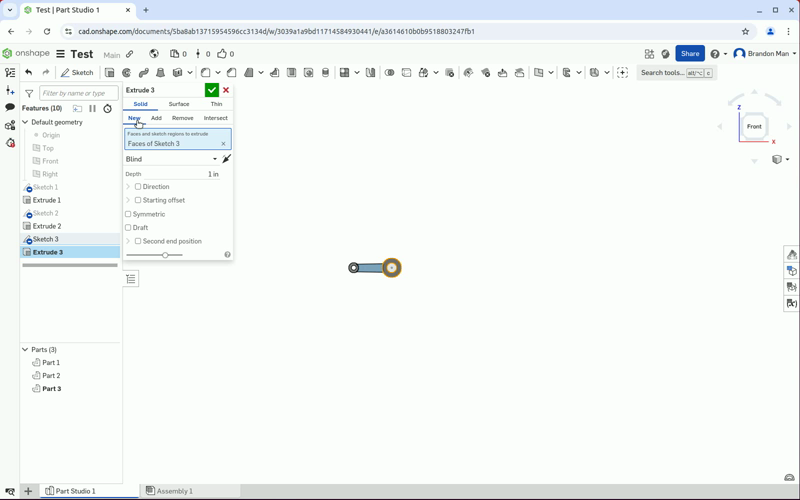
key(tab, 4)
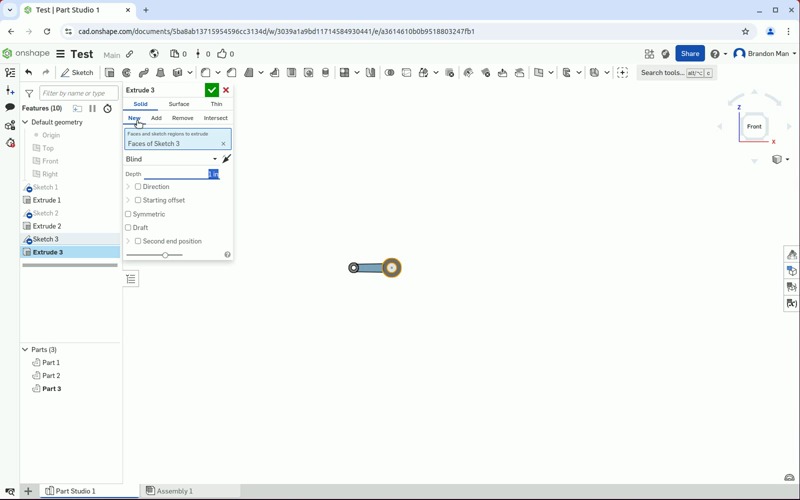
text(0.963)
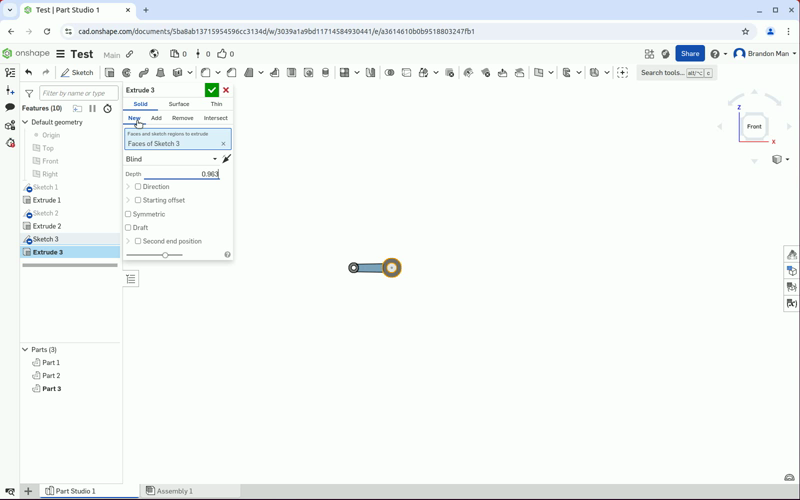
key(enter)
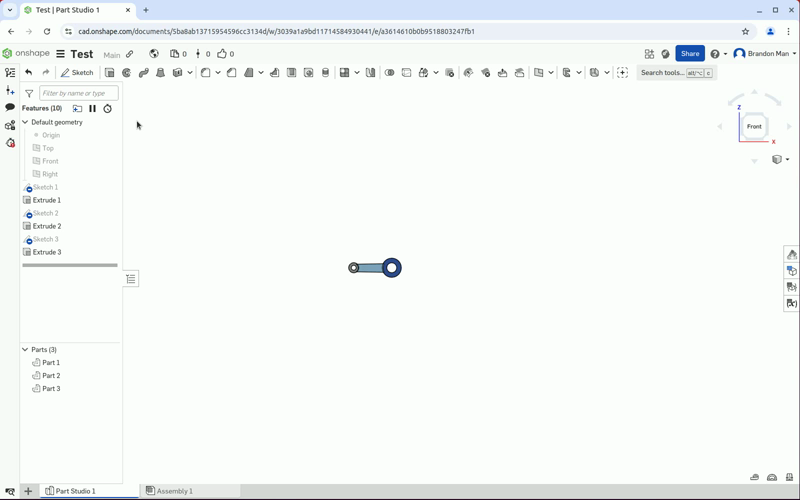
key(shift+h)
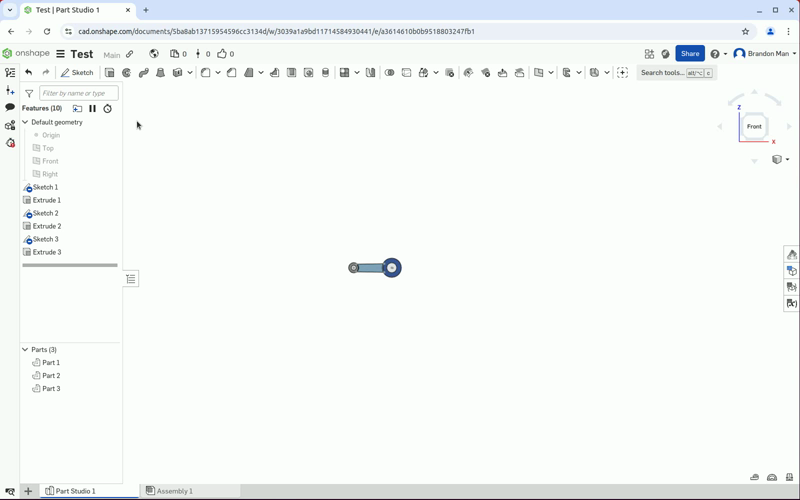
key(shift+h)
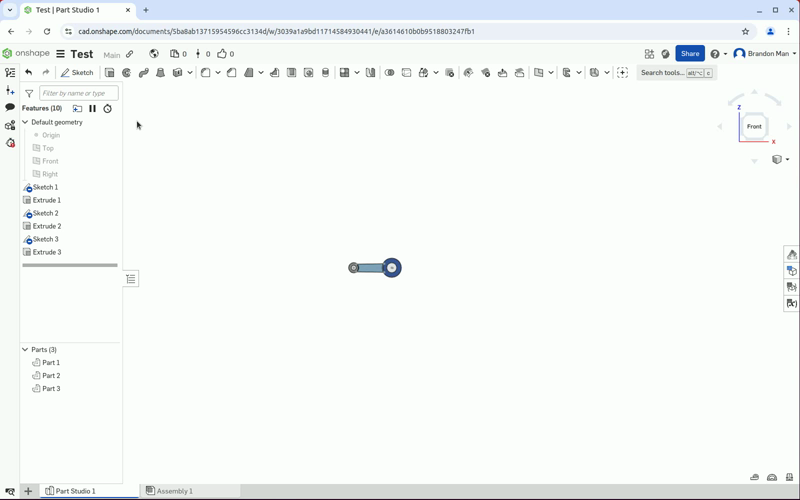
key(shift+7)
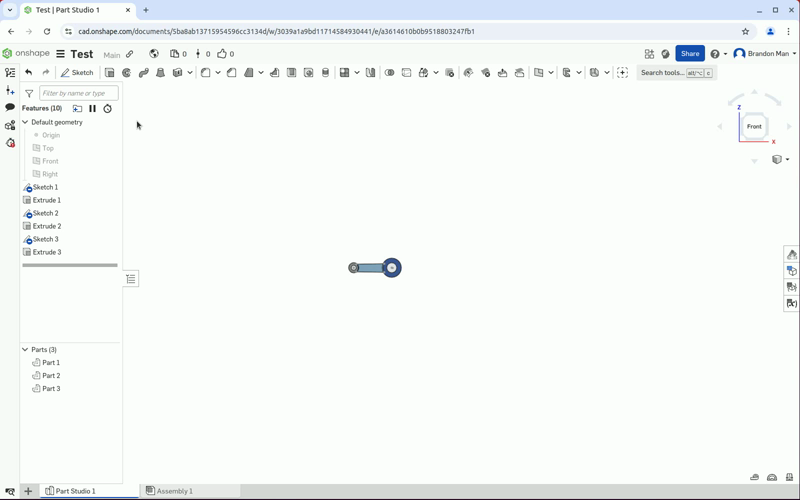
key(left, 2)
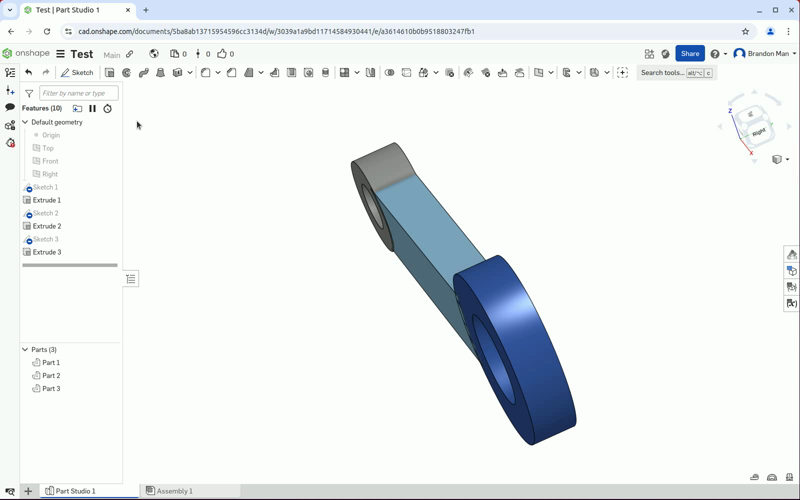
key(down, 2)
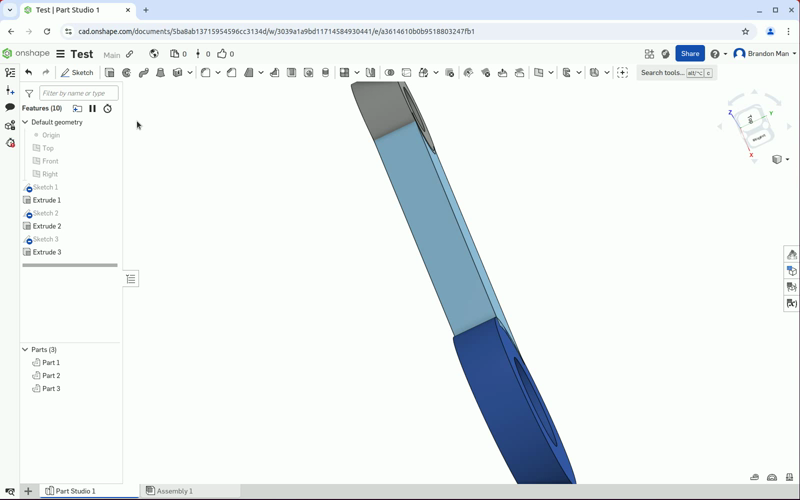
key(up, 2)
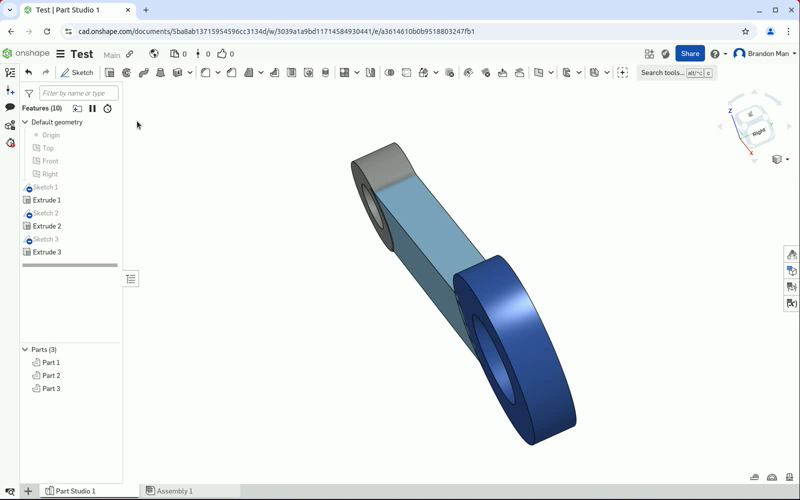
key(right, 2)
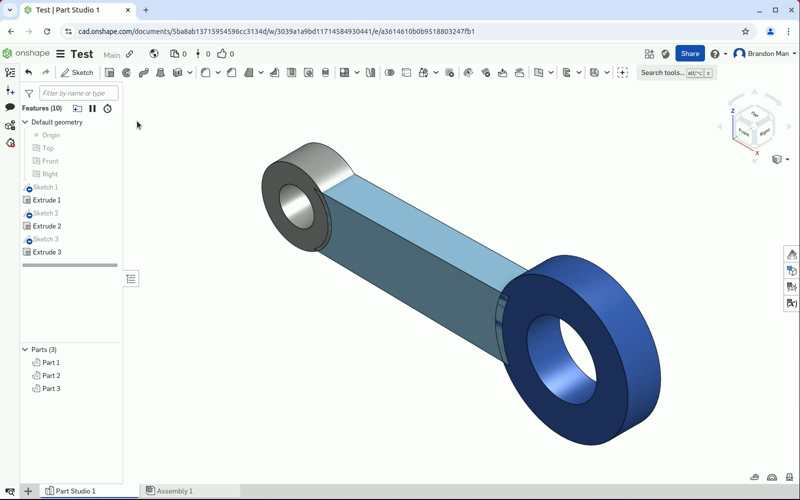
mouse_move(73, 189)
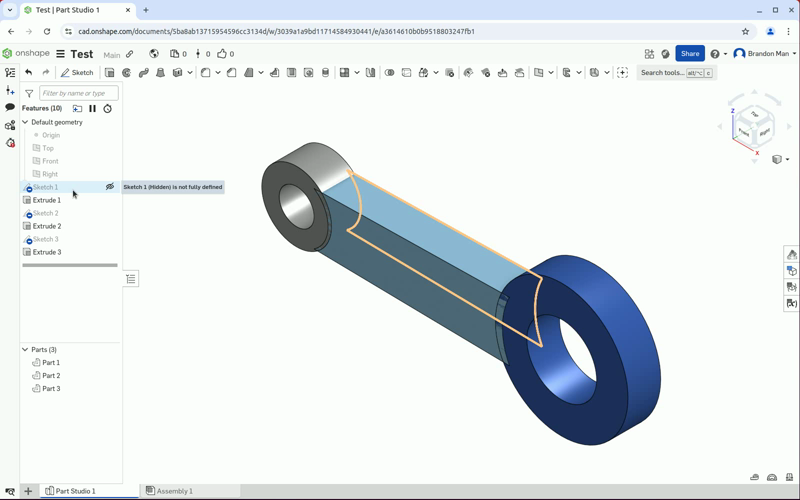
click(73, 189)